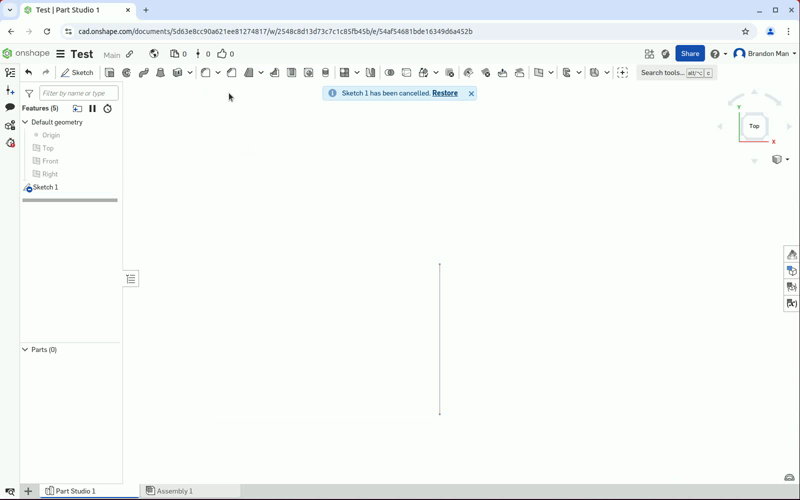
key(shift+h)
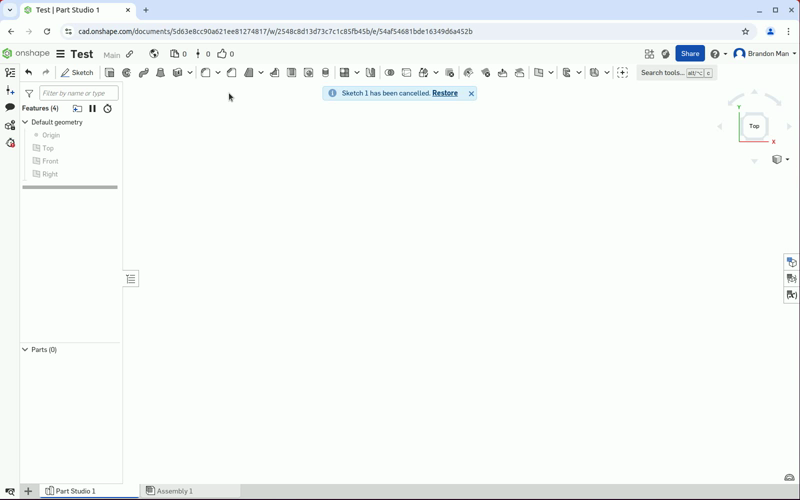
mouse_move(73, 352)
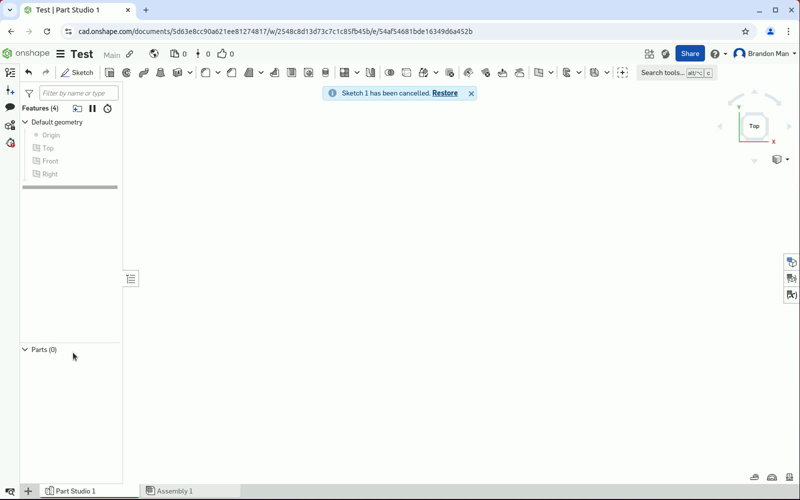
key(y)
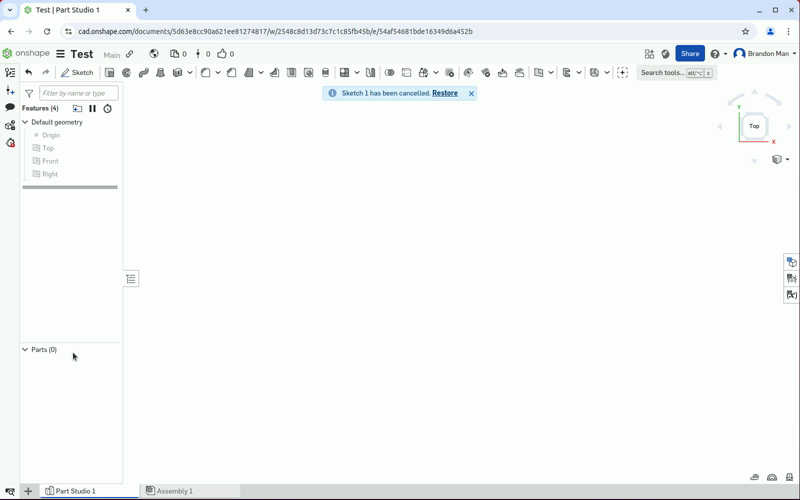
key(shift+p)
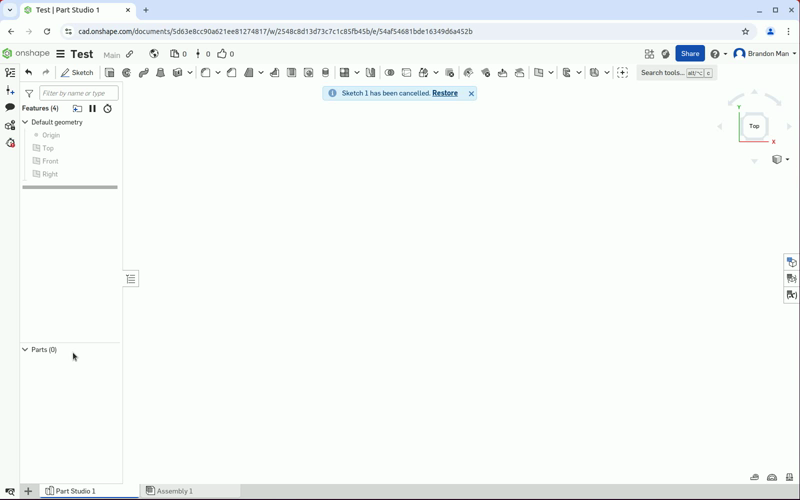
key(space)
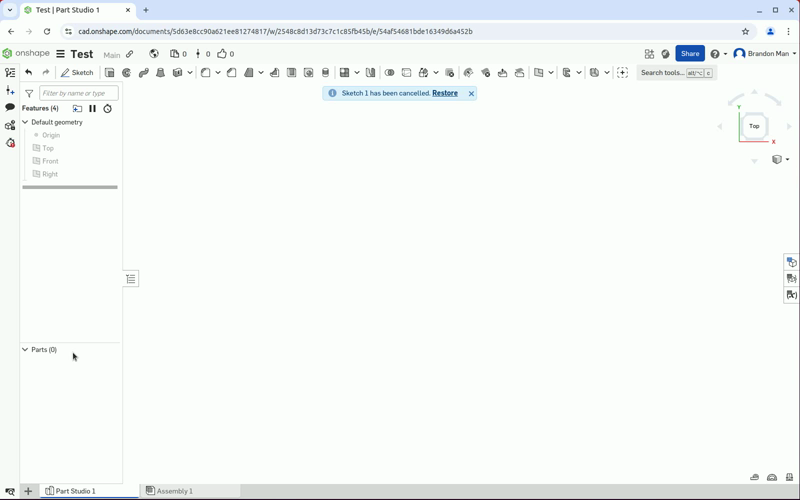
key_down(shift)
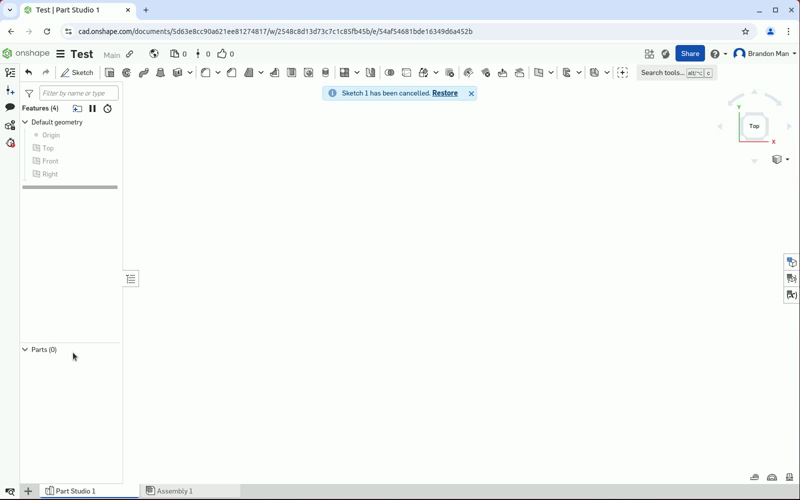
key(up)
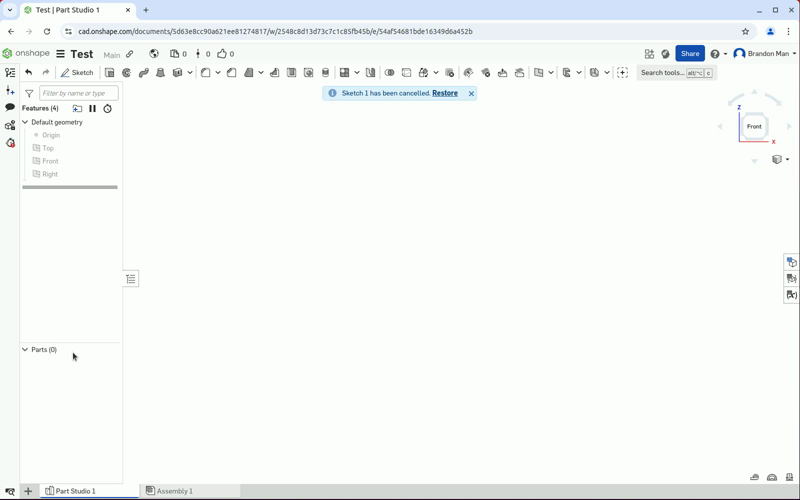
key_up(shift)
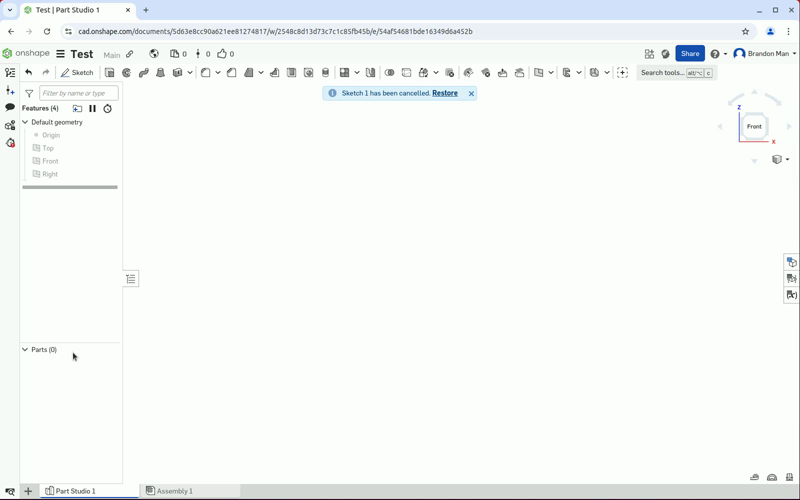
key(space)
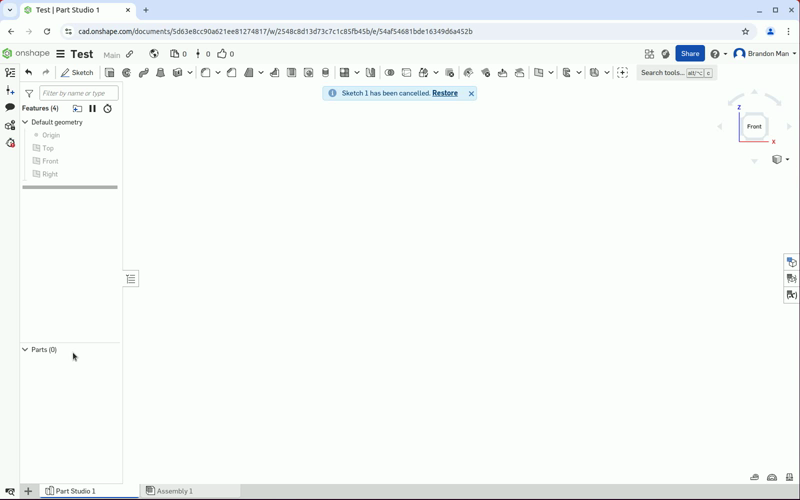
key_down(shift)
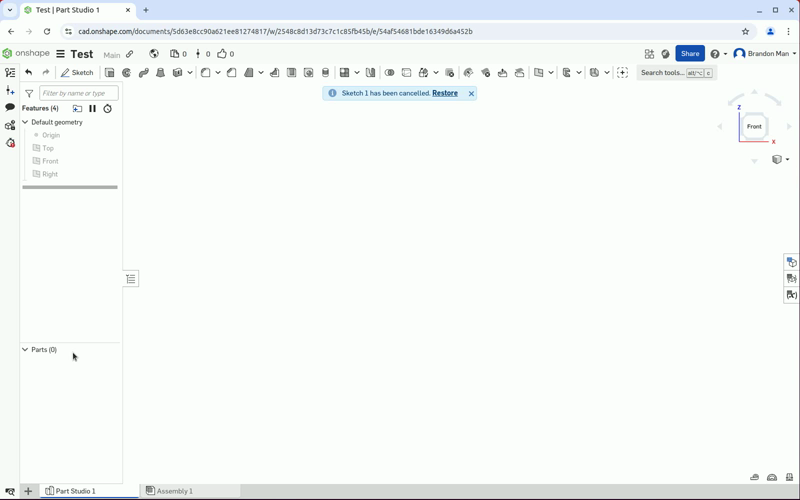
key(left)
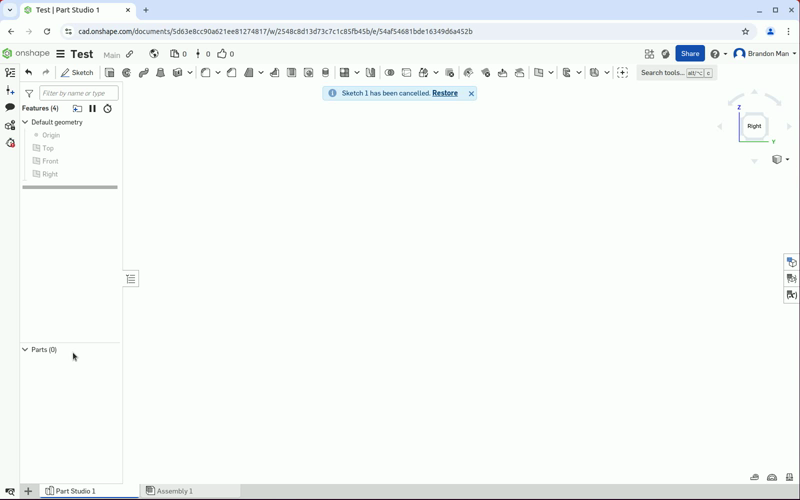
key_up(shift)
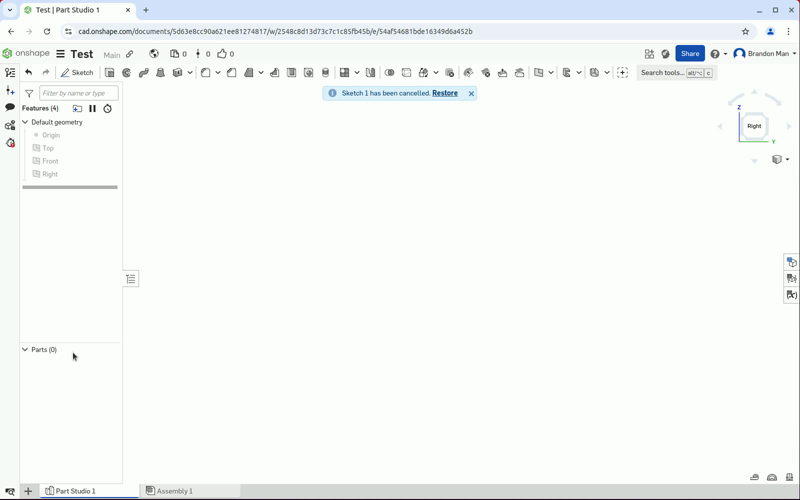
mouse_move(73, 352)
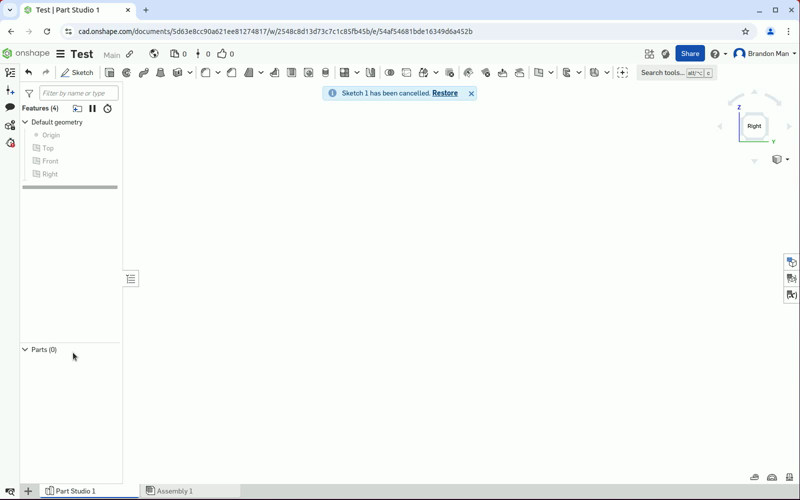
key(shift+y)
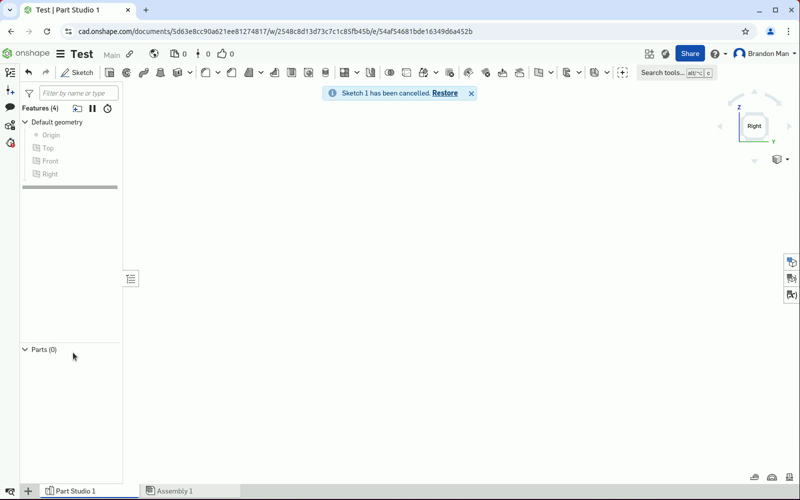
key(shift+s)
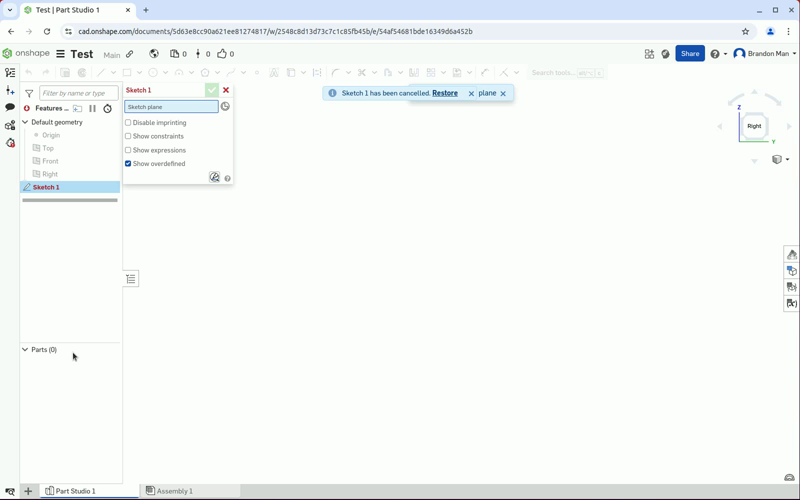
mouse_move(73, 176)
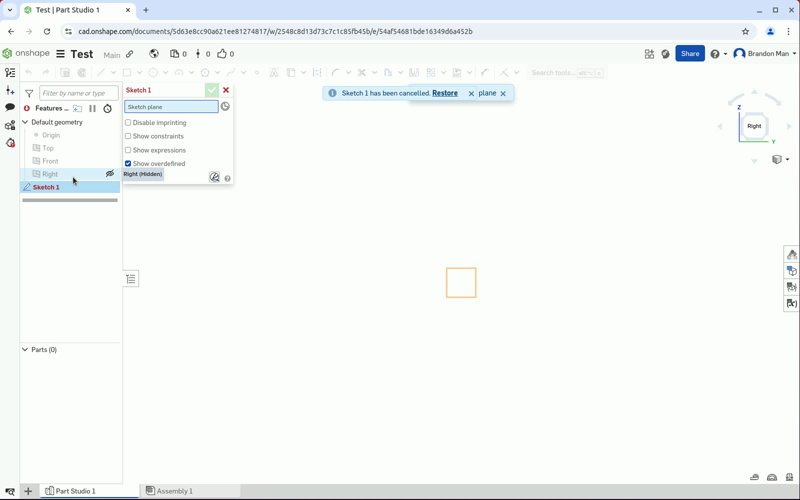
click(73, 176)
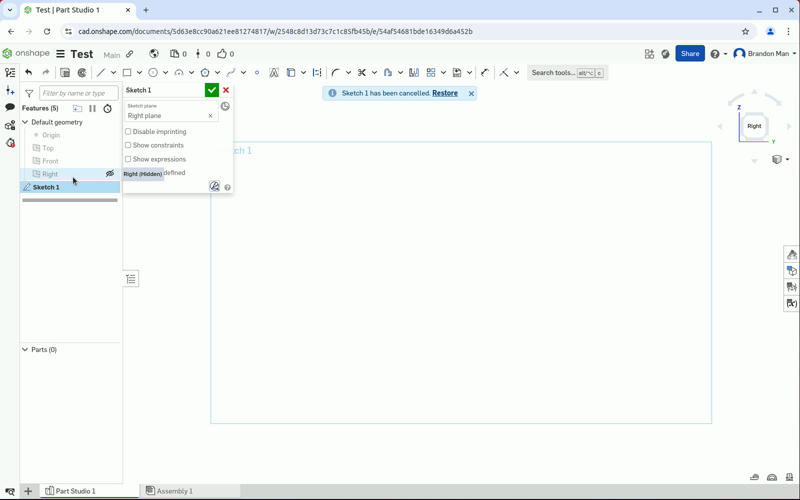
mouse_move(73, 352)
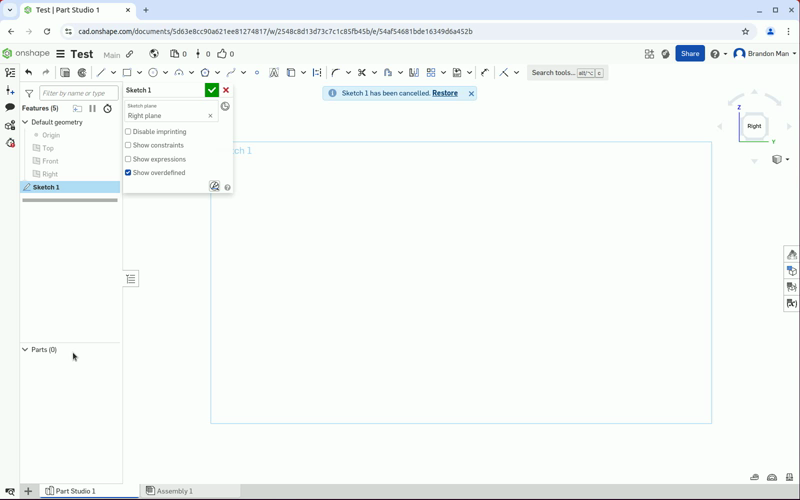
key(y)
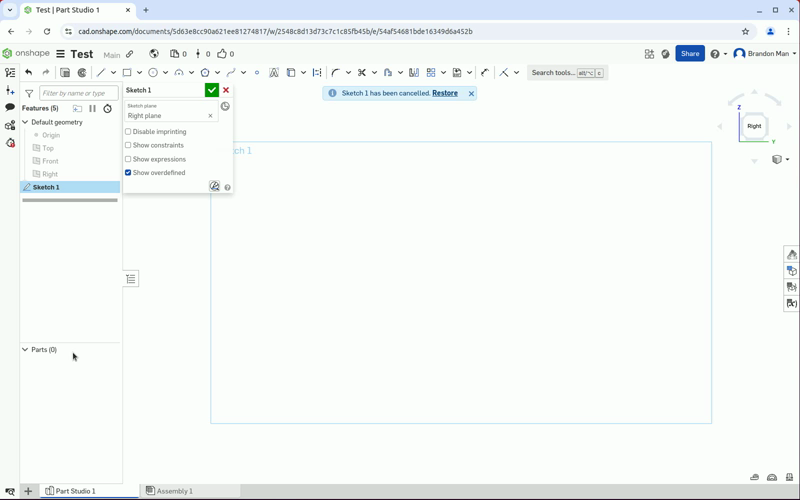
key(l)
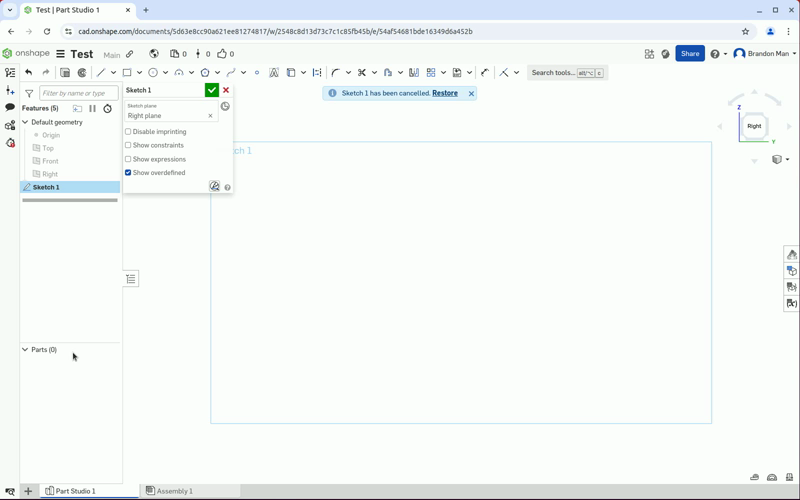
key_down(shift)
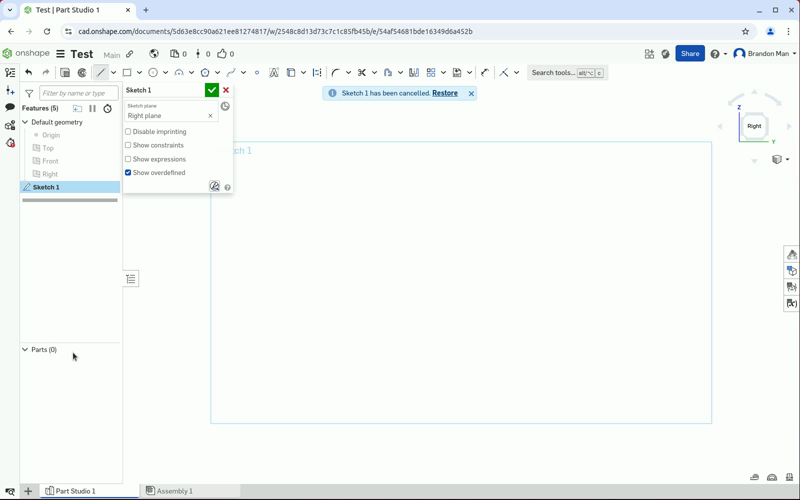
mouse_move(395, 315)
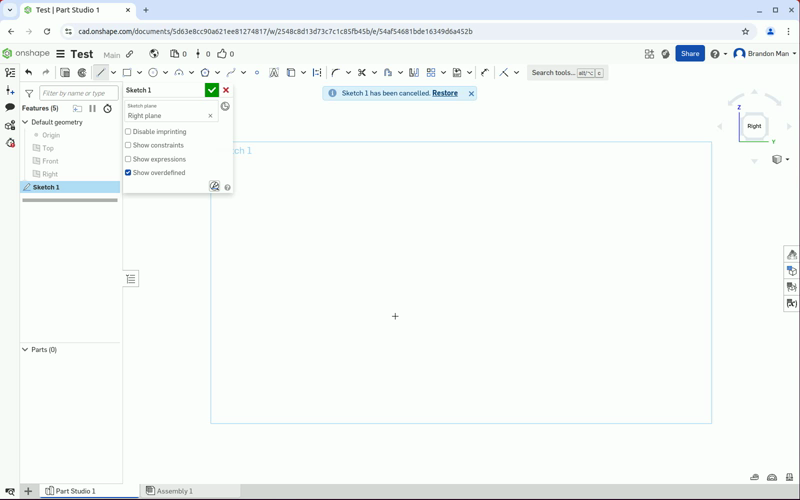
click(395, 315)
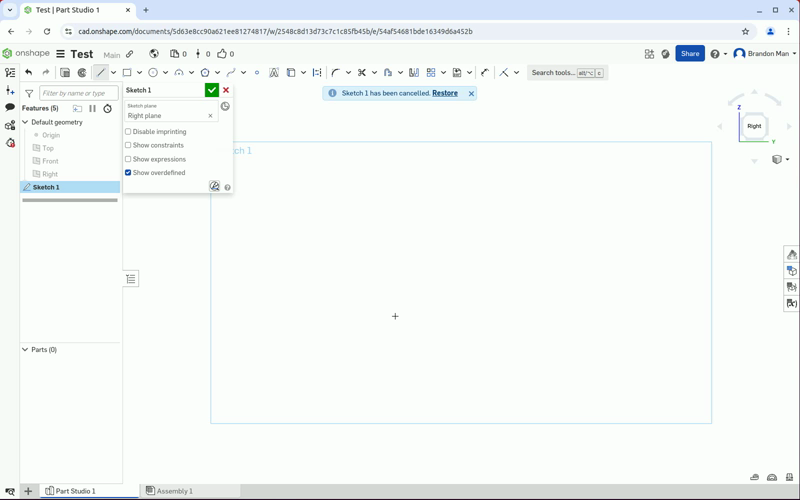
key_up(shift)
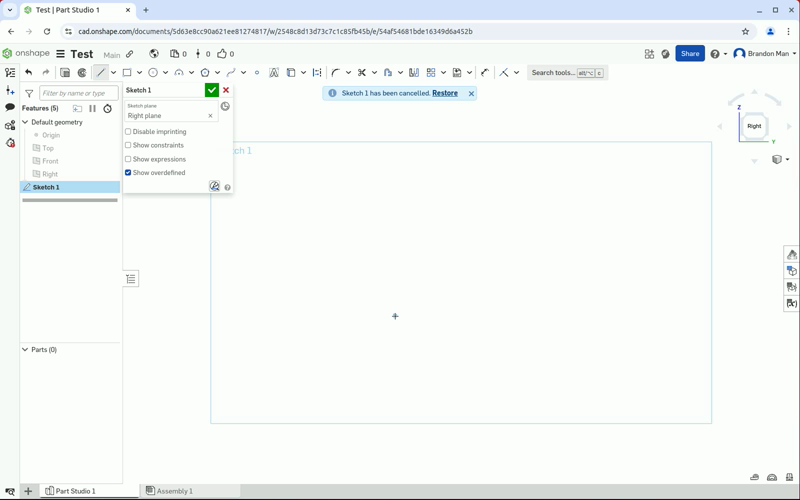
key_down(shift)
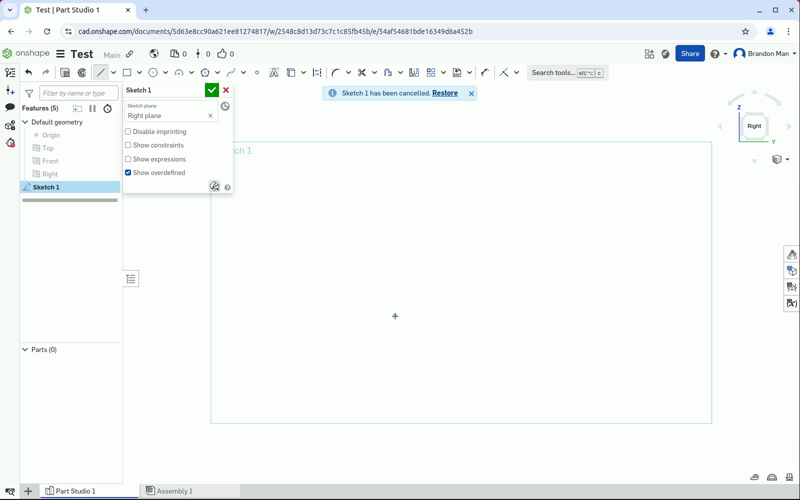
mouse_move(482, 315)
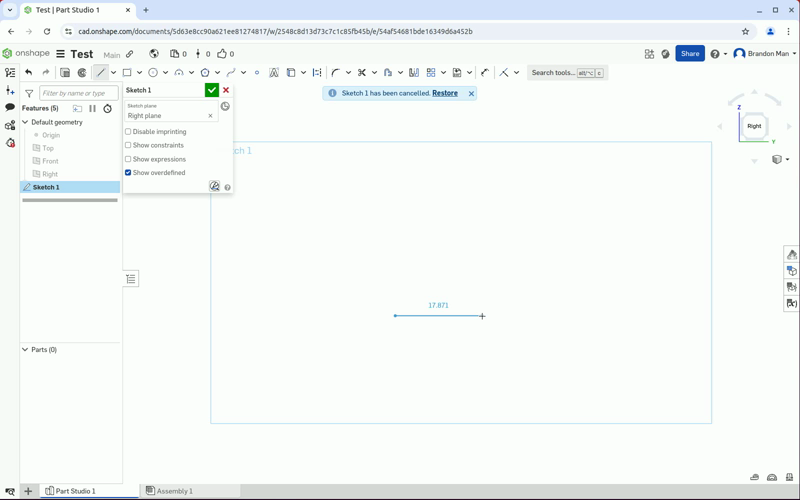
click(482, 315)
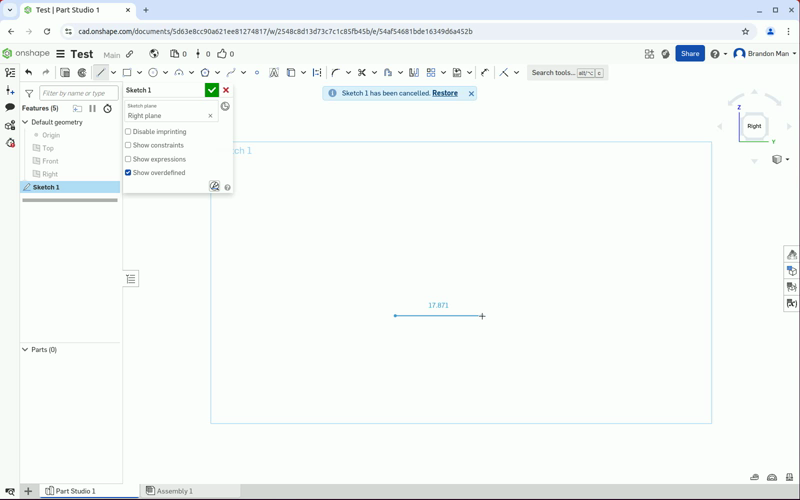
key_up(shift)
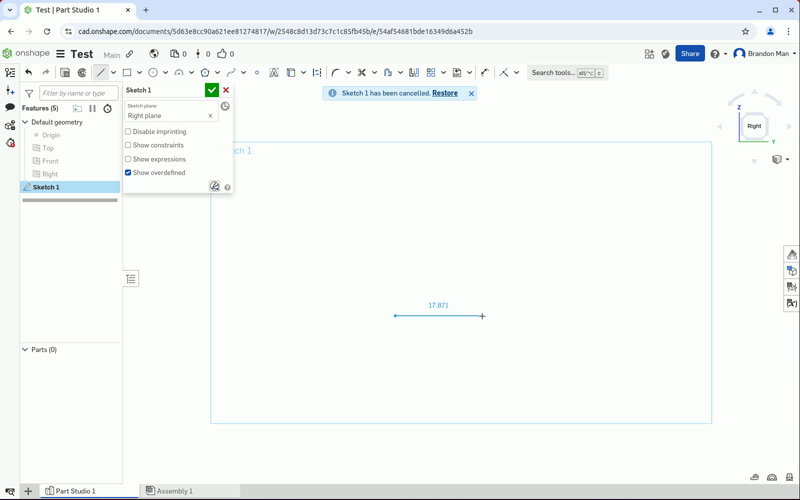
key_down(shift)
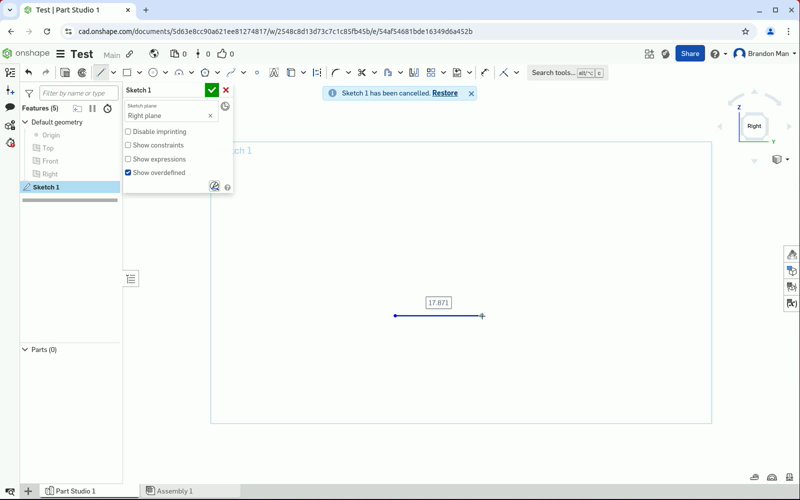
mouse_move(482, 255)
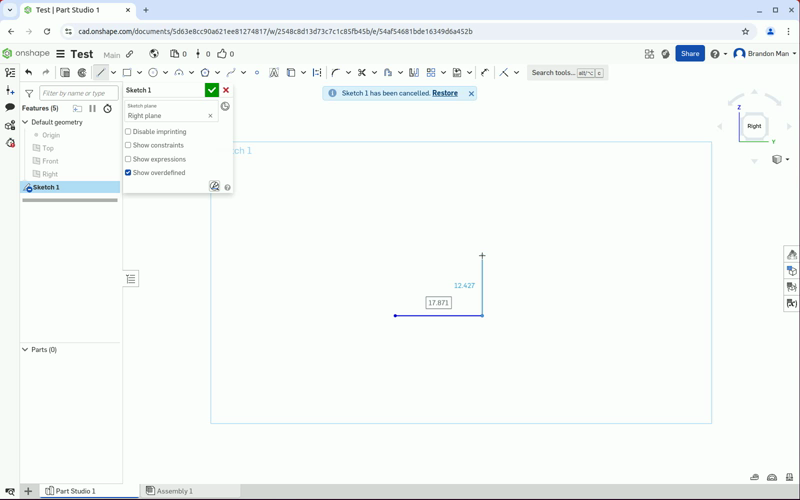
click(482, 255)
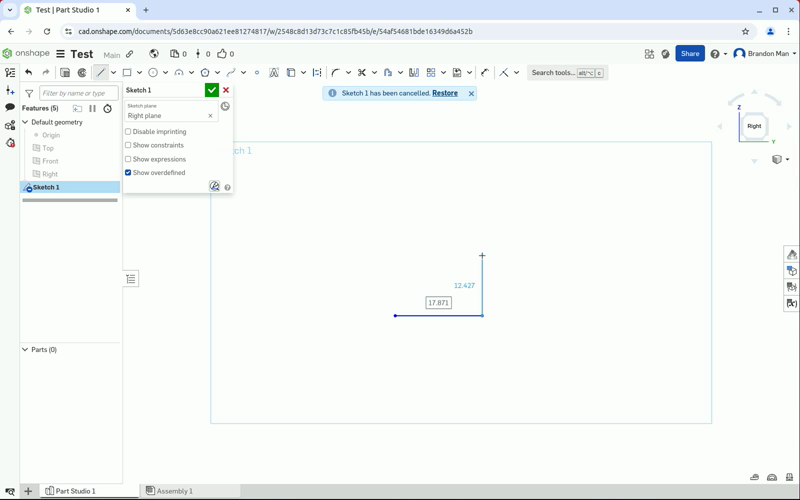
key_up(shift)
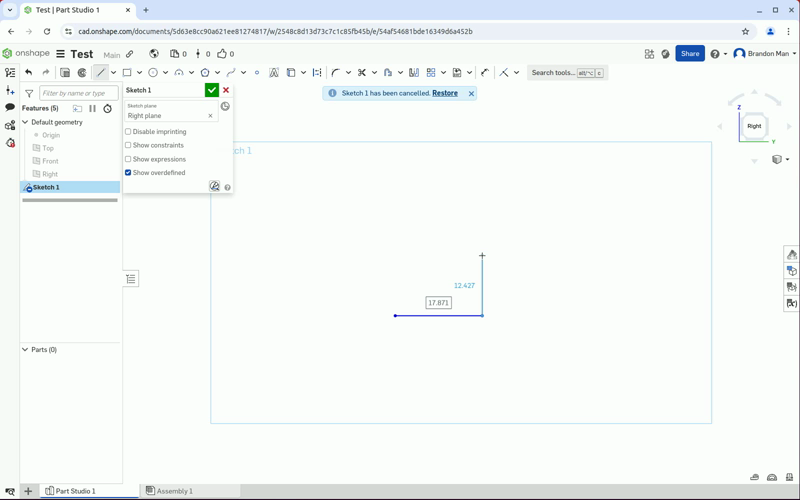
key_down(shift)
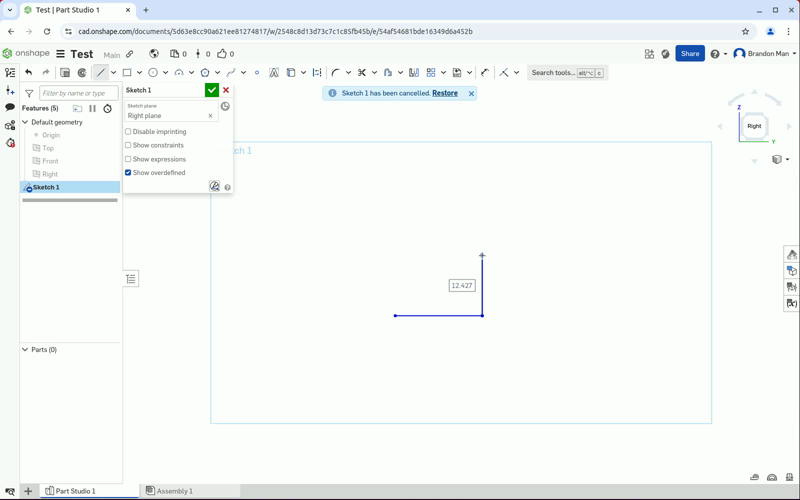
mouse_move(512, 255)
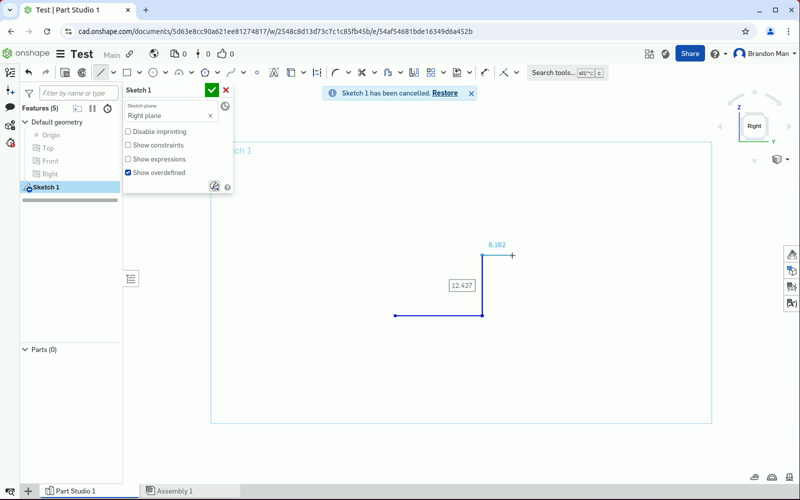
mouse_move(455, 255)
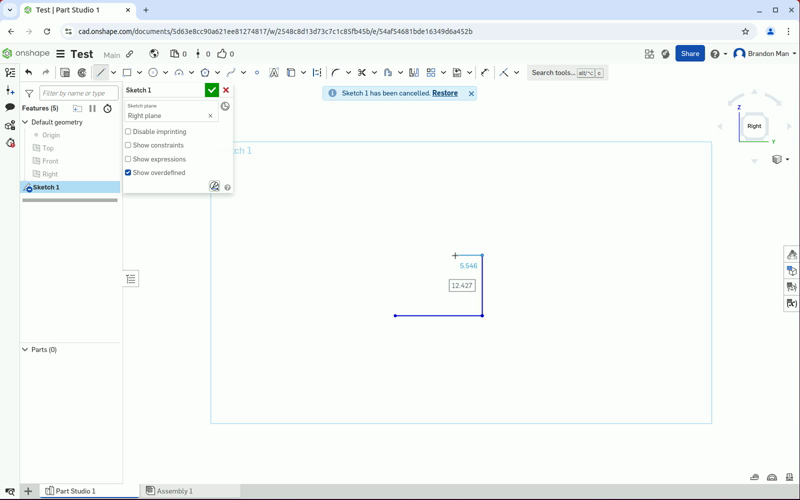
click(455, 255)
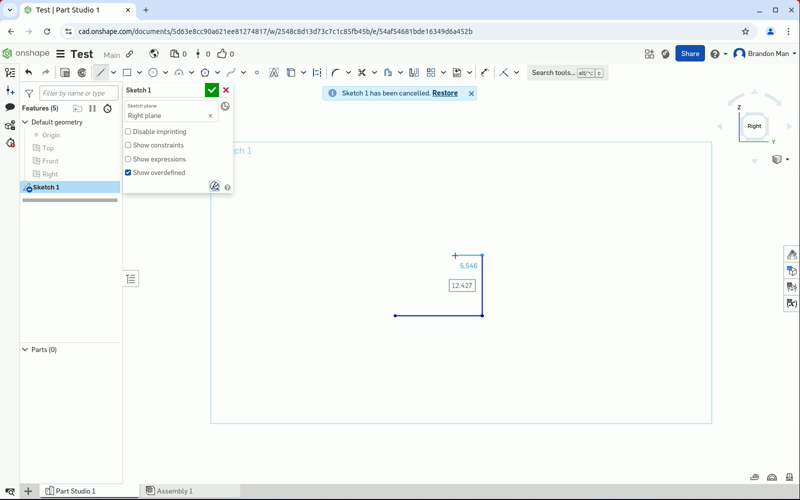
key_up(shift)
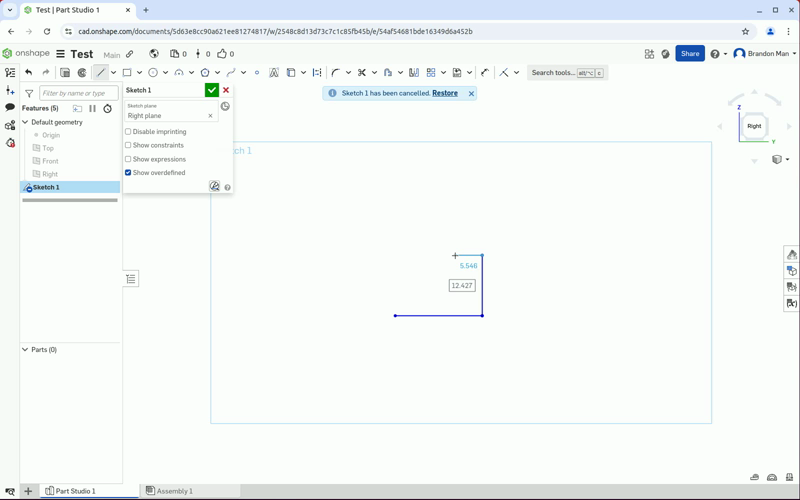
key_down(shift)
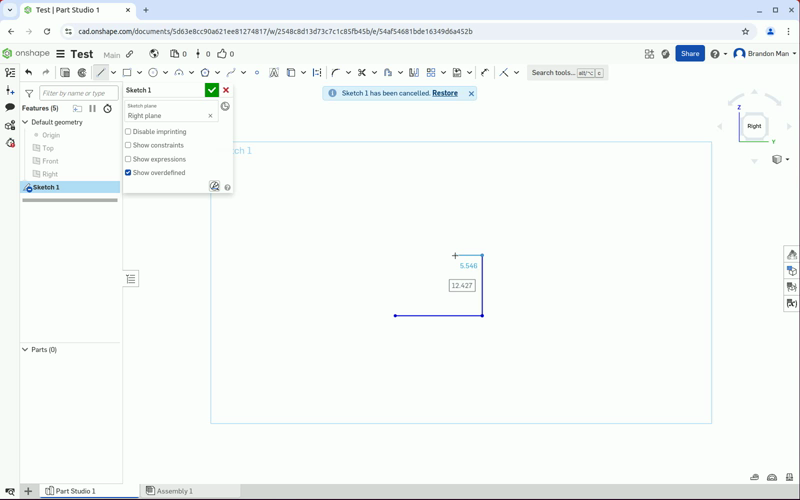
mouse_move(395, 298)
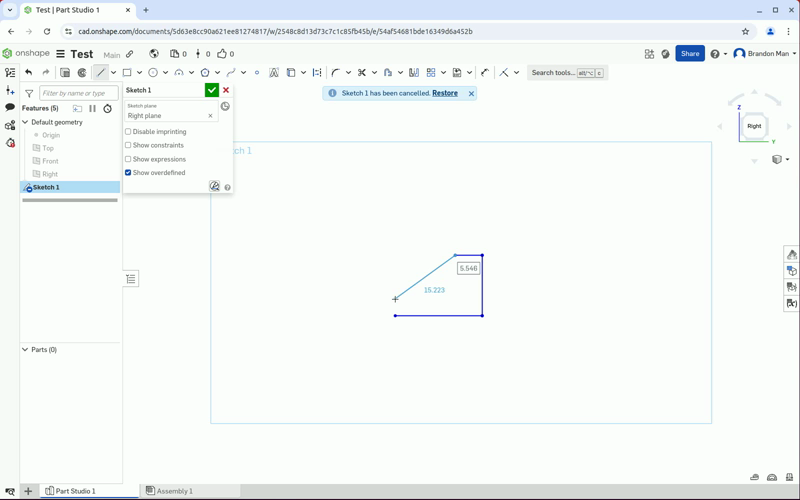
click(395, 298)
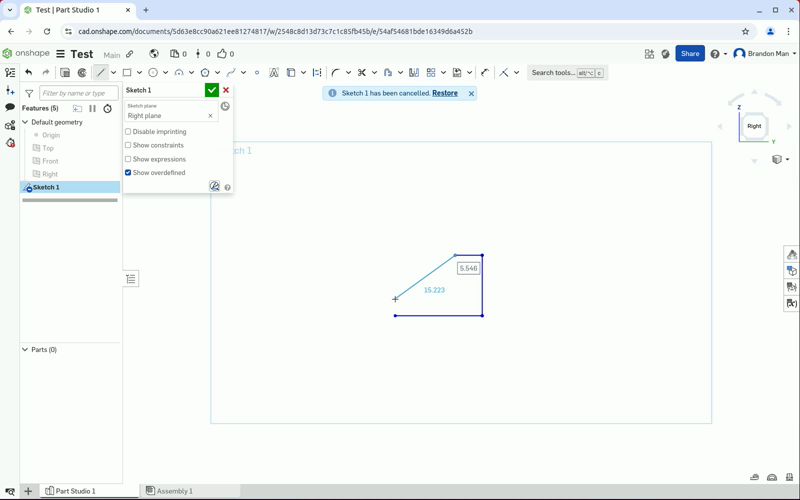
key_up(shift)
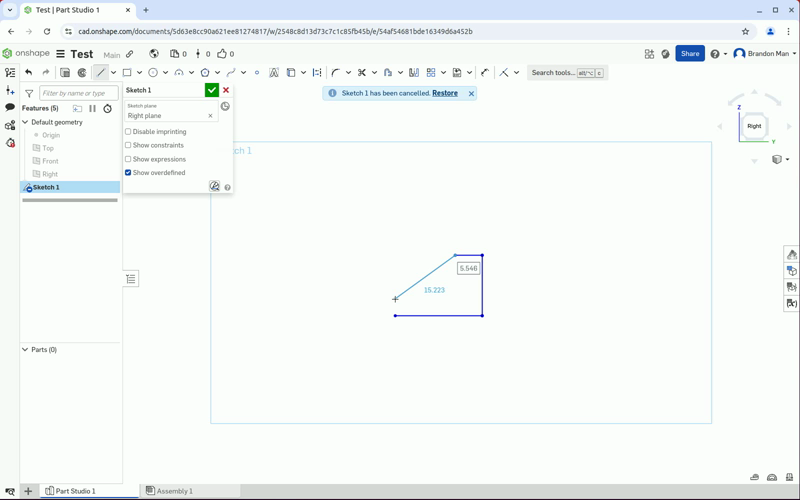
mouse_move(425, 298)
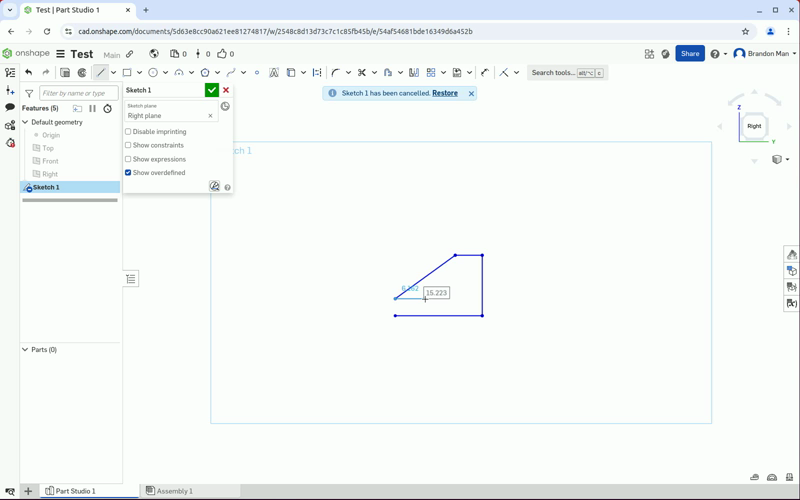
key_down(shift)
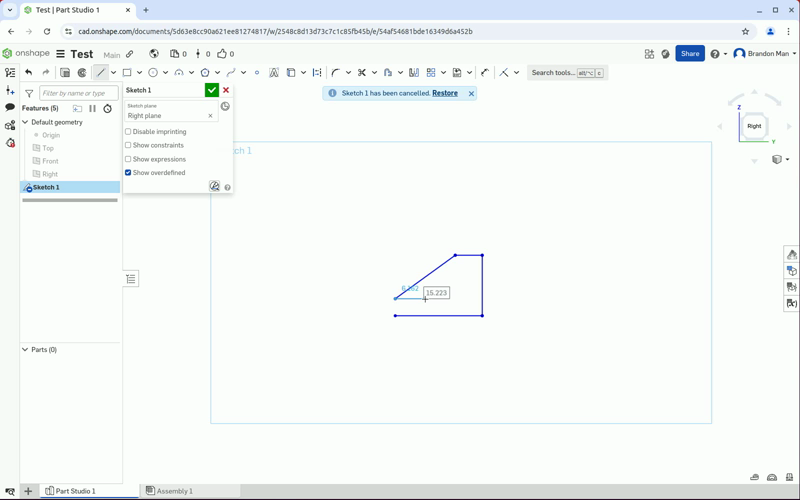
mouse_move(395, 315)
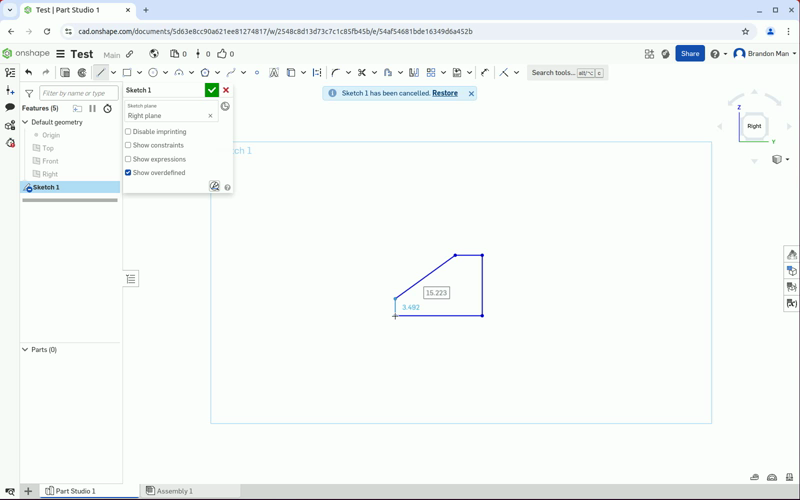
key_up(shift)
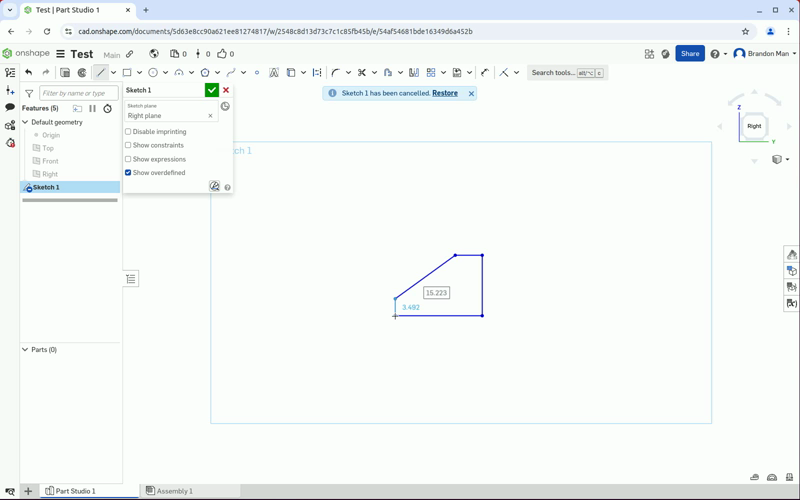
click(395, 315)
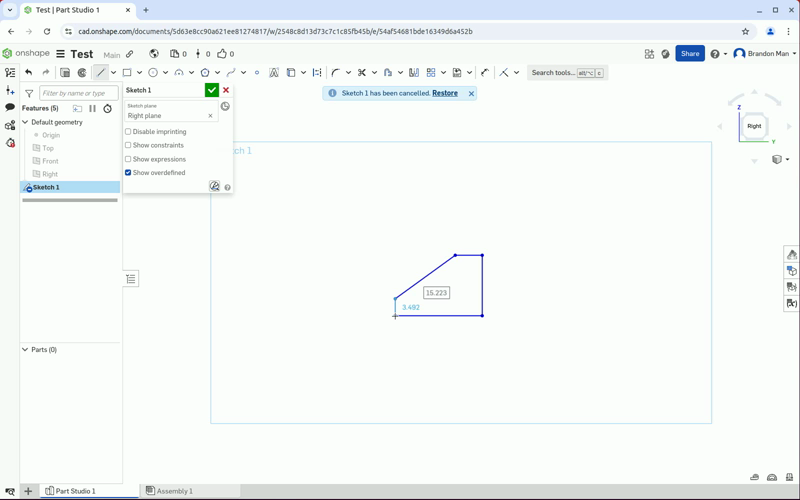
key(esc)
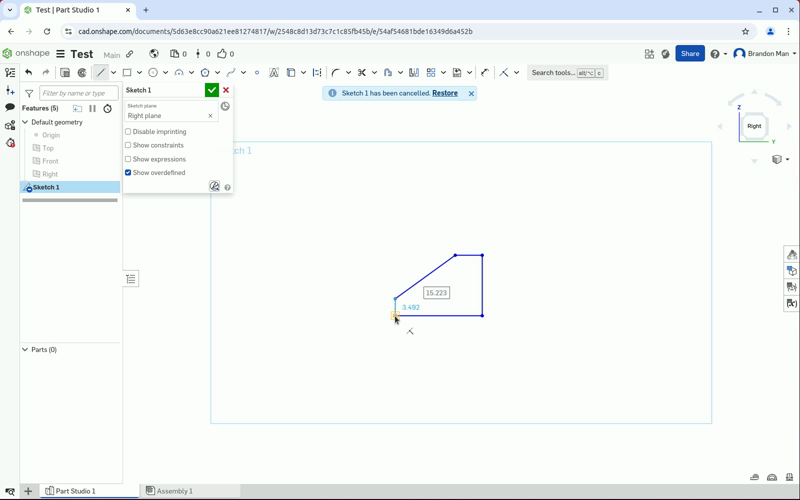
mouse_move(460, 308)
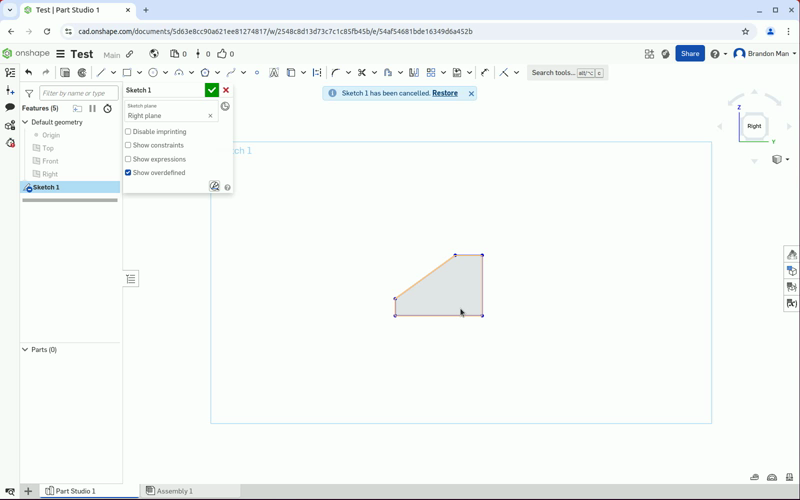
click(460, 308)
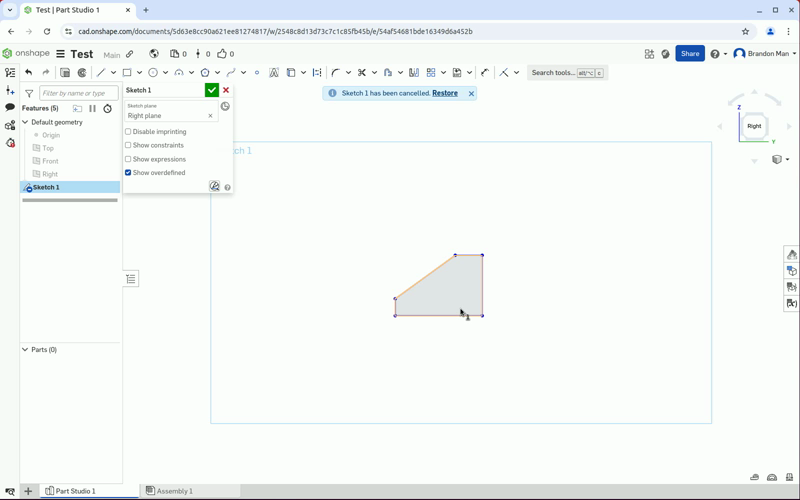
mouse_move(73, 352)
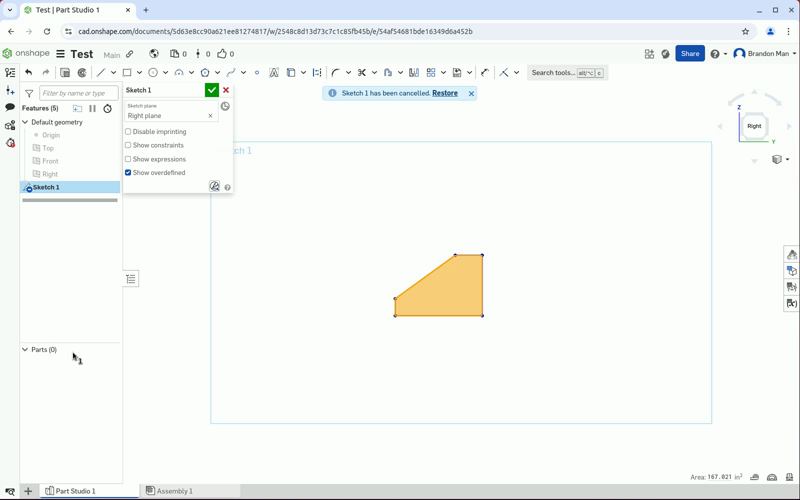
key(shift+y)
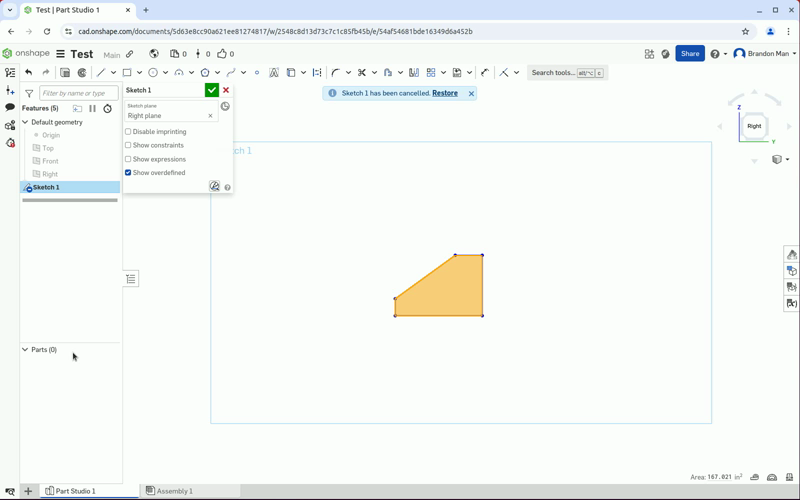
key(shift+e)
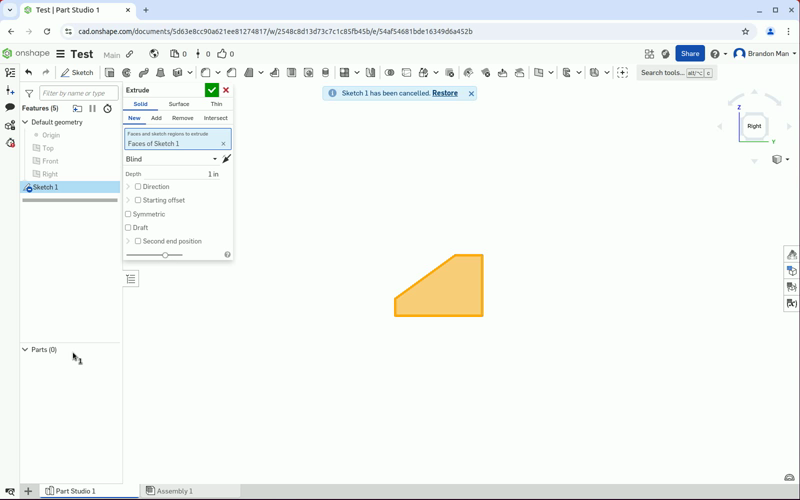
mouse_move(143, 106)
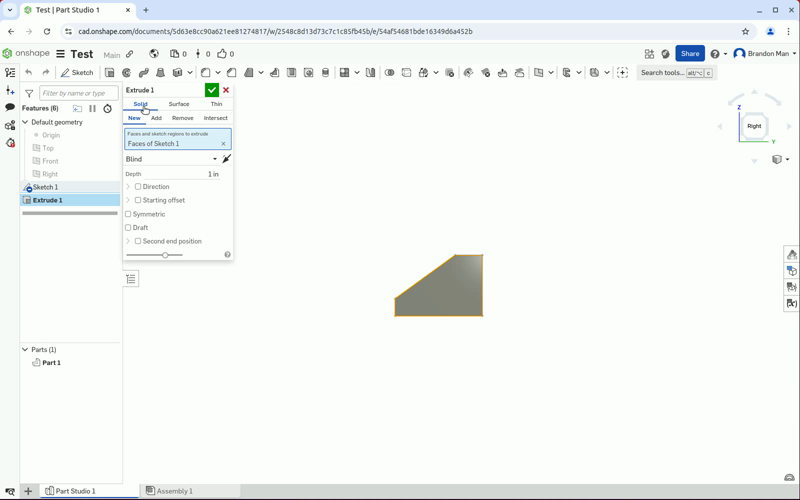
click(143, 106)
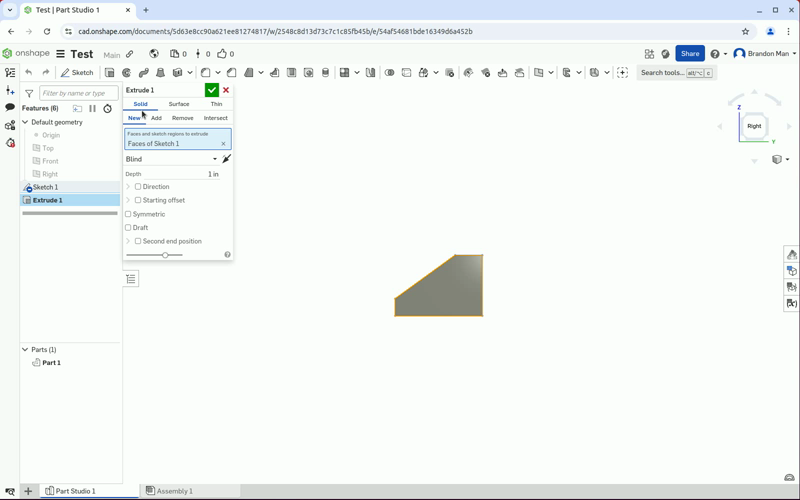
mouse_move(137, 120)
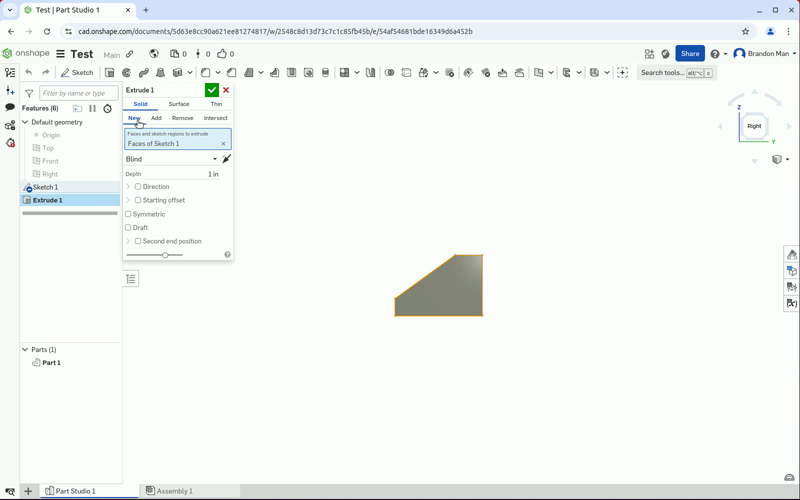
click(137, 120)
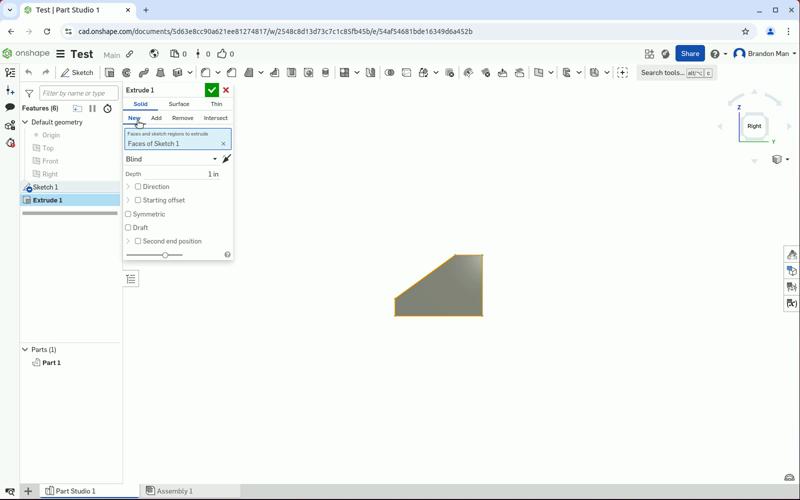
key(tab, 4)
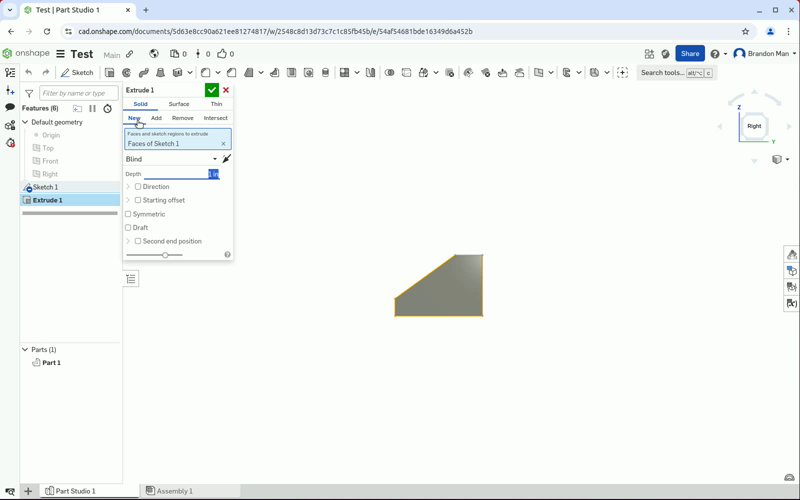
text(5.296)
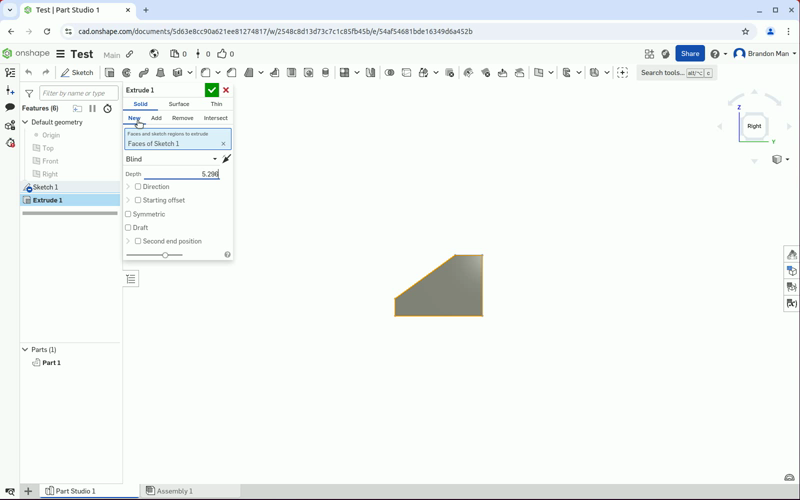
key(enter)
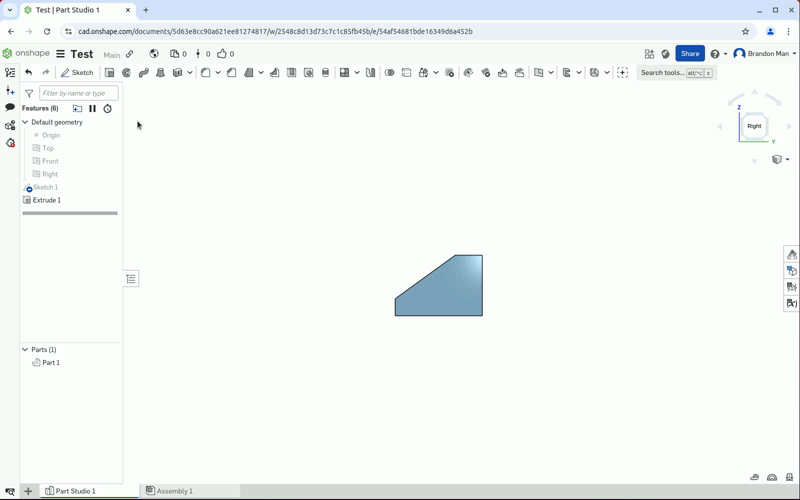
key(shift+h)
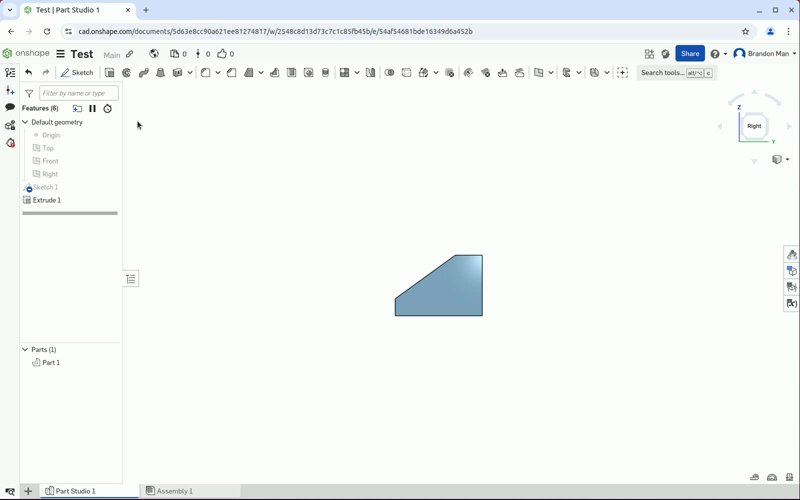
key(shift+h)
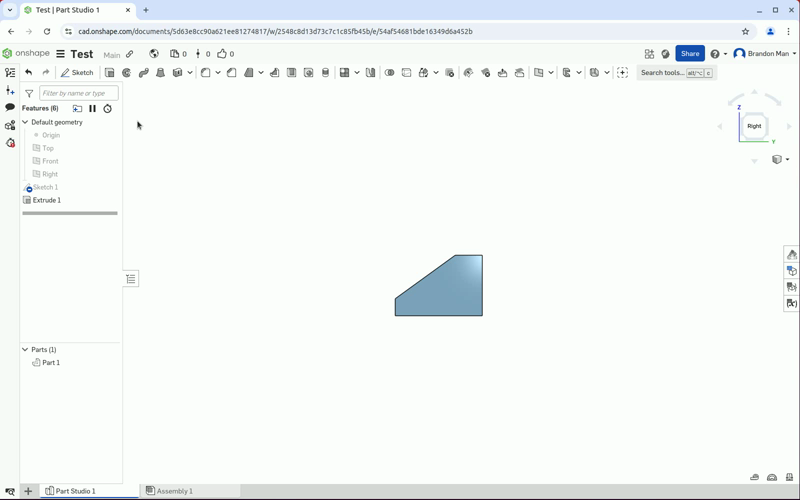
mouse_move(73, 189)
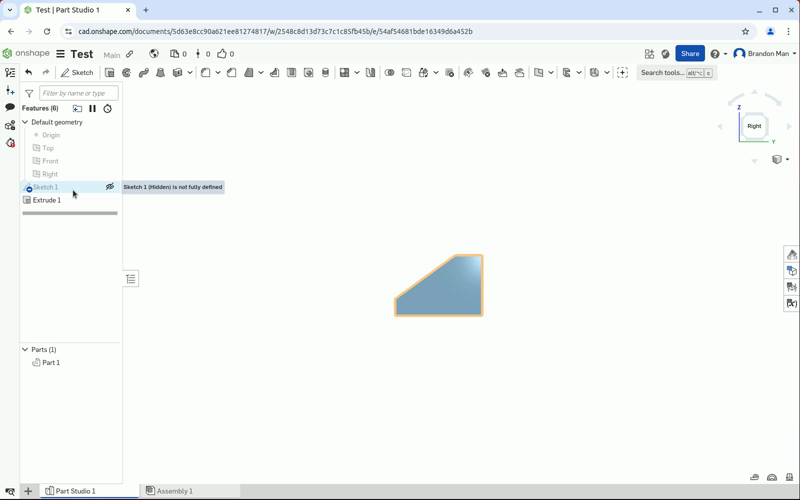
click(73, 189)
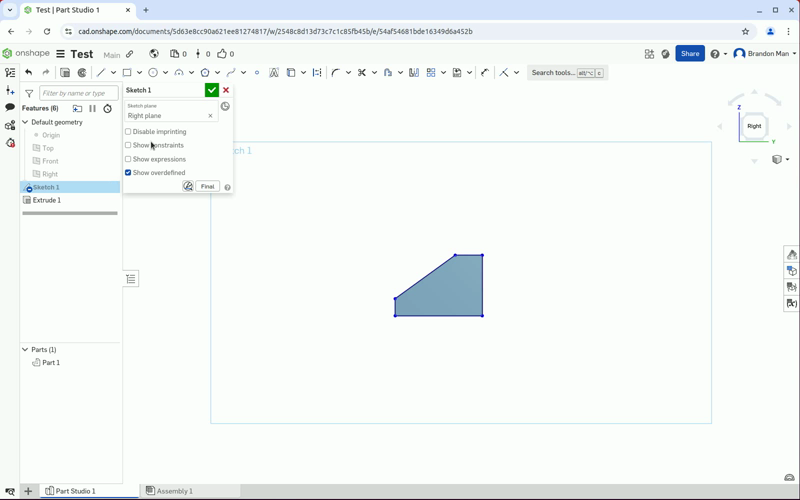
mouse_move(229, 92)
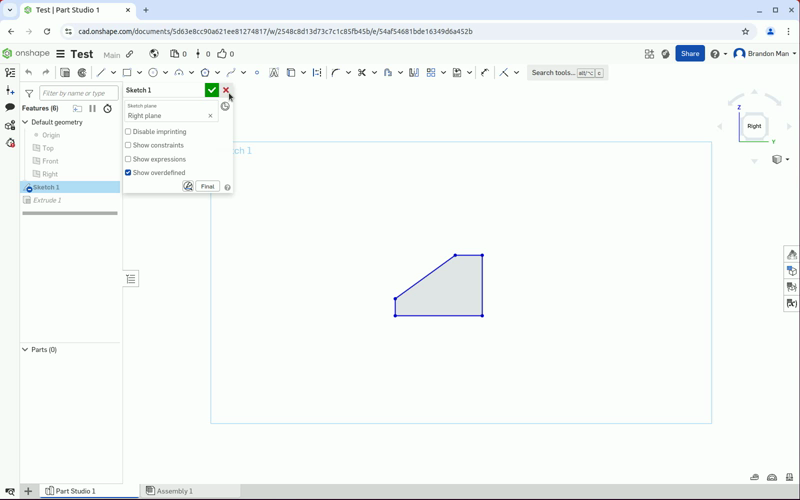
click(229, 92)
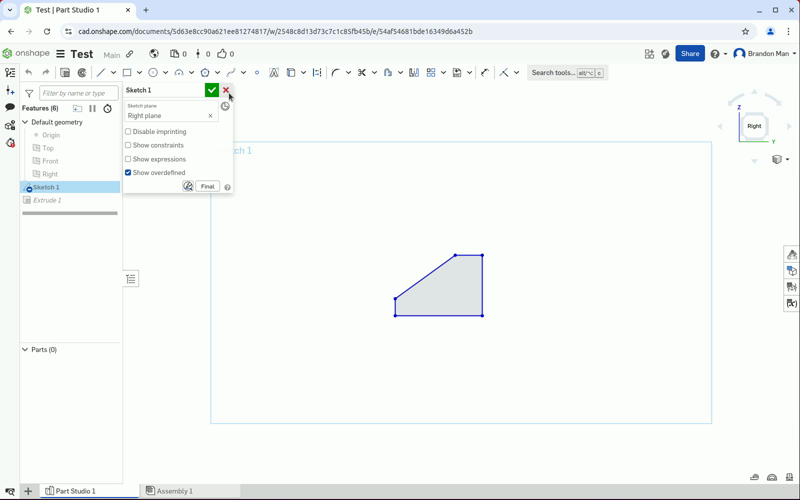
key(shift+s)
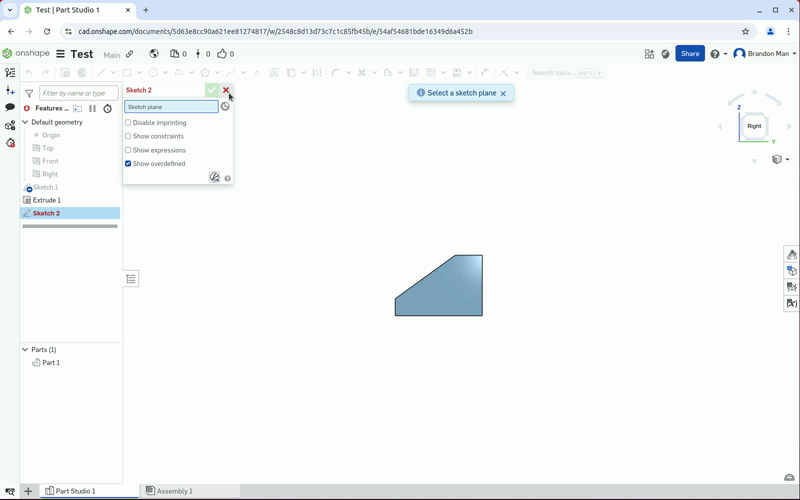
mouse_move(73, 176)
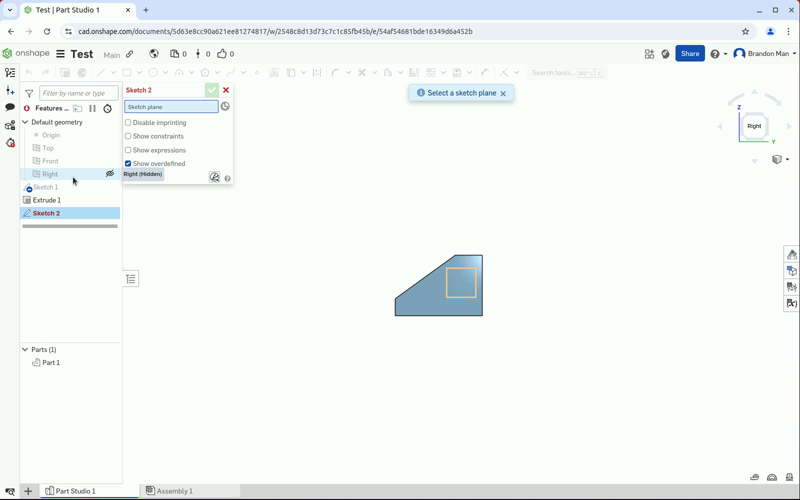
click(73, 176)
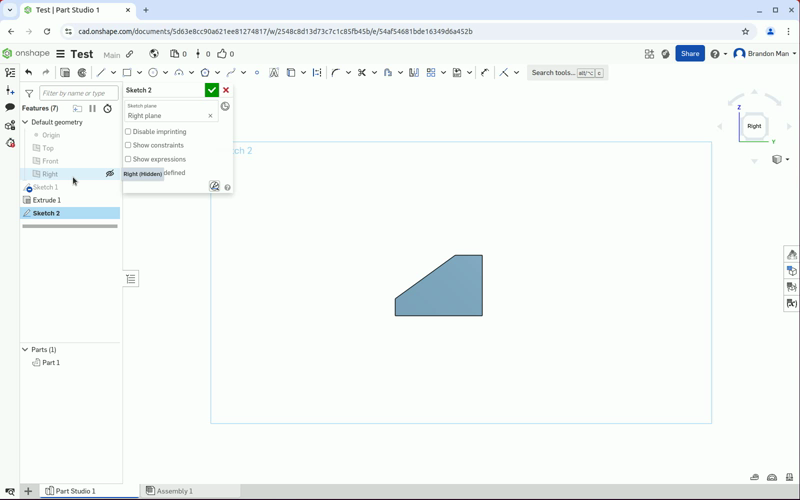
mouse_move(73, 352)
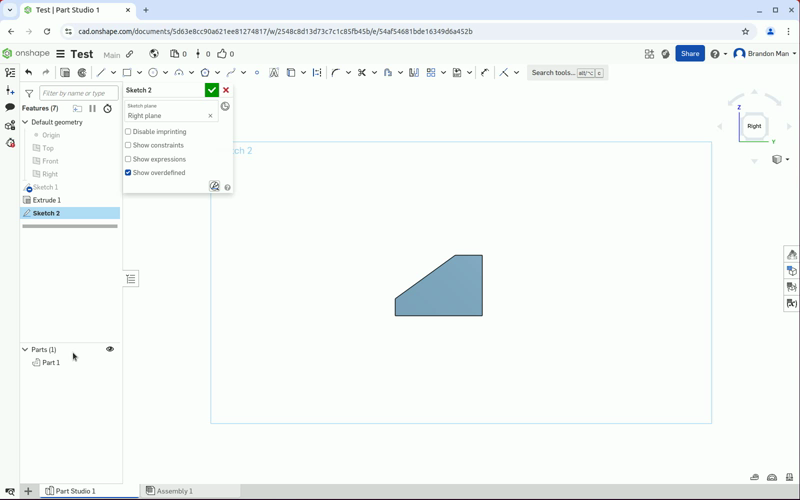
key(y)
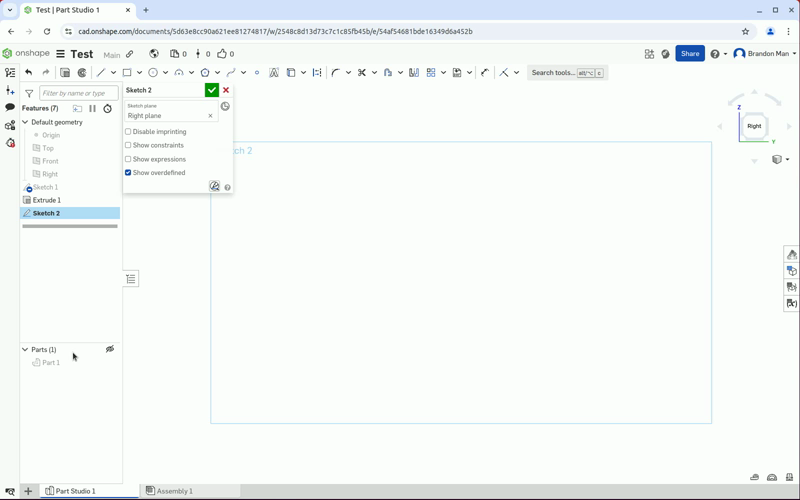
key(l)
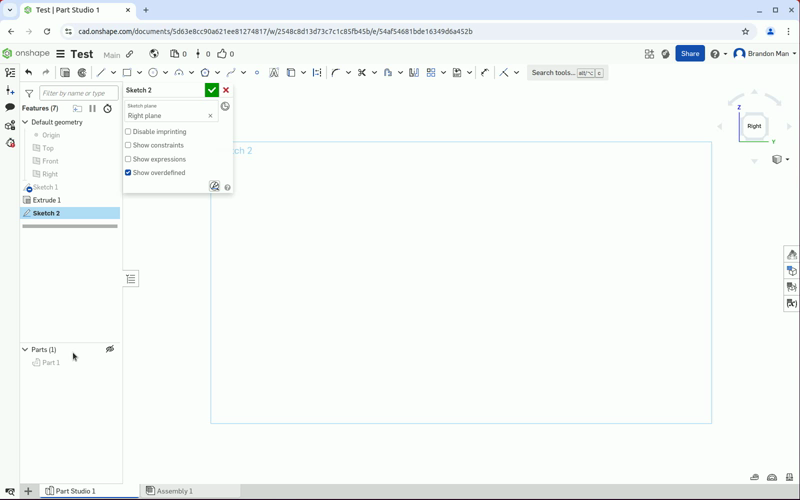
key_down(shift)
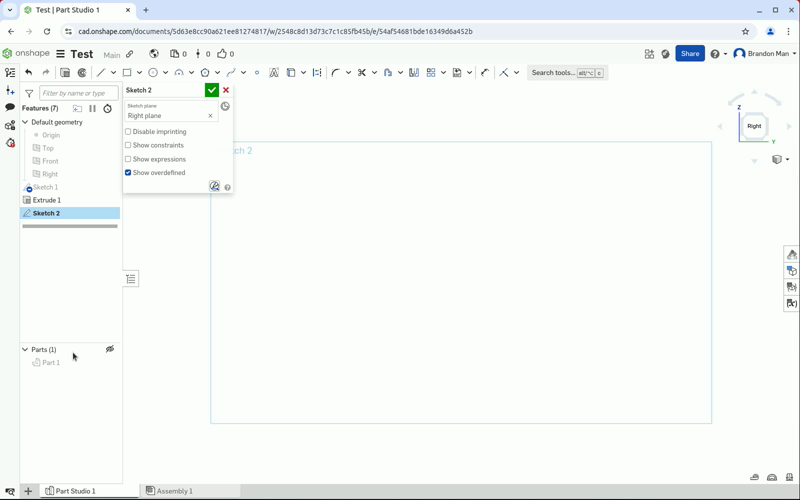
mouse_move(420, 315)
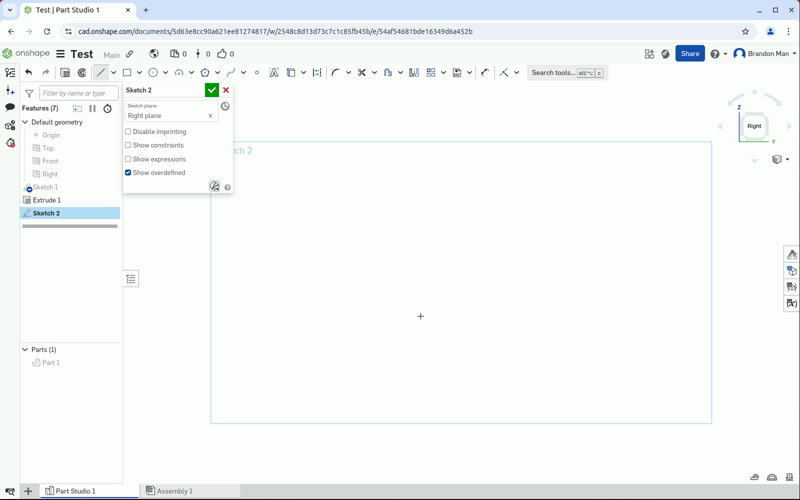
click(420, 315)
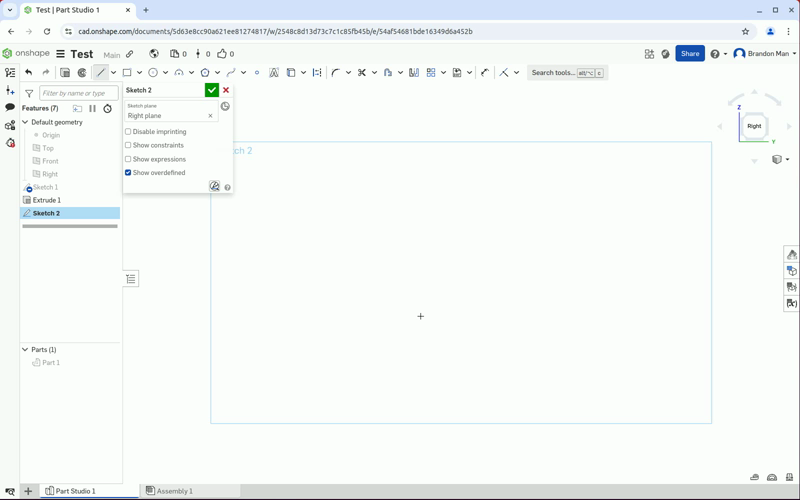
key_up(shift)
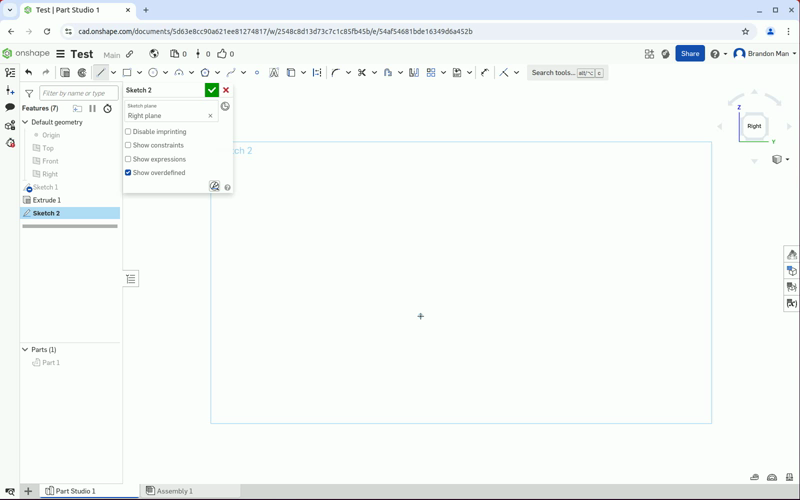
key_down(shift)
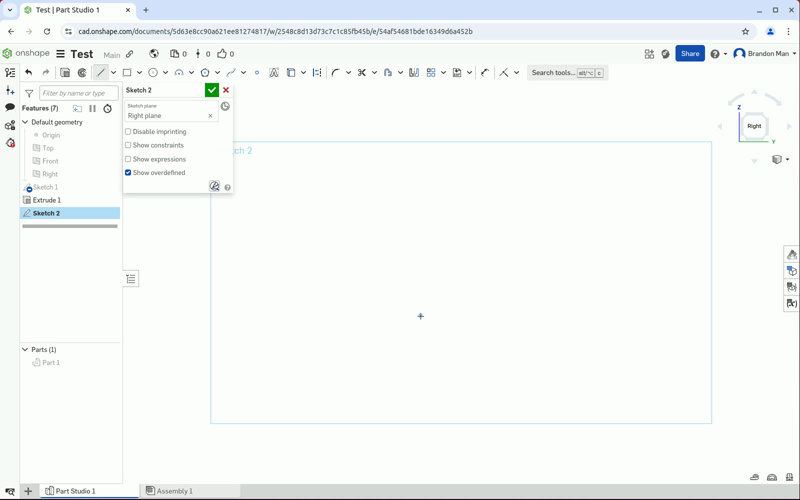
mouse_move(482, 315)
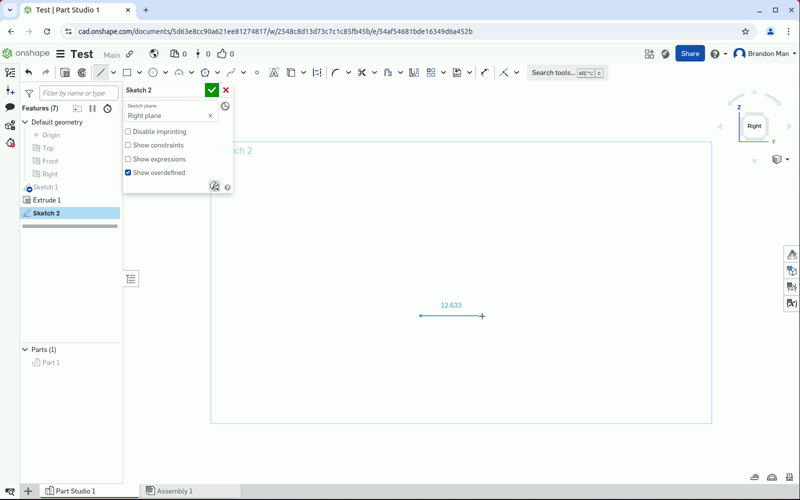
click(482, 315)
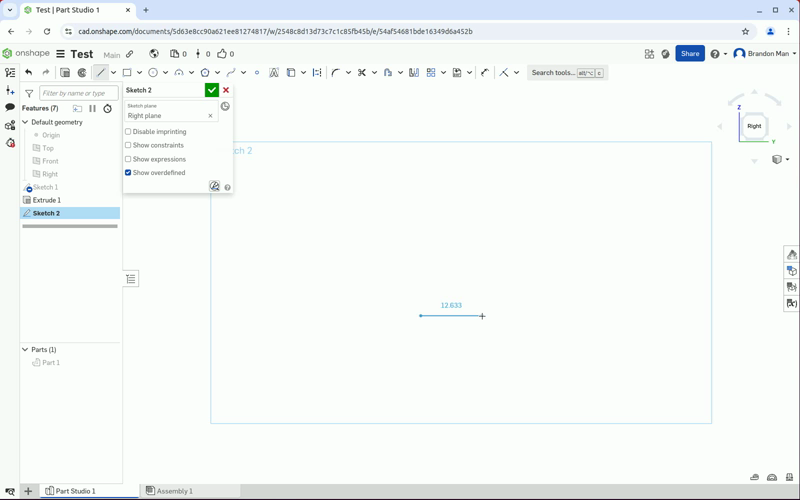
key_up(shift)
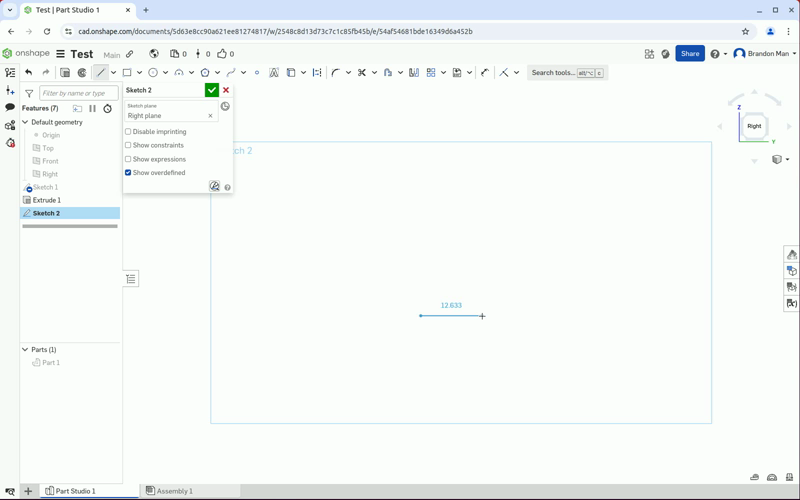
key_down(shift)
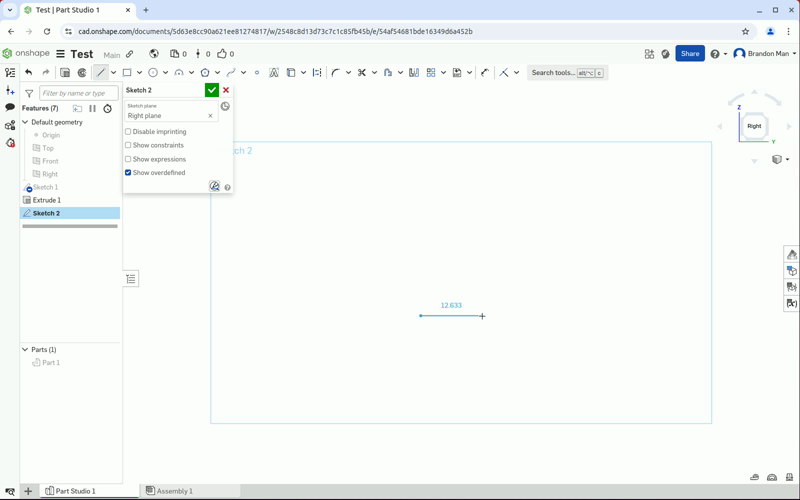
mouse_move(512, 315)
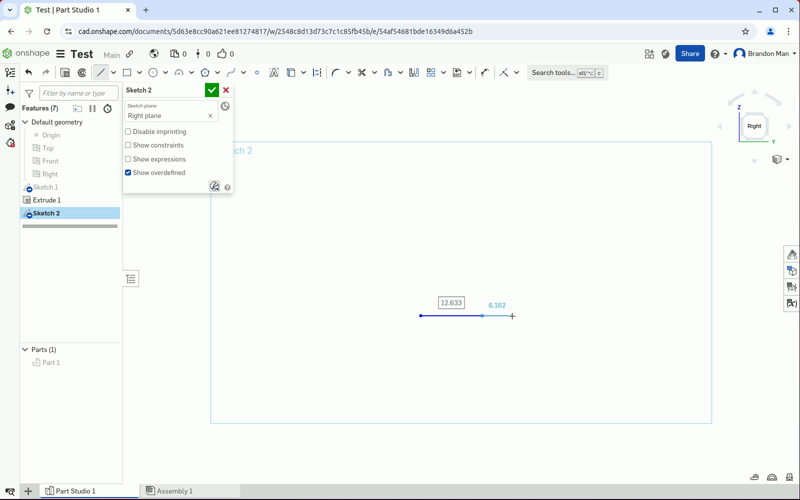
mouse_move(482, 289)
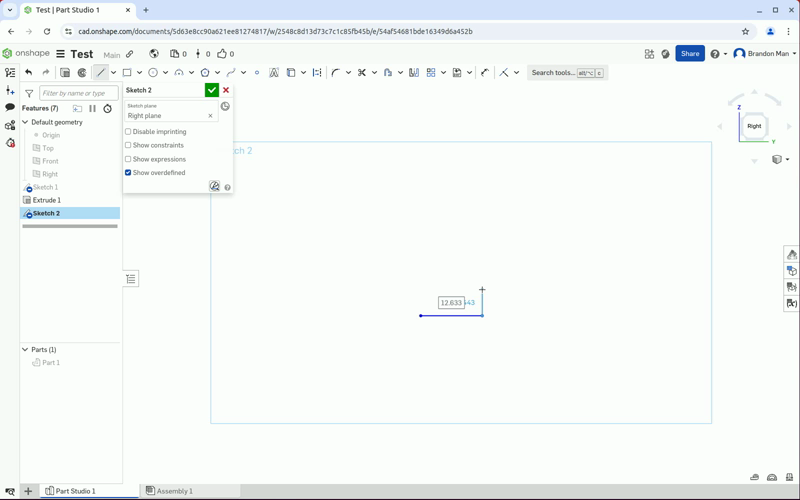
click(482, 289)
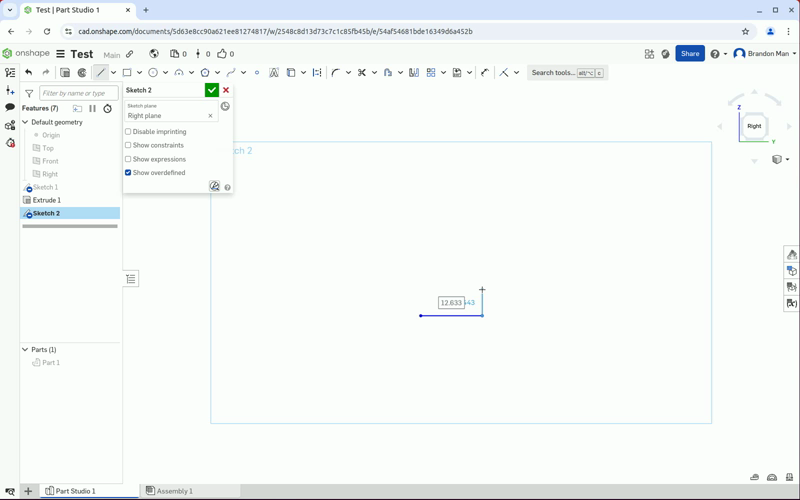
key_up(shift)
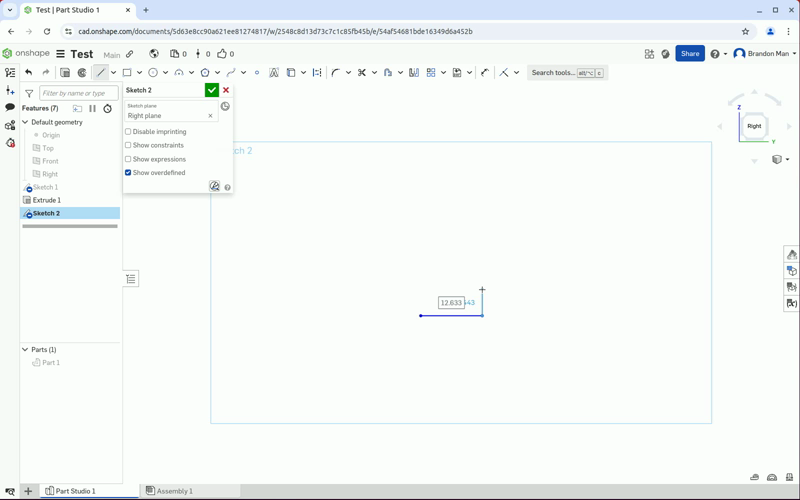
key_down(shift)
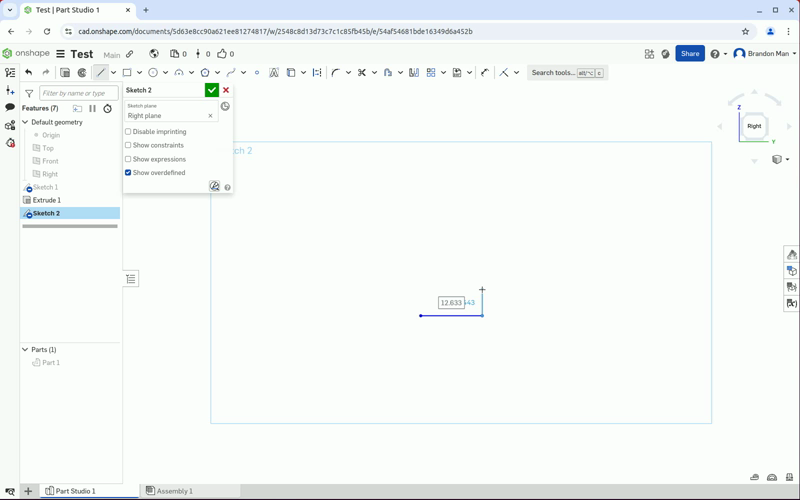
mouse_move(420, 289)
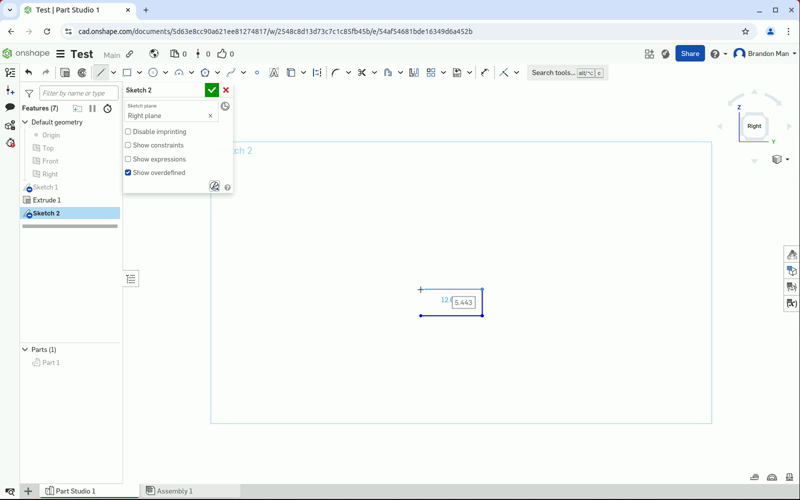
click(420, 289)
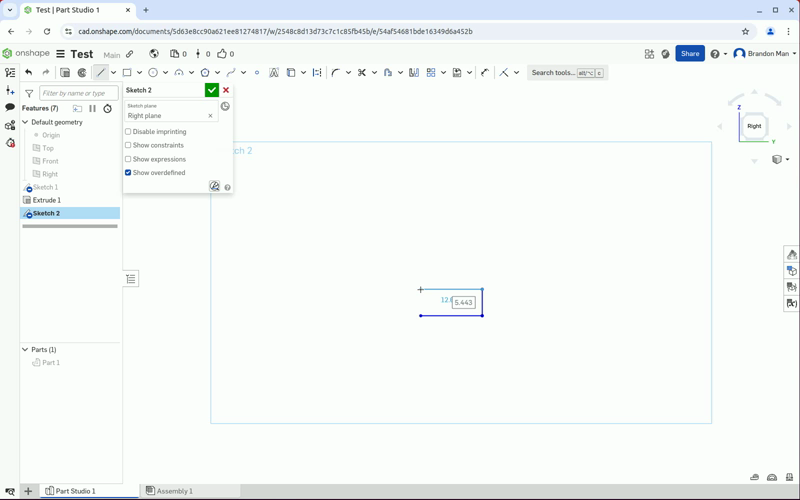
key_up(shift)
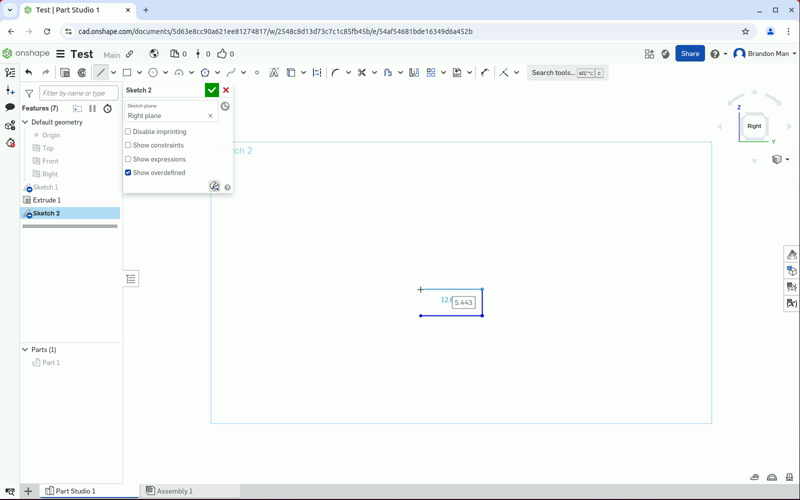
mouse_move(450, 289)
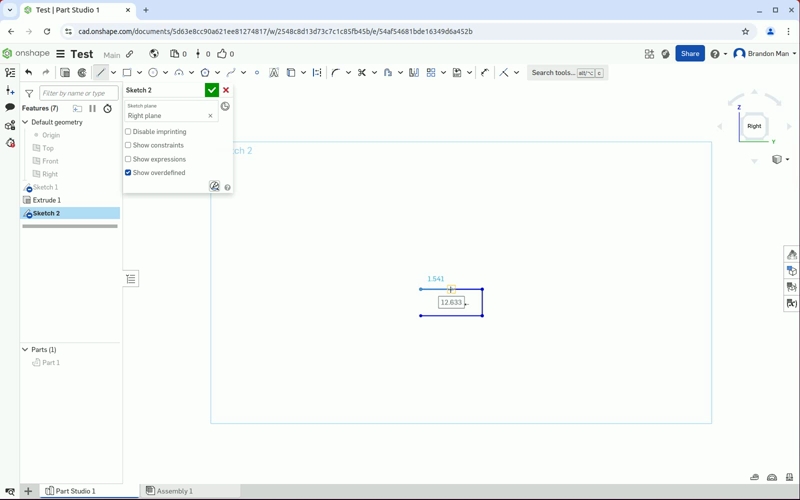
key_down(shift)
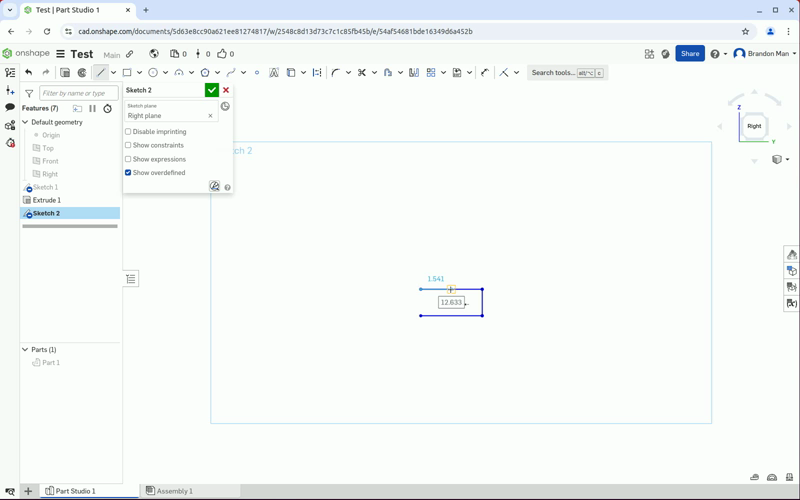
mouse_move(420, 315)
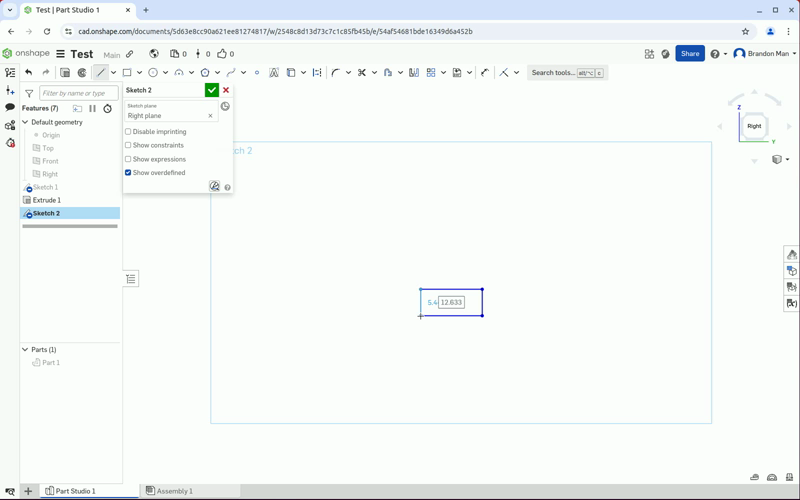
key_up(shift)
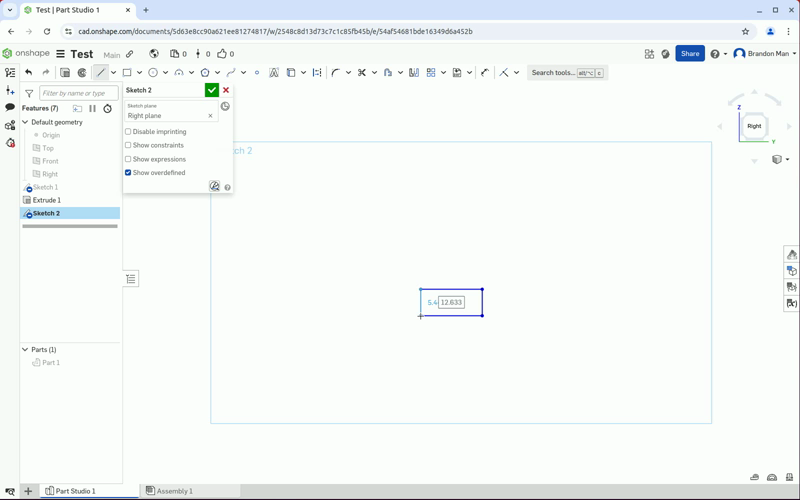
click(420, 315)
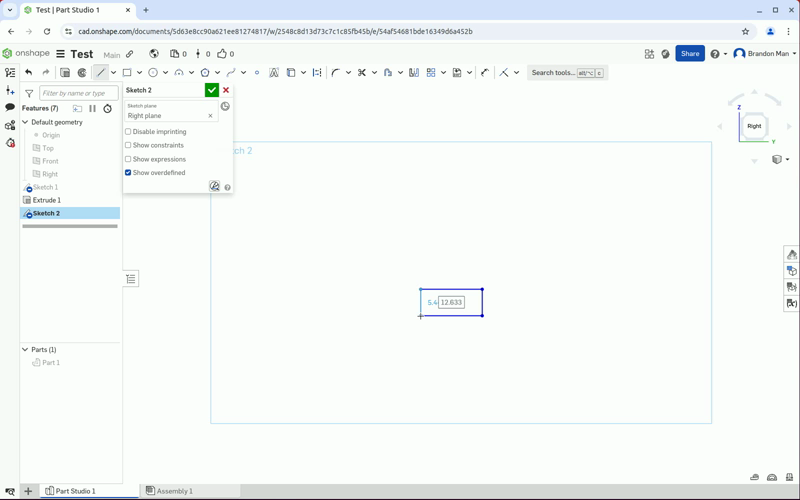
key(esc)
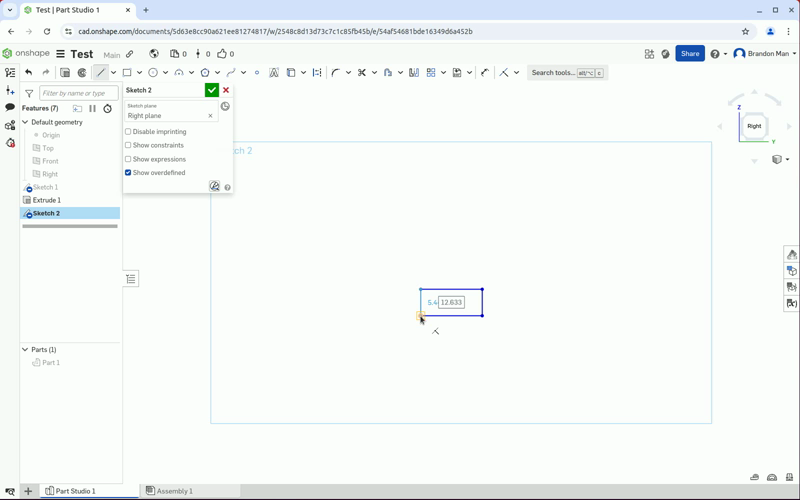
mouse_move(436, 297)
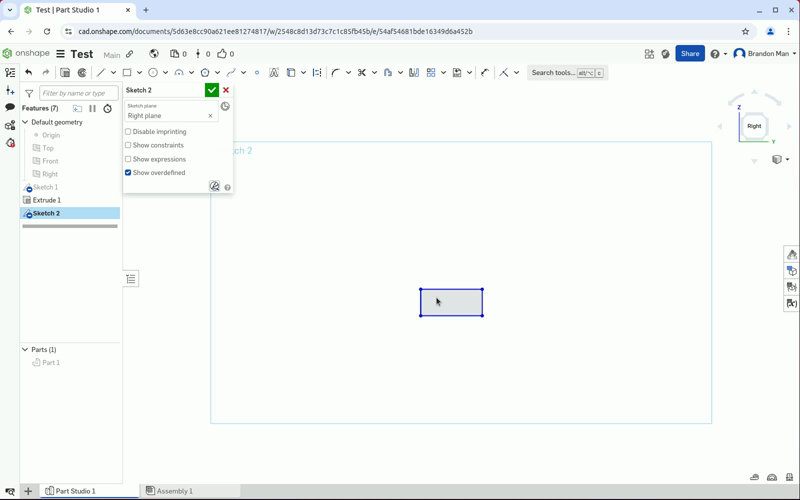
scroll(6)
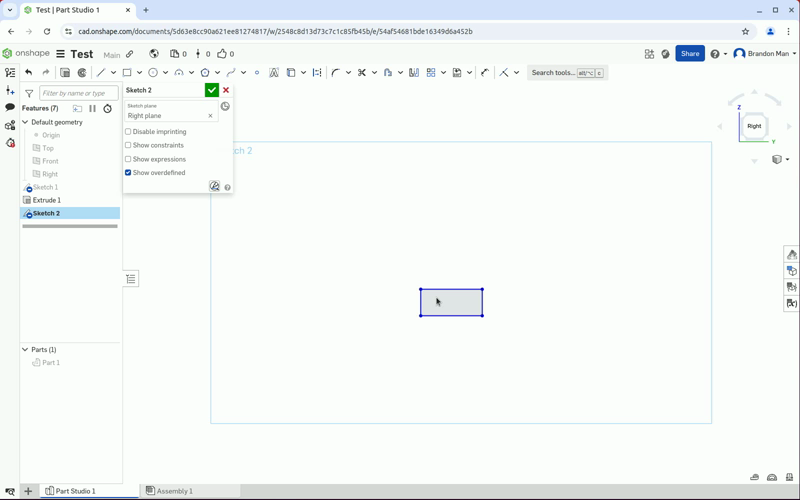
scroll(6)
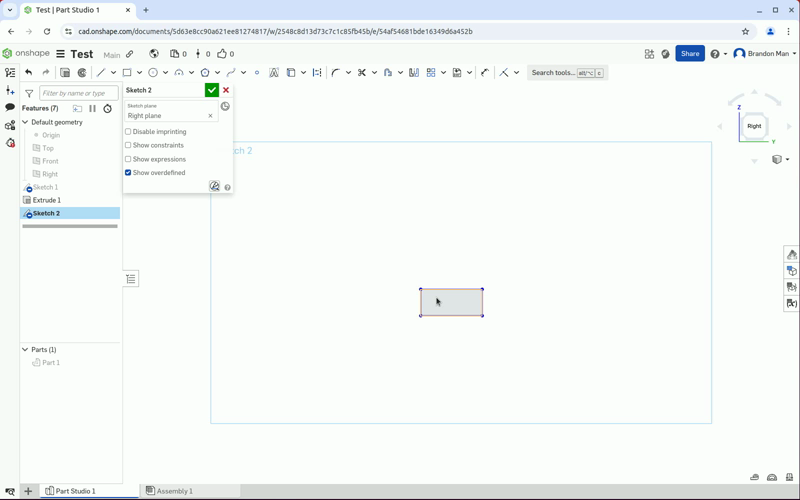
scroll(6)
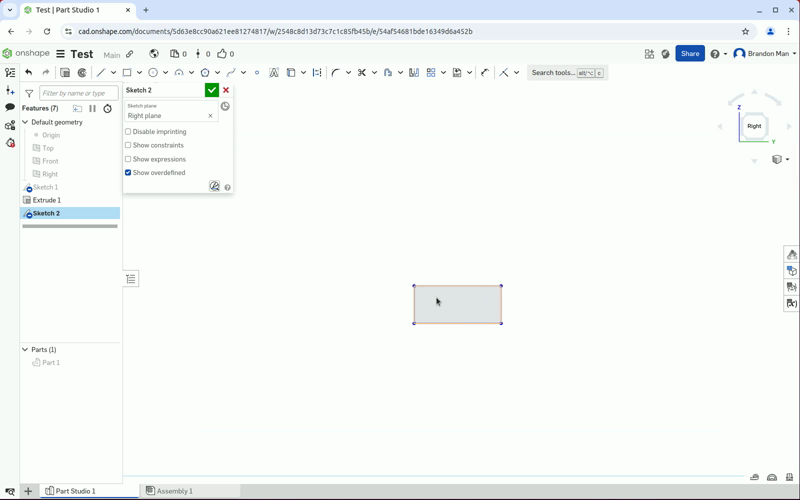
scroll(6)
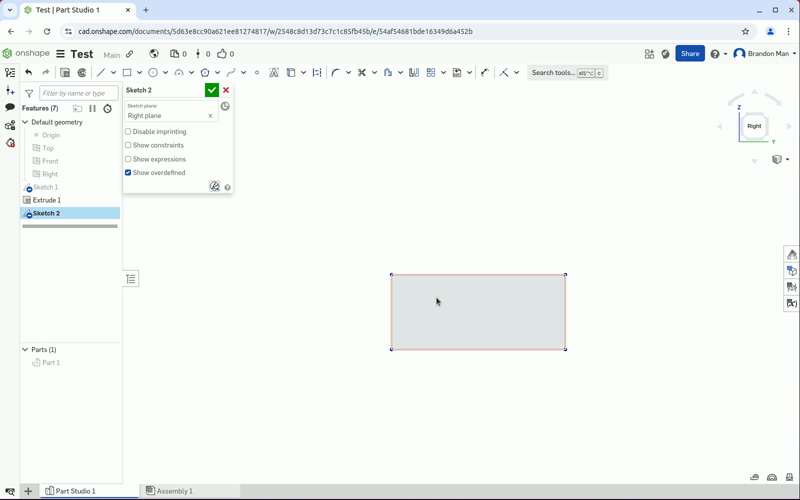
scroll(6)
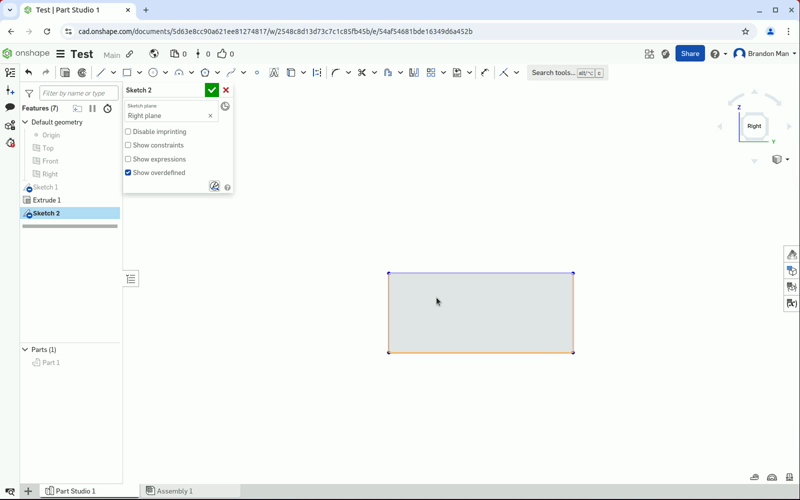
scroll(6)
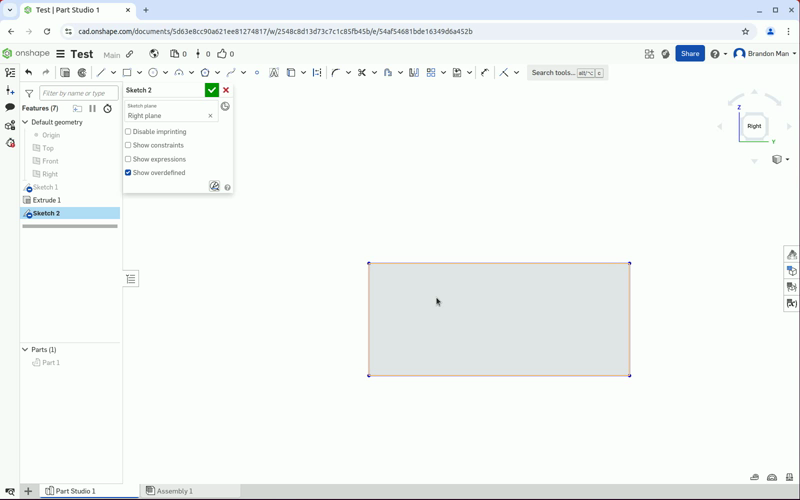
scroll(6)
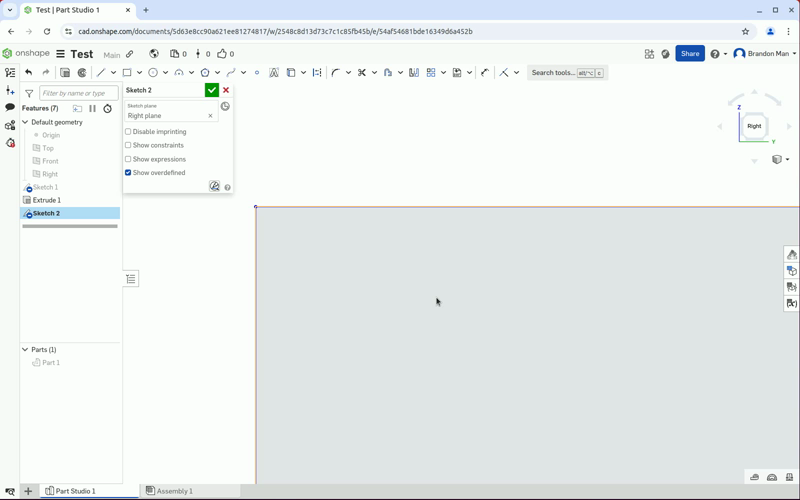
click(436, 297)
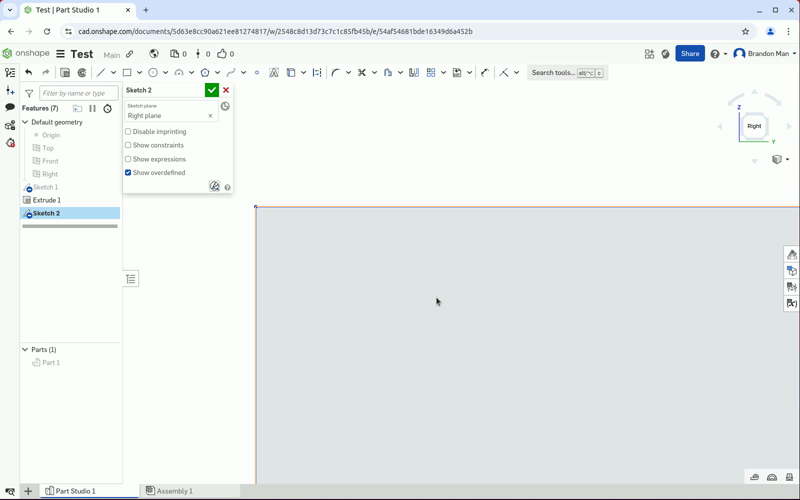
scroll(-6)
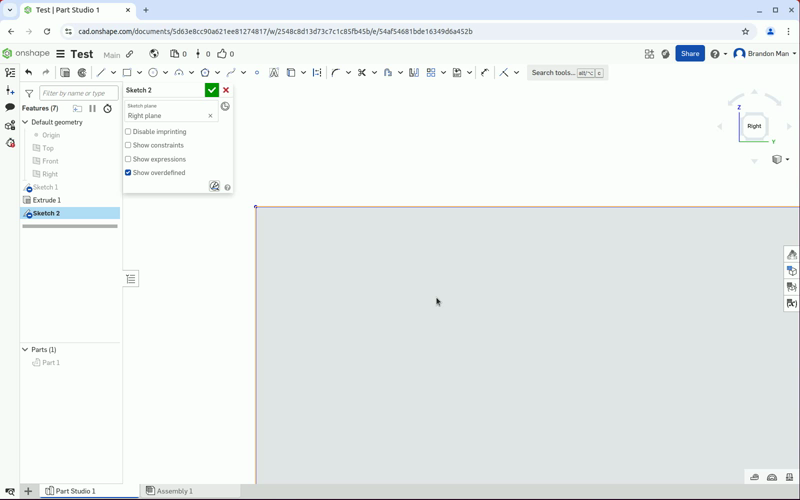
scroll(-6)
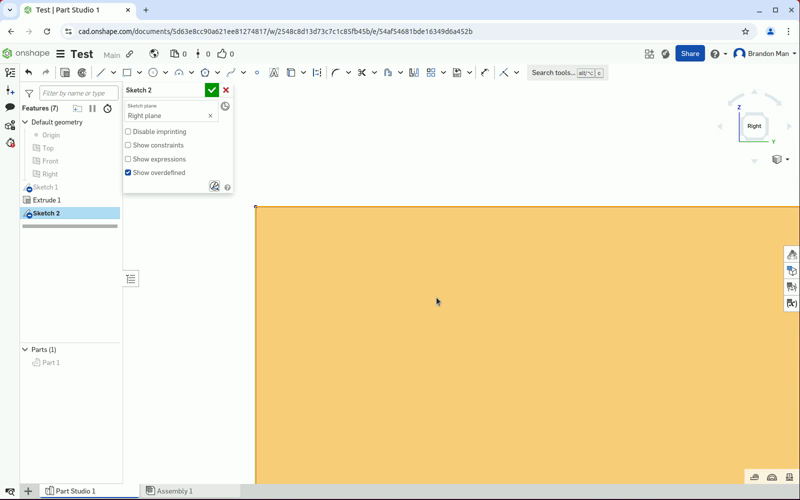
scroll(-6)
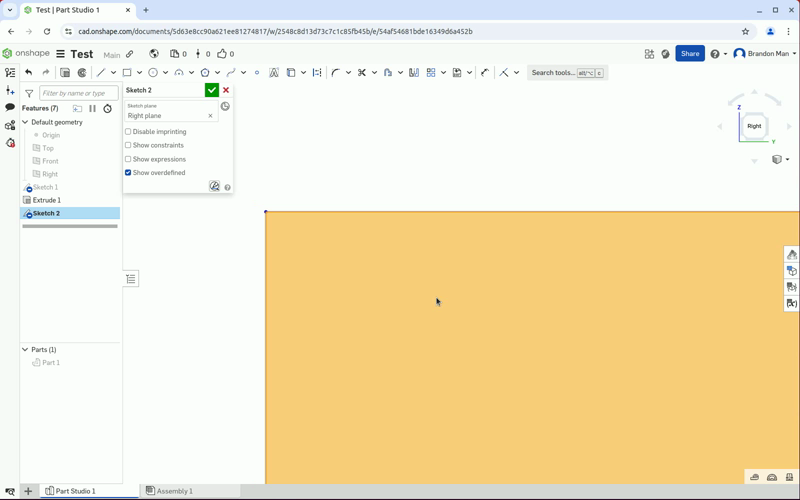
scroll(-6)
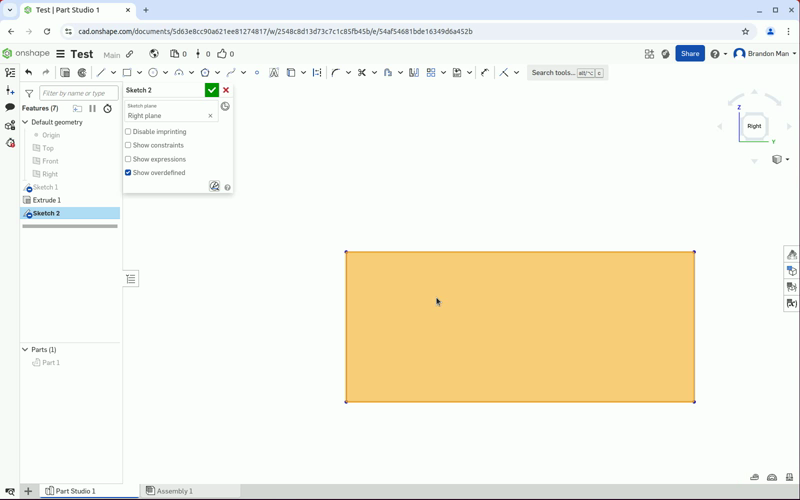
scroll(-6)
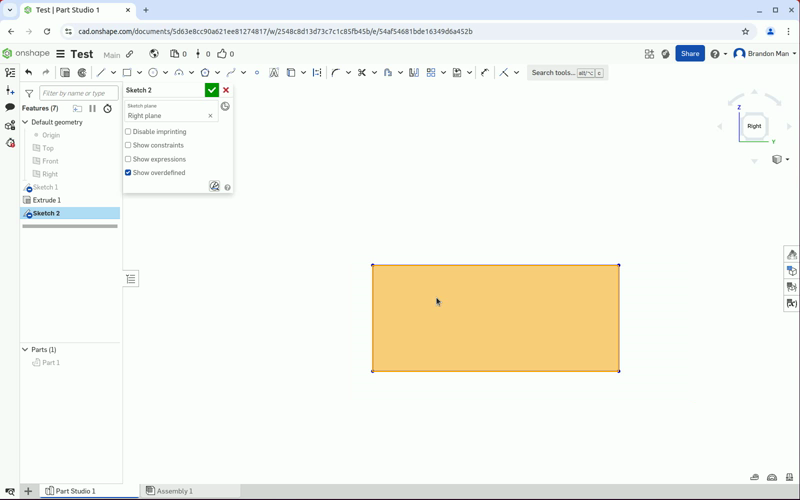
scroll(-6)
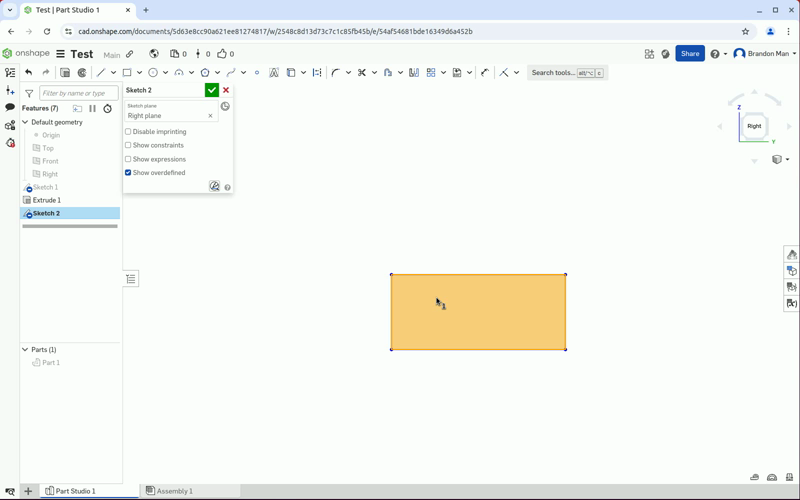
scroll(-6)
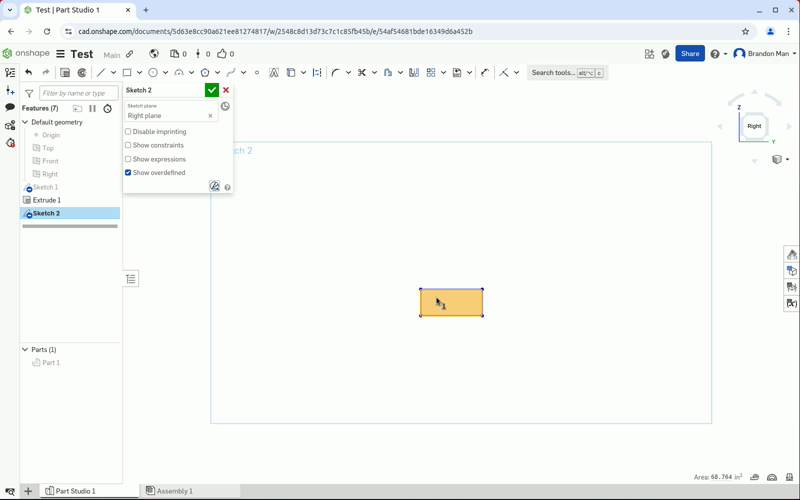
mouse_move(73, 352)
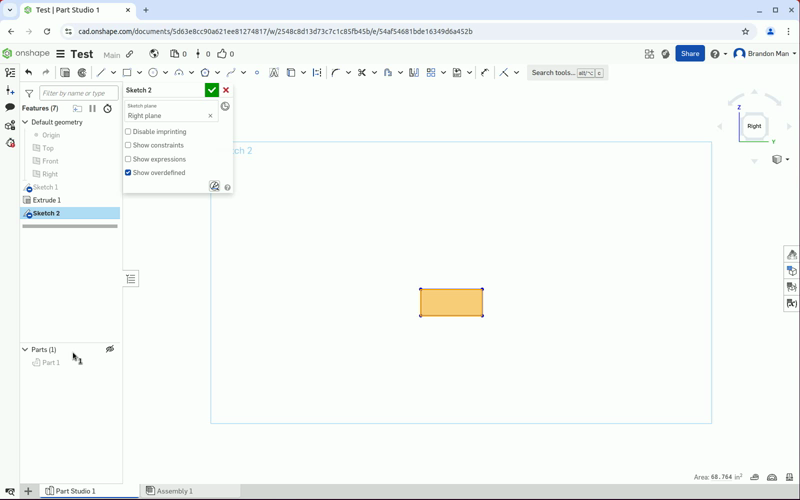
key(shift+y)
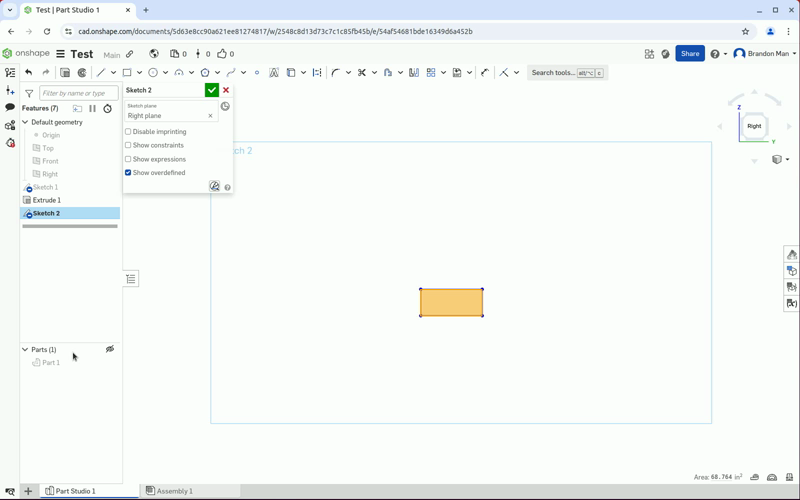
key(shift+e)
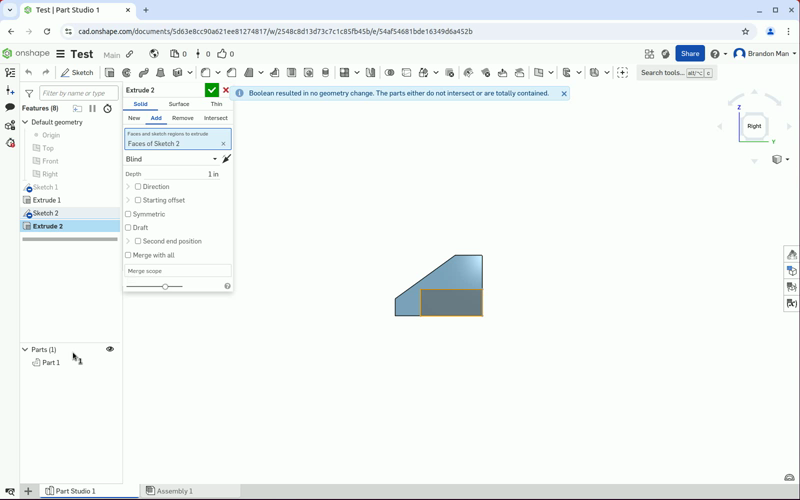
mouse_move(143, 106)
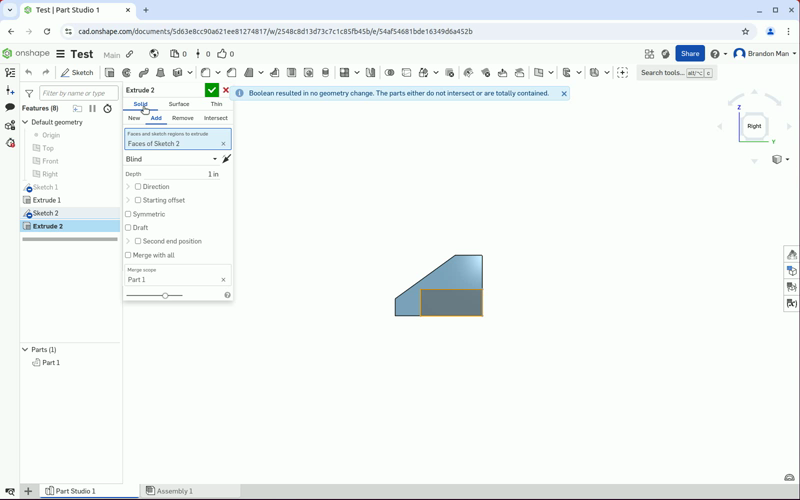
click(143, 106)
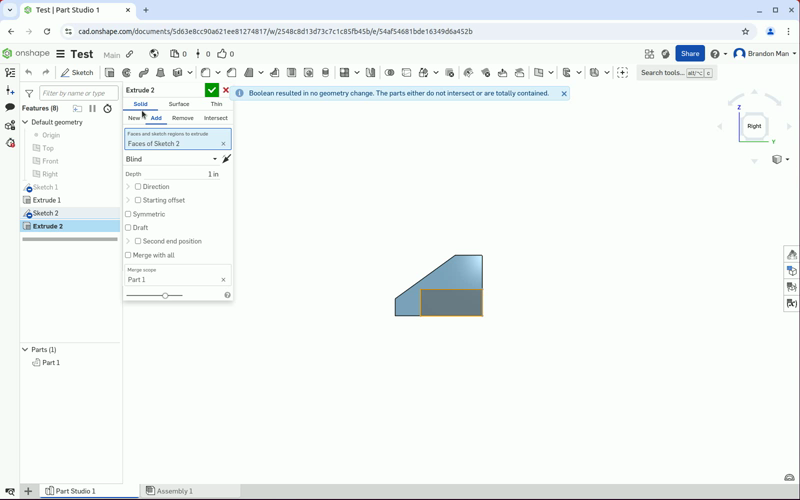
mouse_move(137, 120)
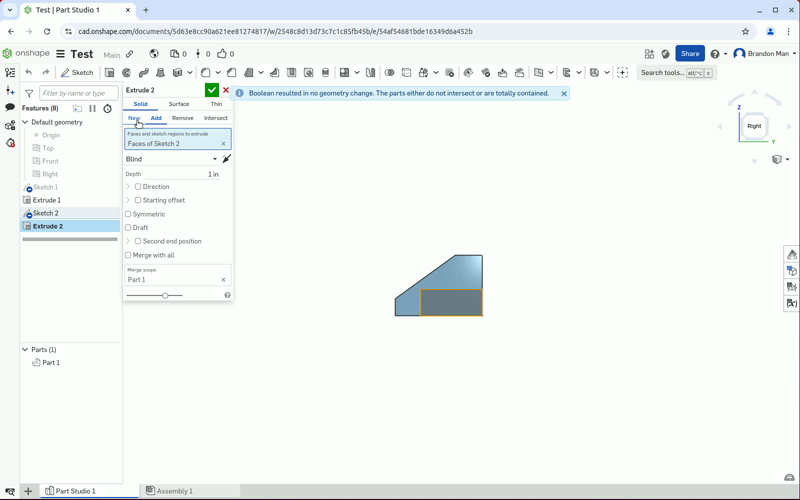
click(137, 120)
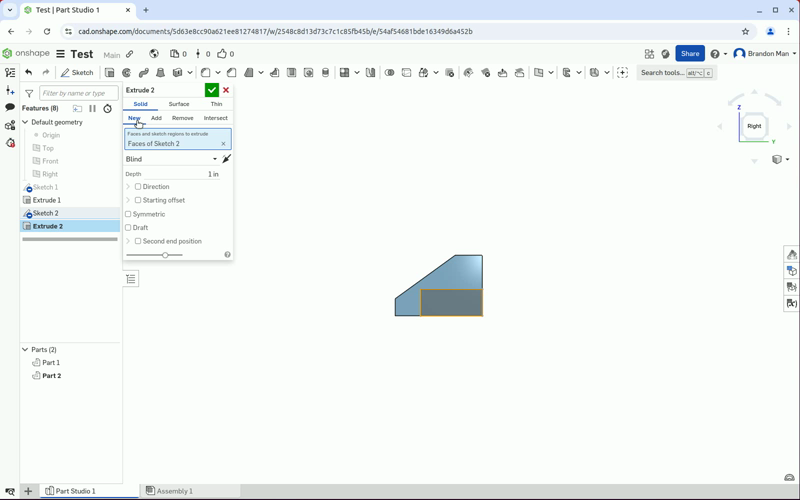
key(tab, 4)
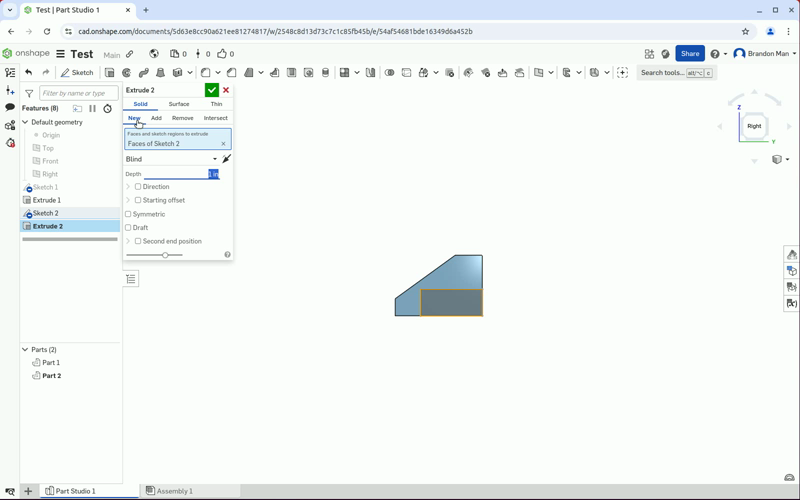
text(-17.813)
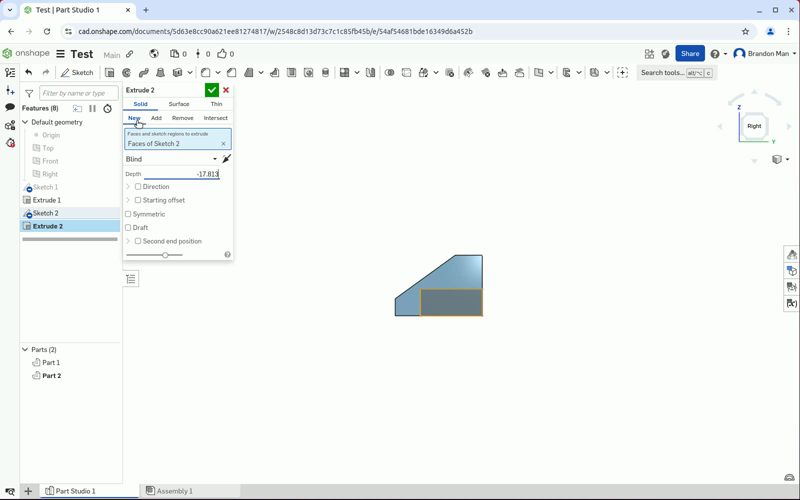
key(enter)
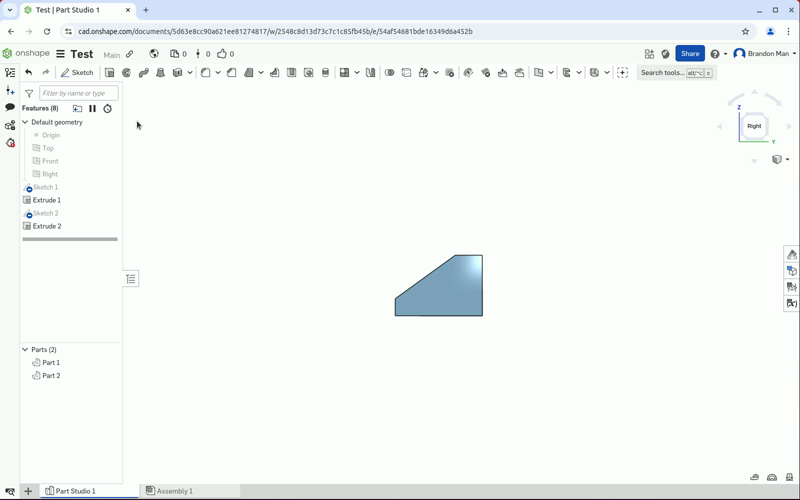
key(shift+h)
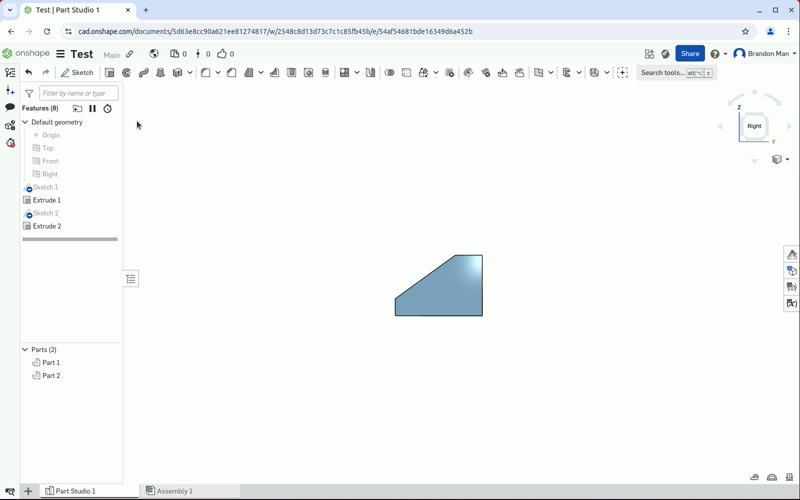
key(shift+h)
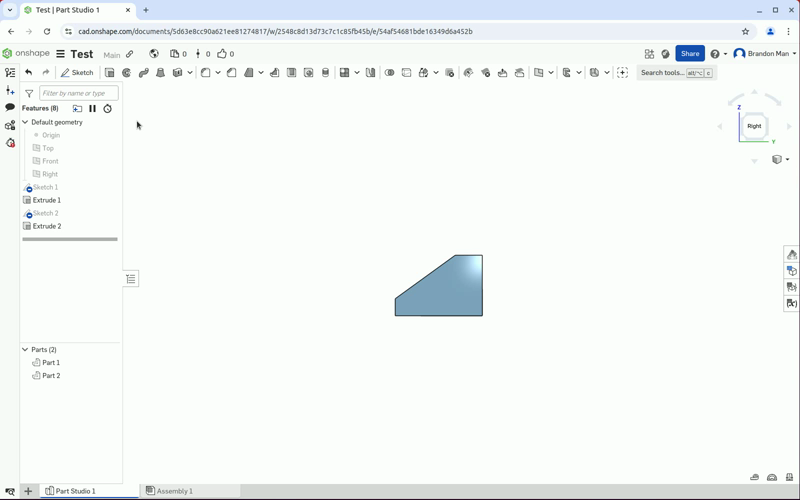
mouse_move(73, 189)
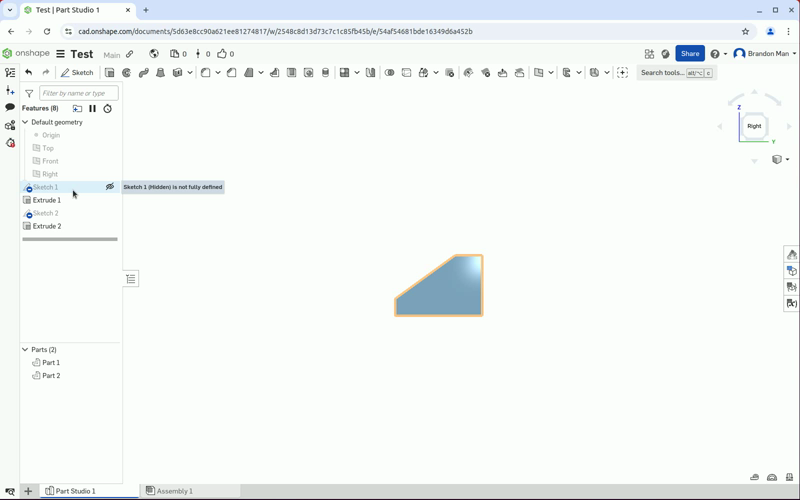
click(73, 189)
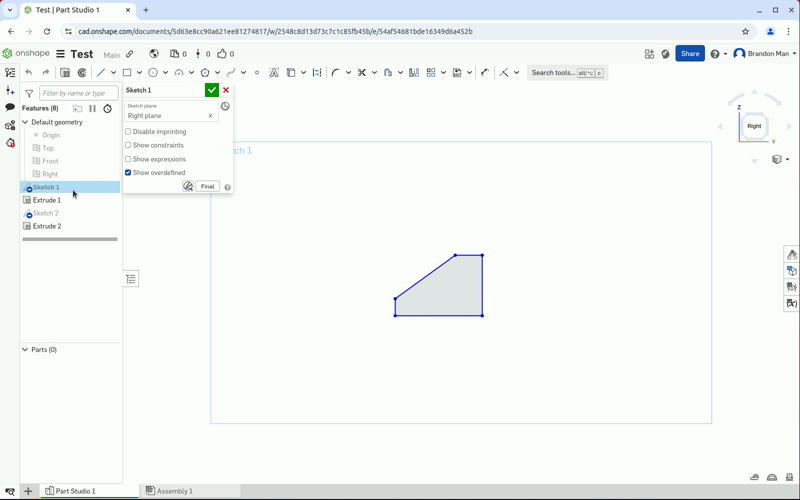
mouse_move(229, 92)
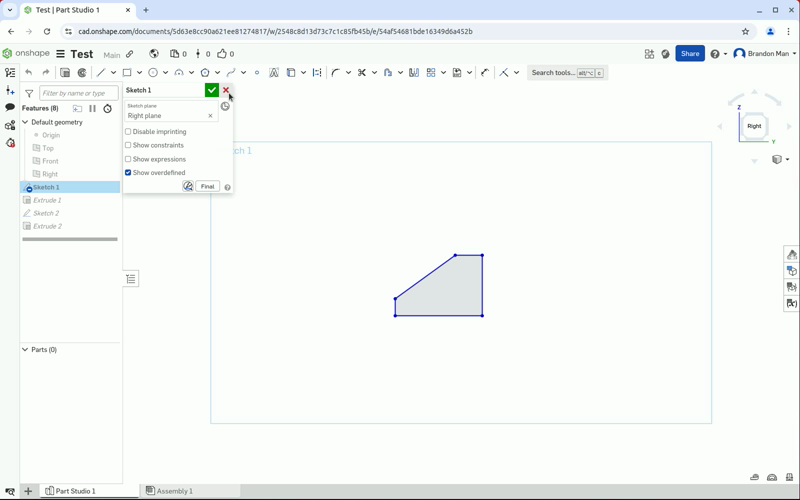
click(229, 92)
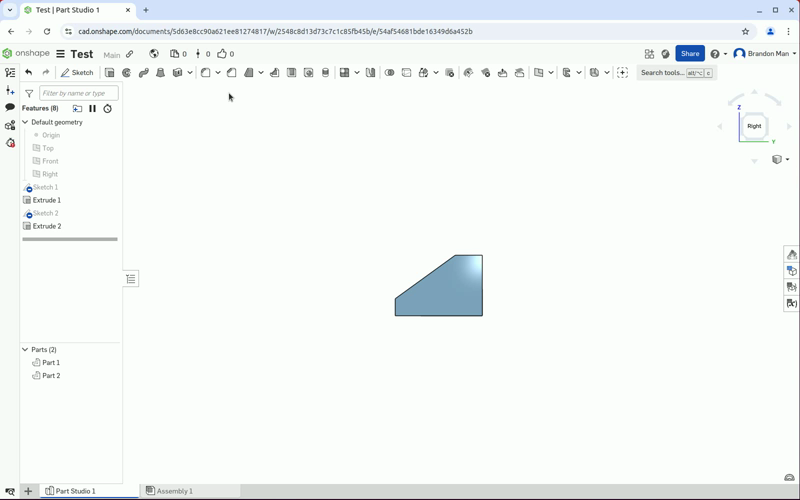
mouse_move(541, 75)
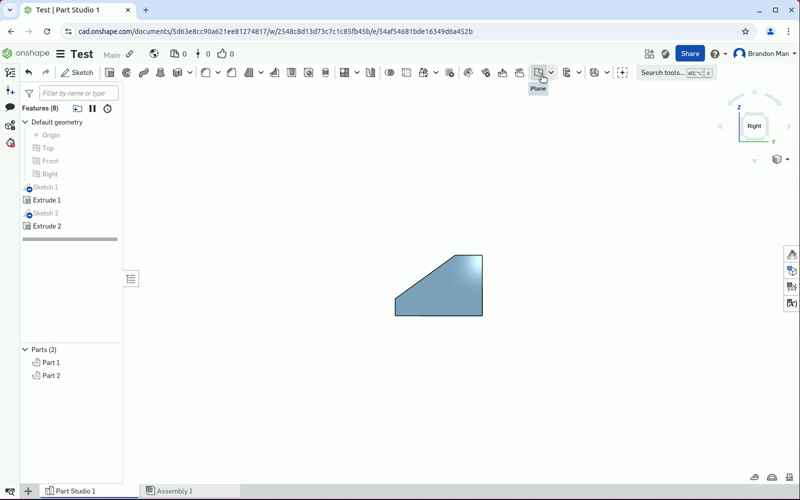
click(541, 75)
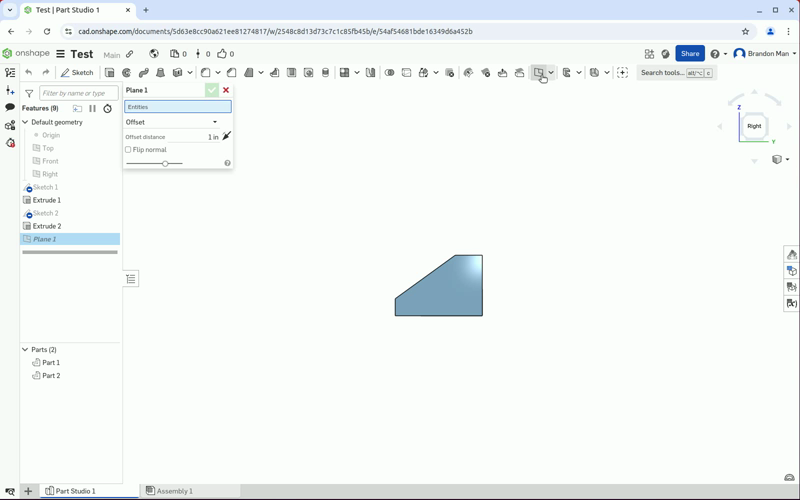
mouse_move(73, 176)
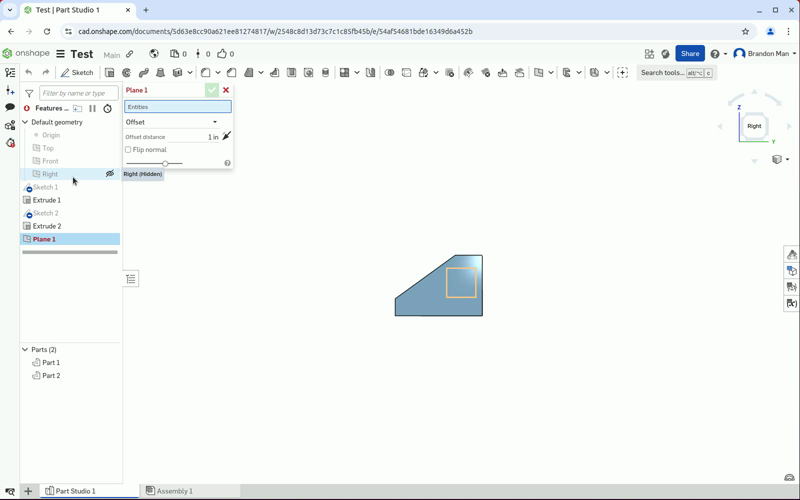
click(73, 176)
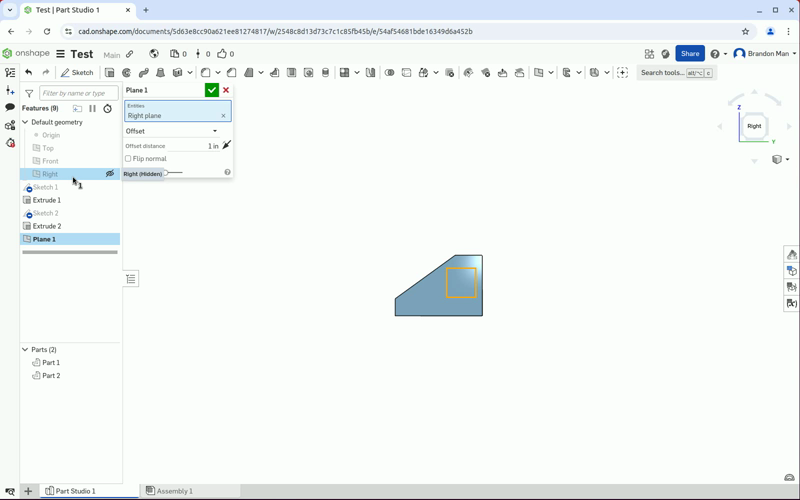
key(tab, 2)
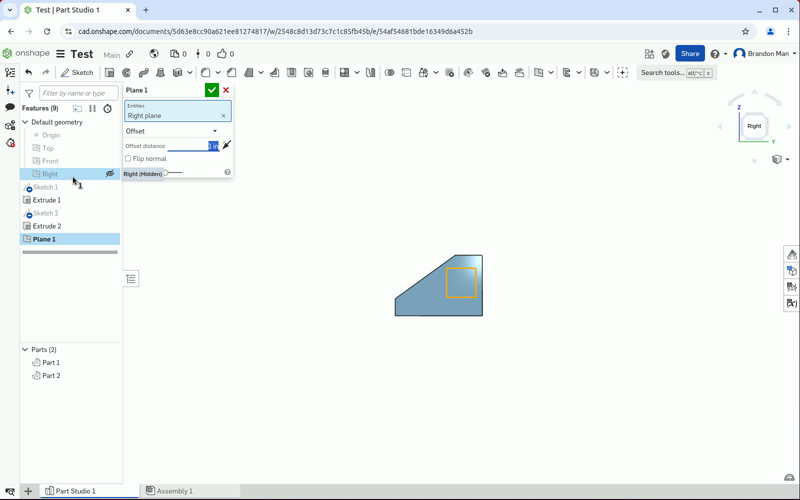
text(17.809)
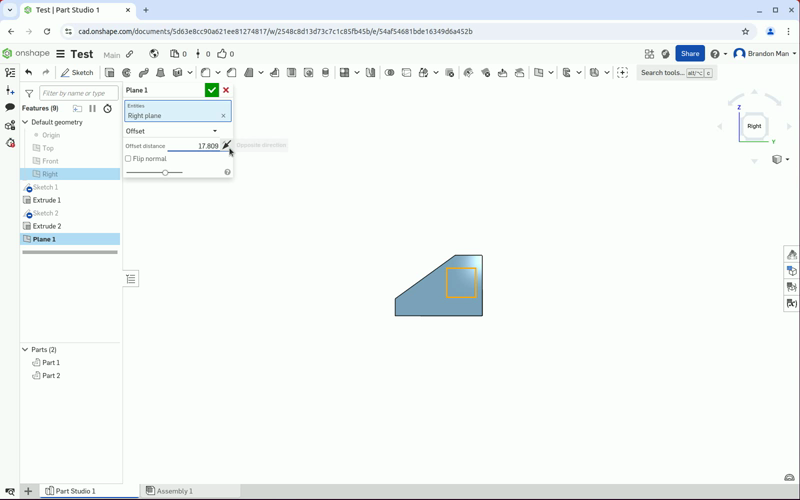
mouse_move(229, 147)
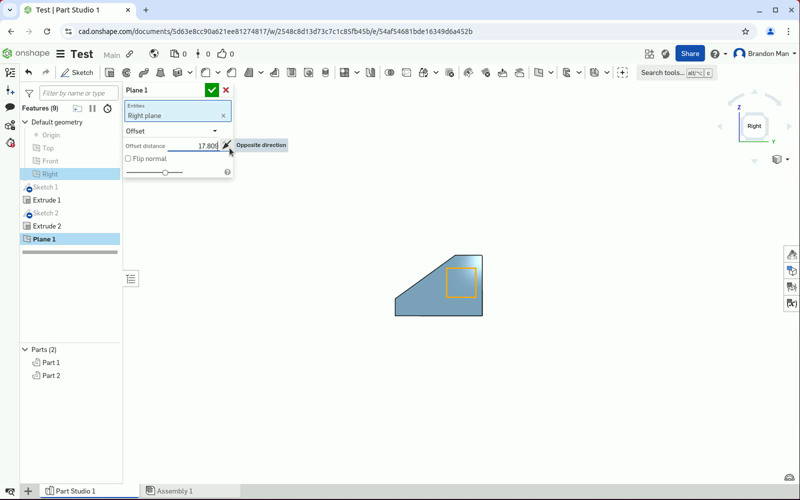
click(229, 147)
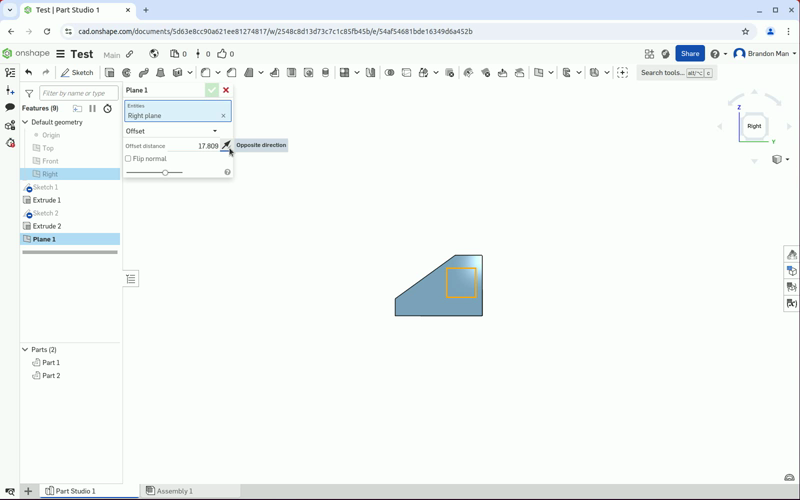
key(enter, 2)
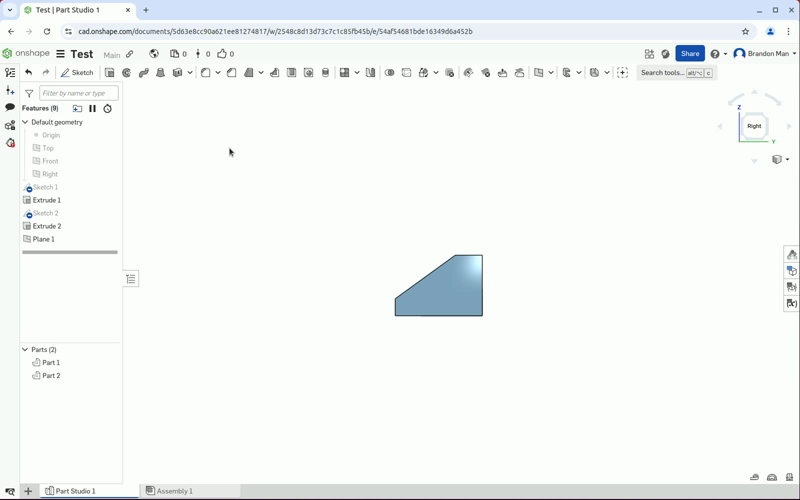
key(shift+s)
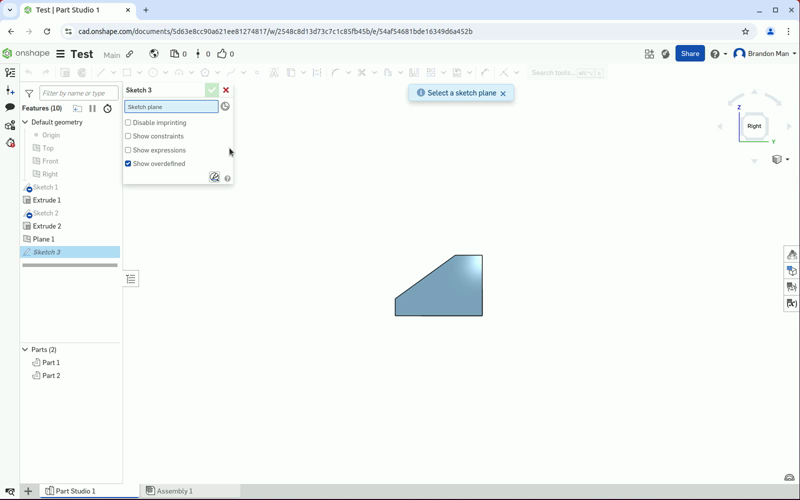
mouse_move(73, 241)
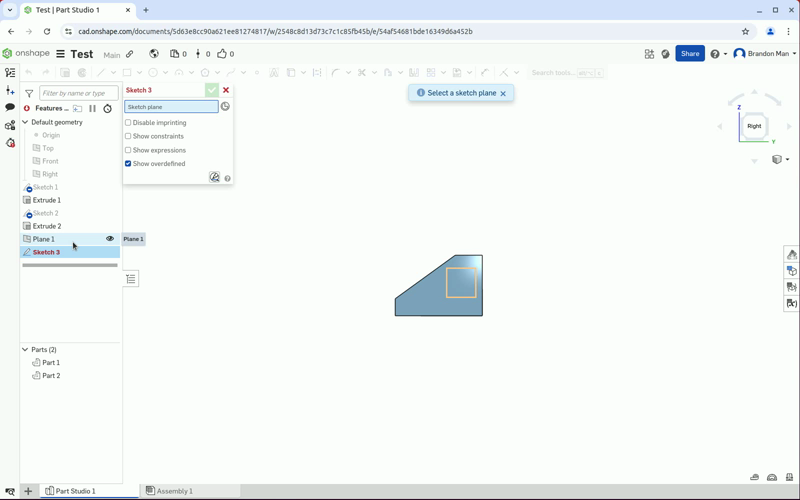
click(73, 241)
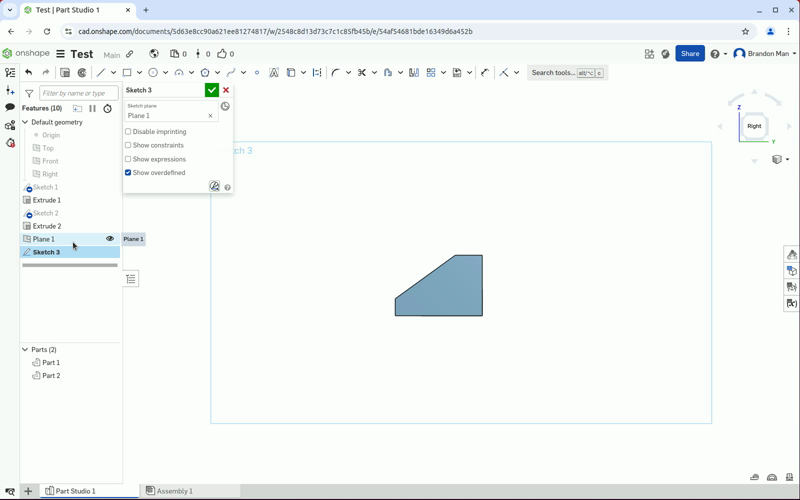
mouse_move(73, 352)
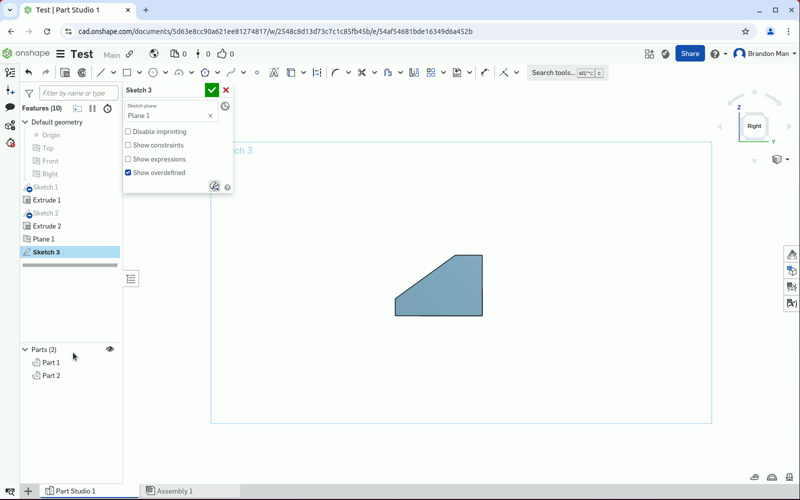
key(y)
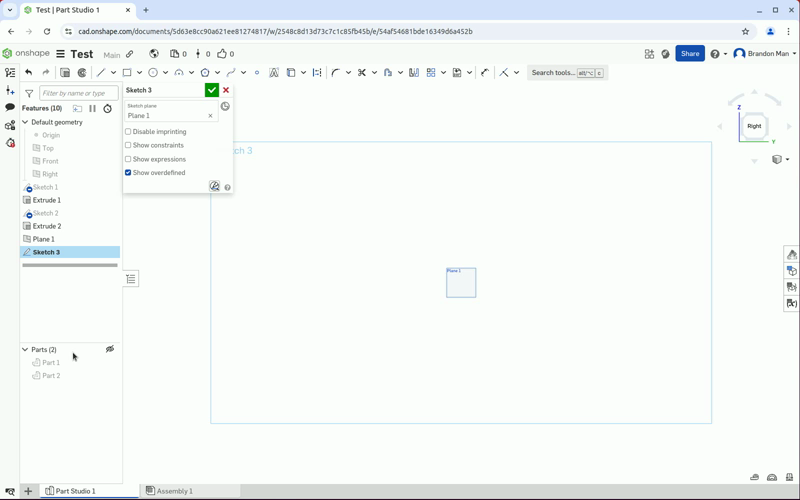
key(l)
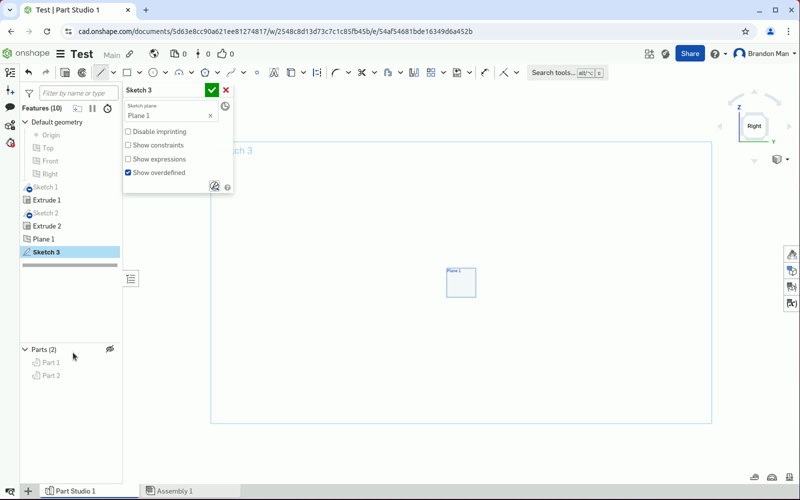
key_down(shift)
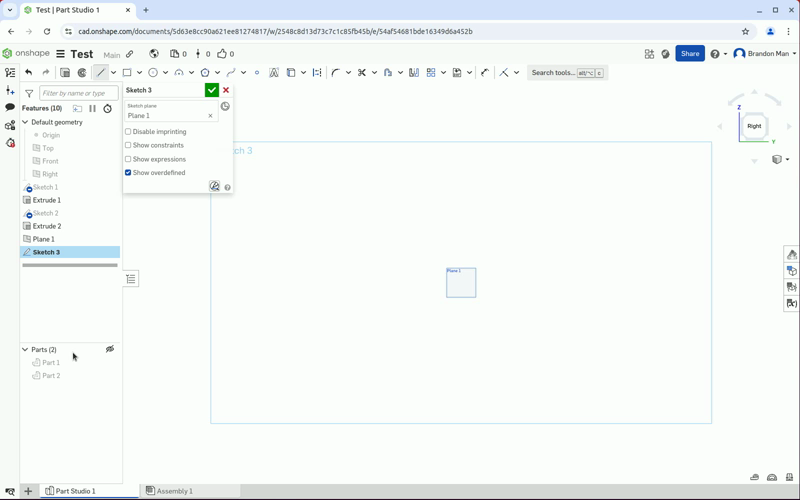
mouse_move(481, 288)
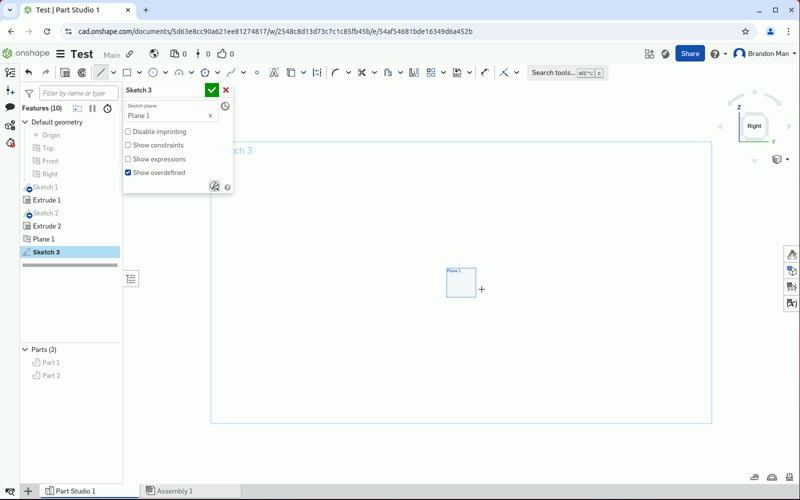
click(481, 288)
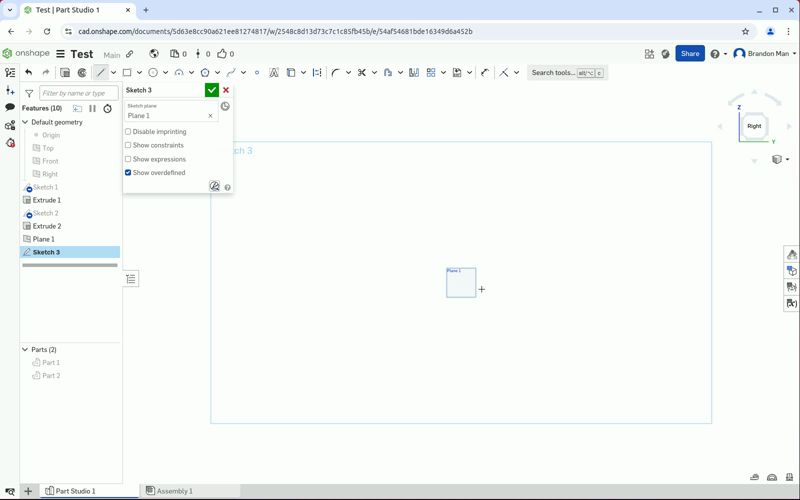
key_up(shift)
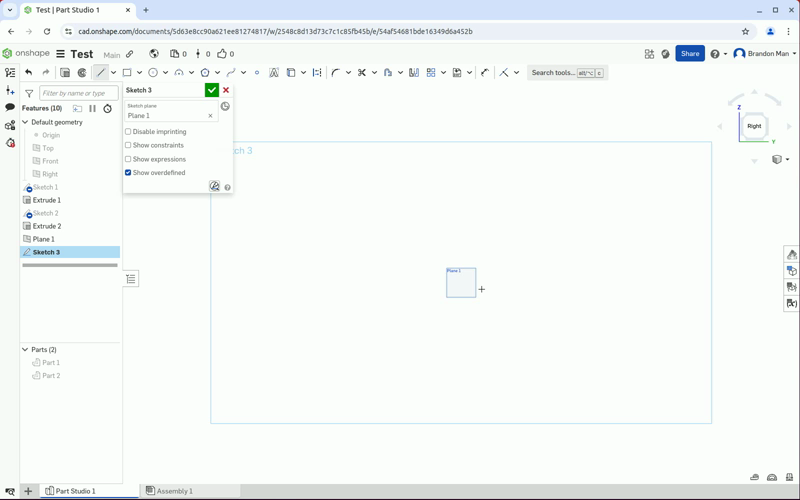
key_down(shift)
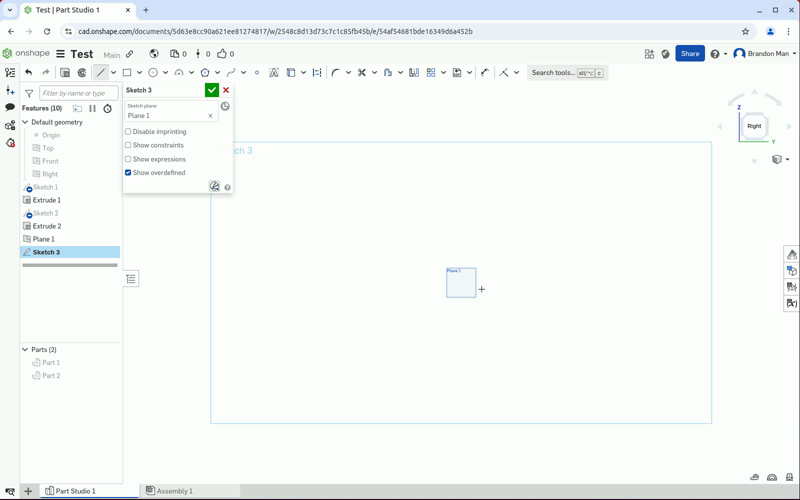
mouse_move(543, 288)
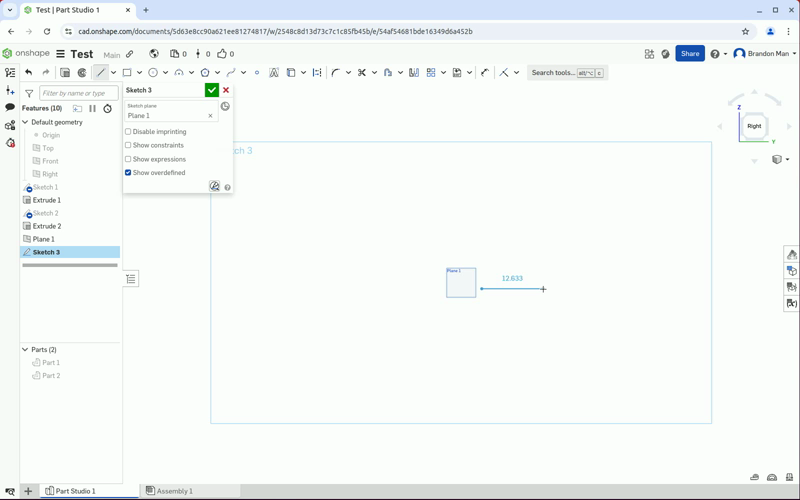
click(543, 288)
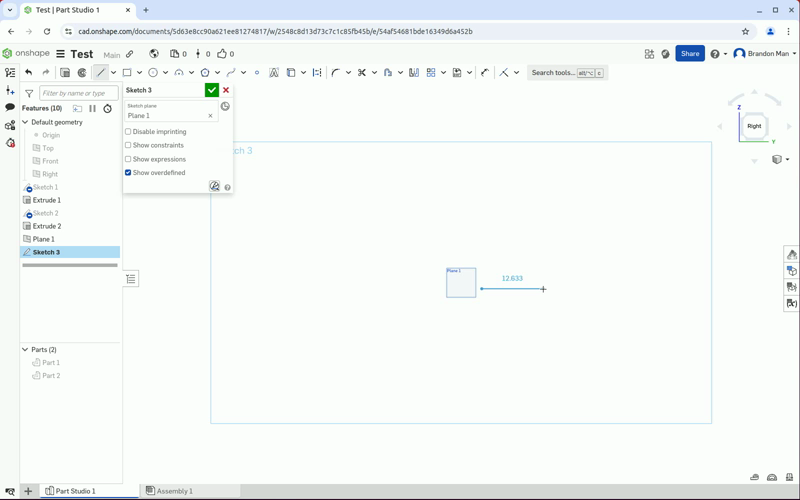
key_up(shift)
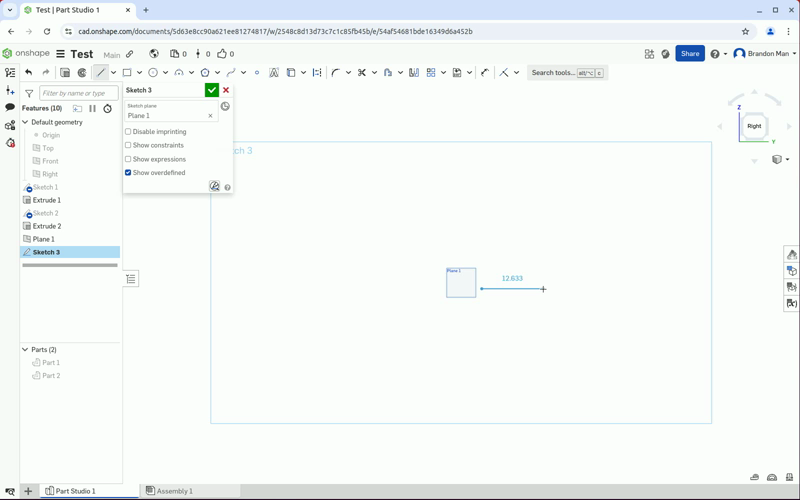
key_down(shift)
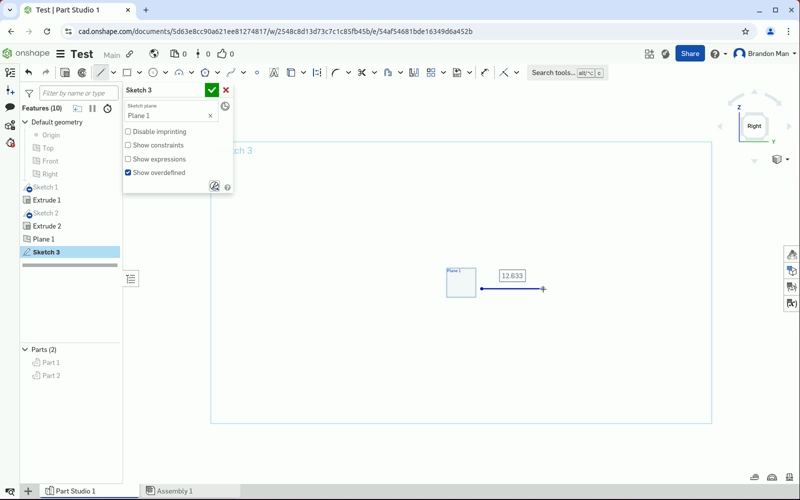
mouse_move(573, 288)
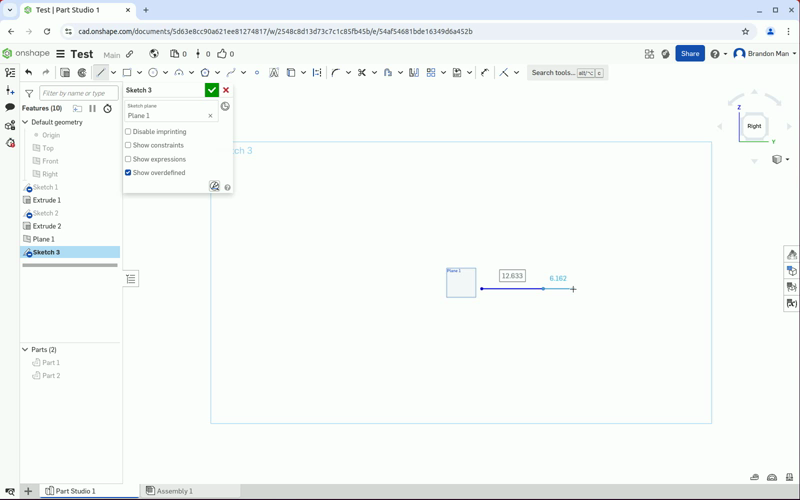
mouse_move(543, 315)
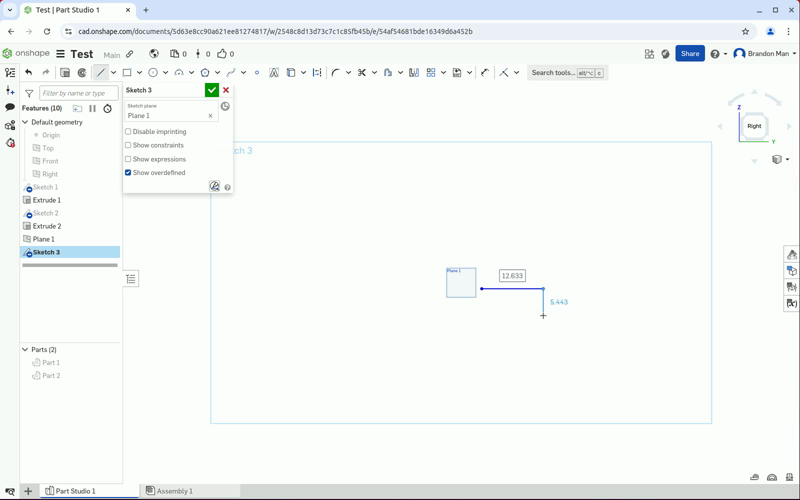
click(543, 315)
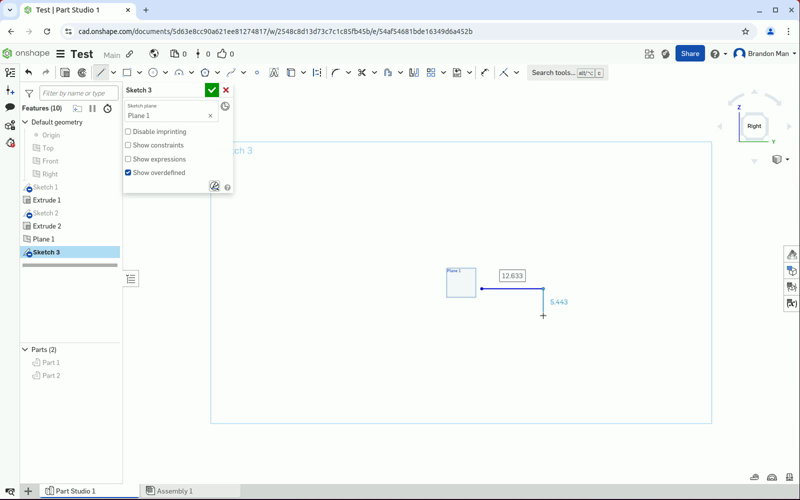
key_up(shift)
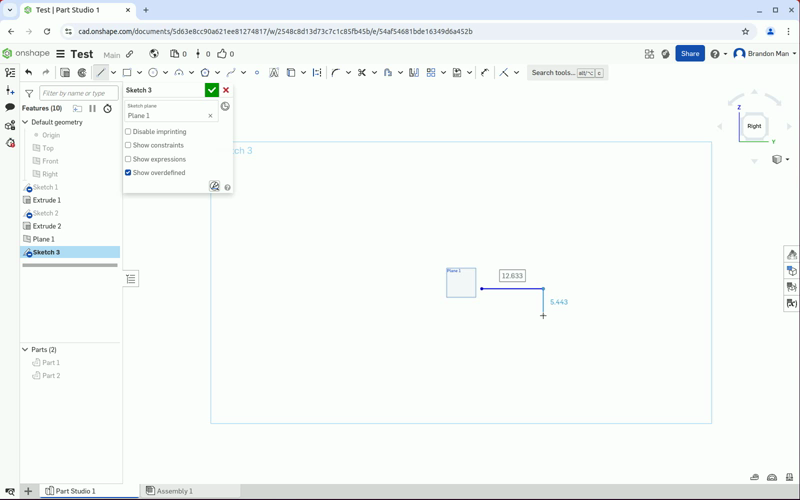
key_down(shift)
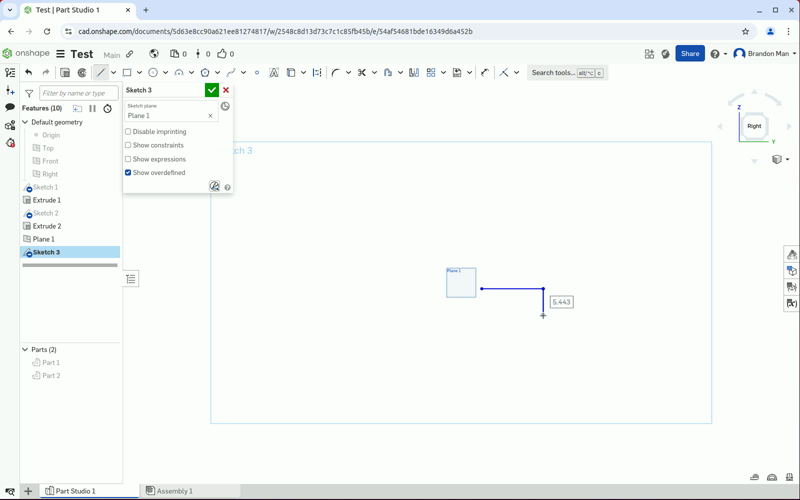
mouse_move(573, 315)
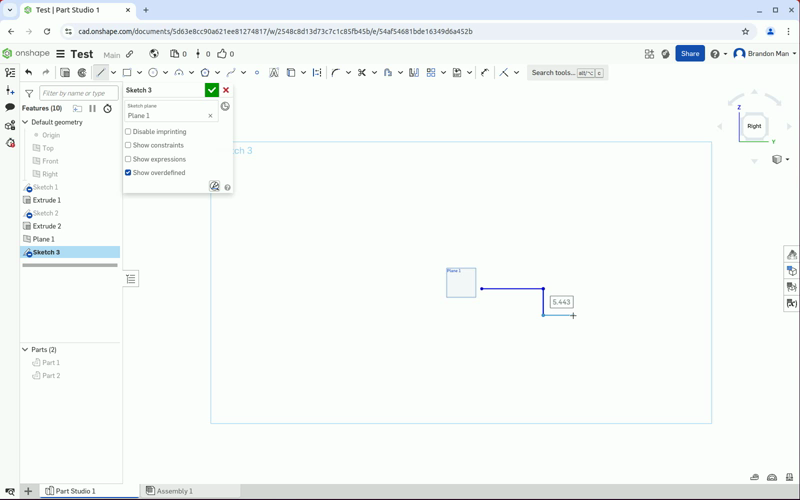
mouse_move(568, 315)
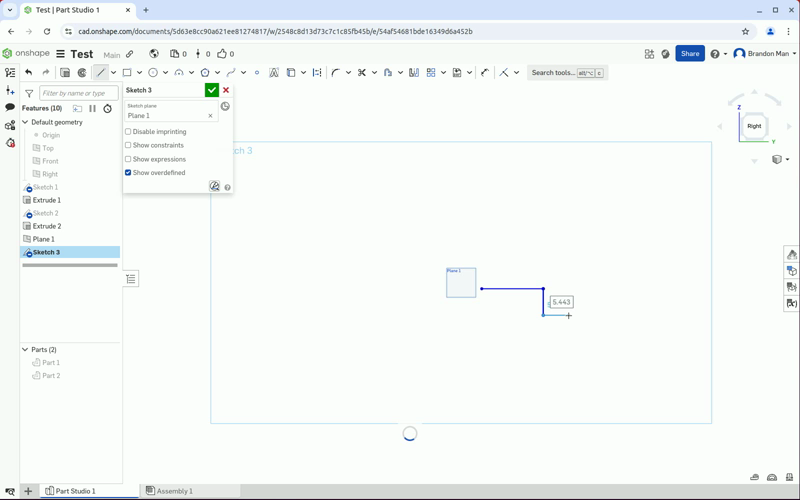
click(568, 315)
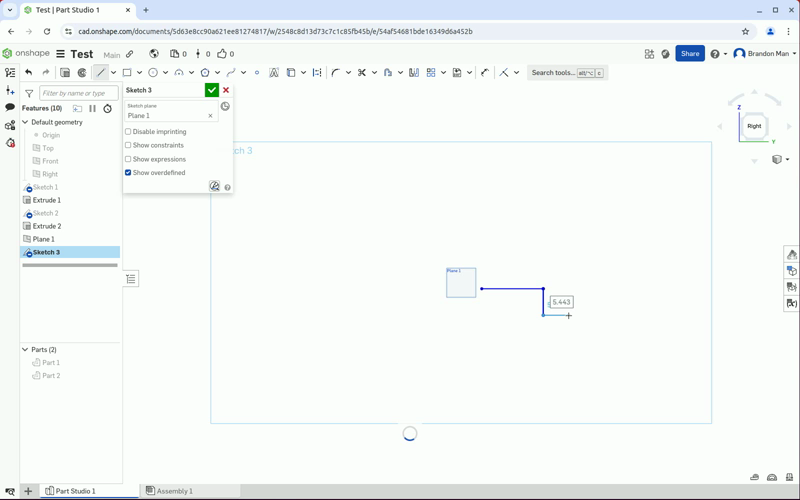
key_up(shift)
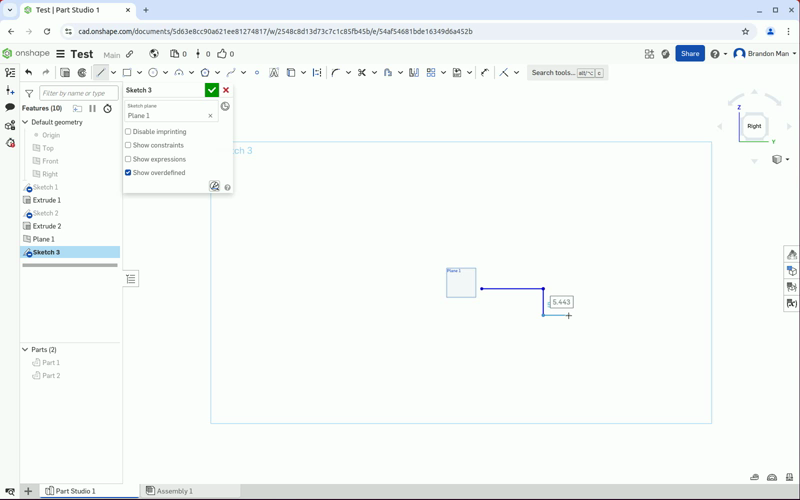
key_down(shift)
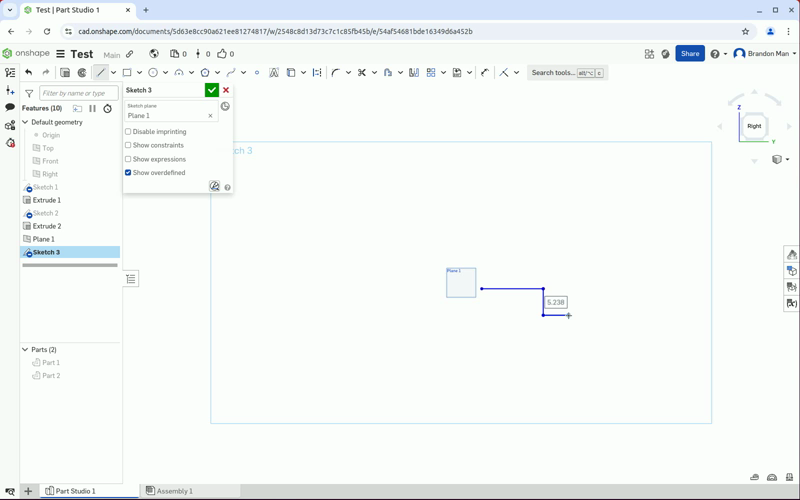
mouse_move(589, 315)
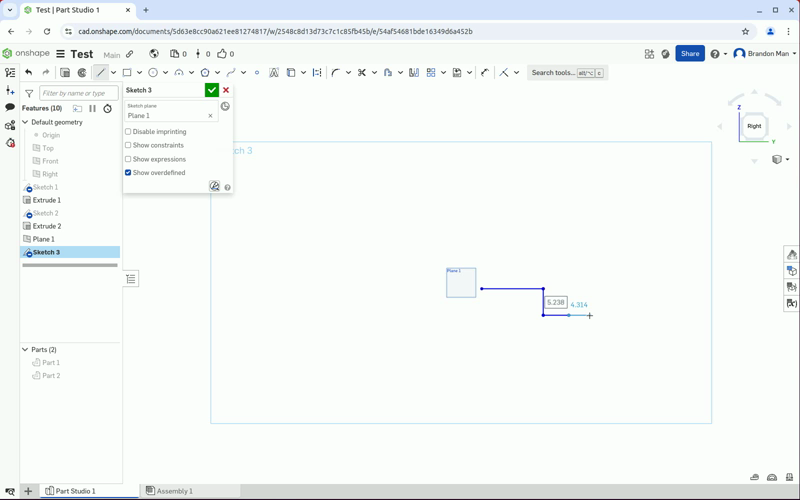
mouse_move(568, 297)
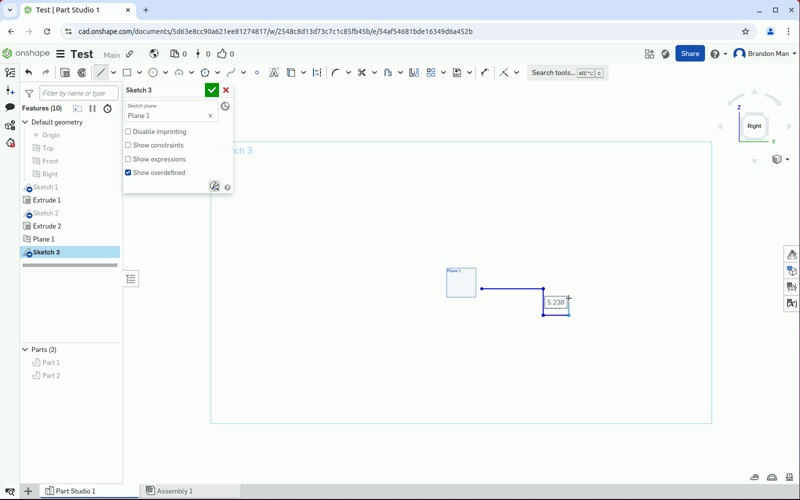
click(568, 297)
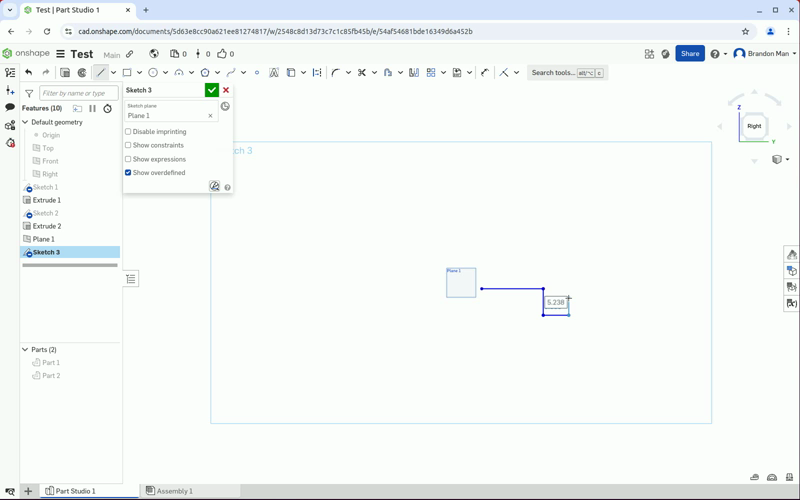
key_up(shift)
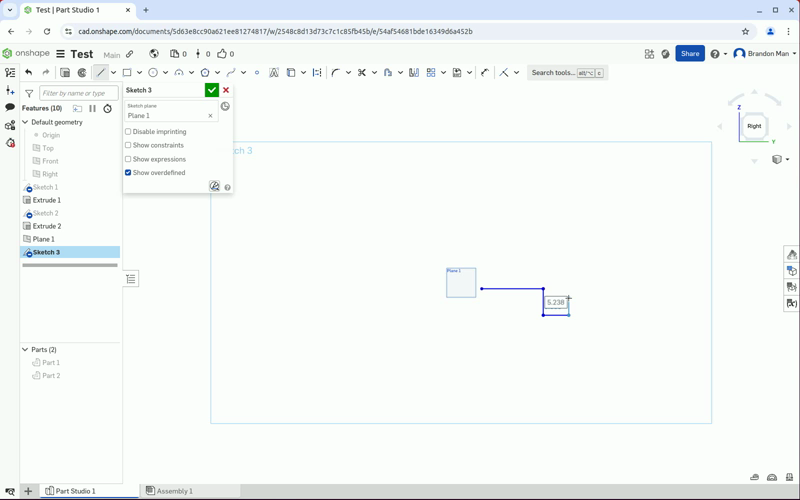
key_down(shift)
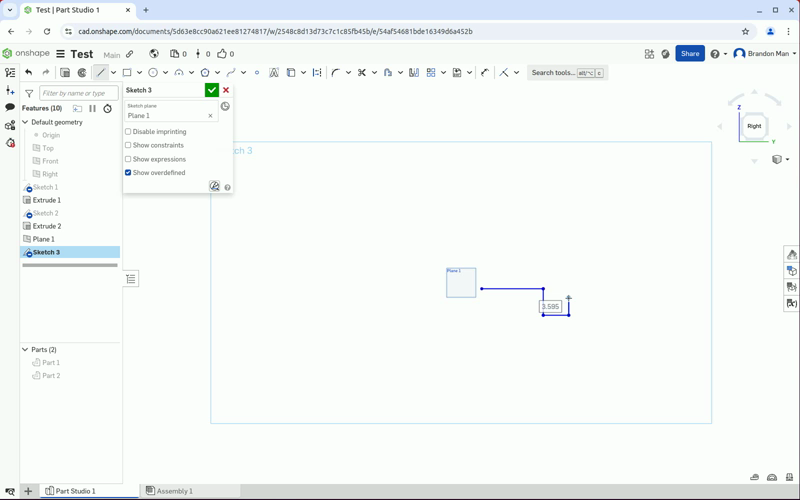
mouse_move(508, 255)
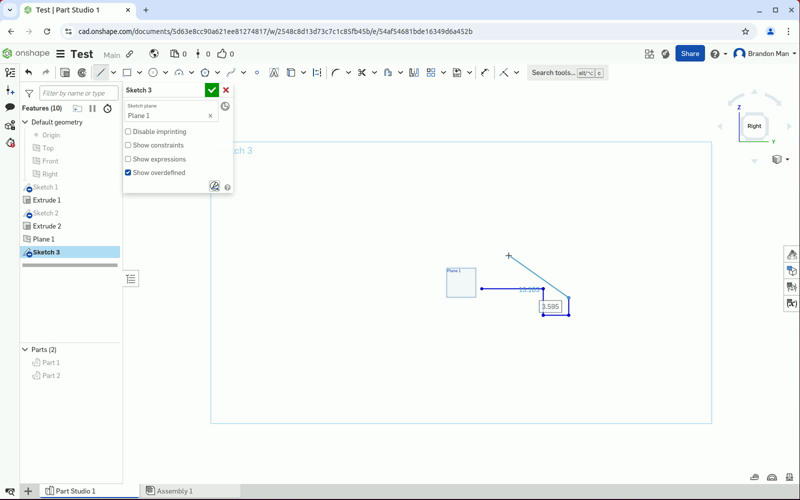
click(508, 255)
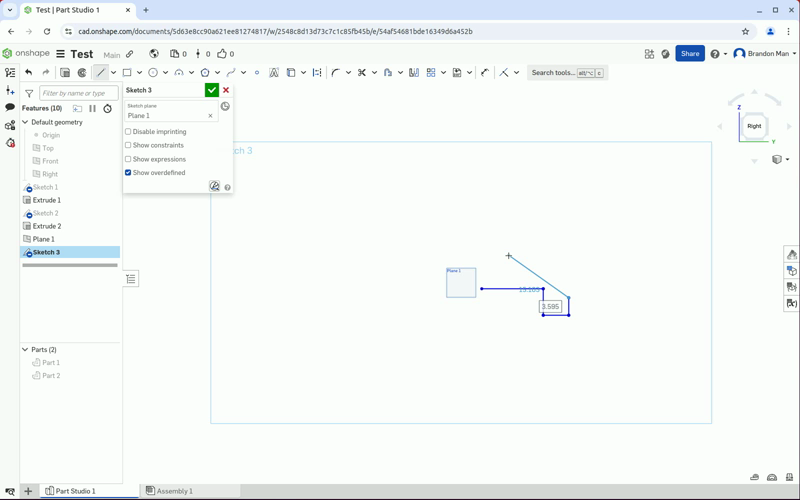
key_up(shift)
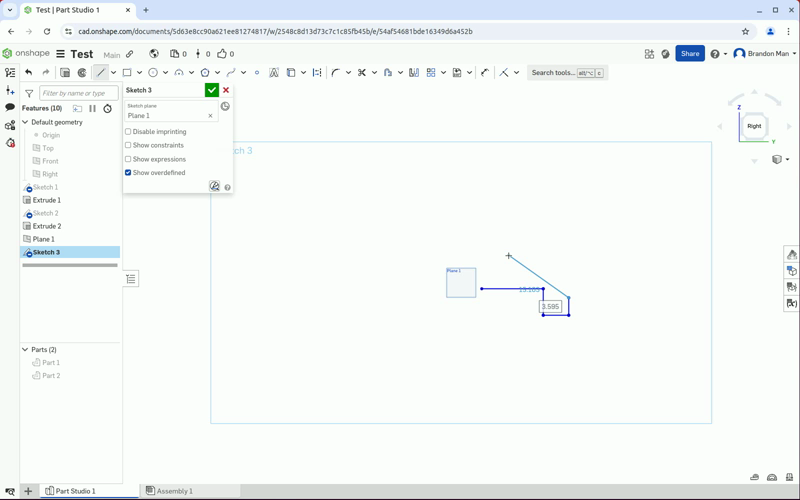
key_down(shift)
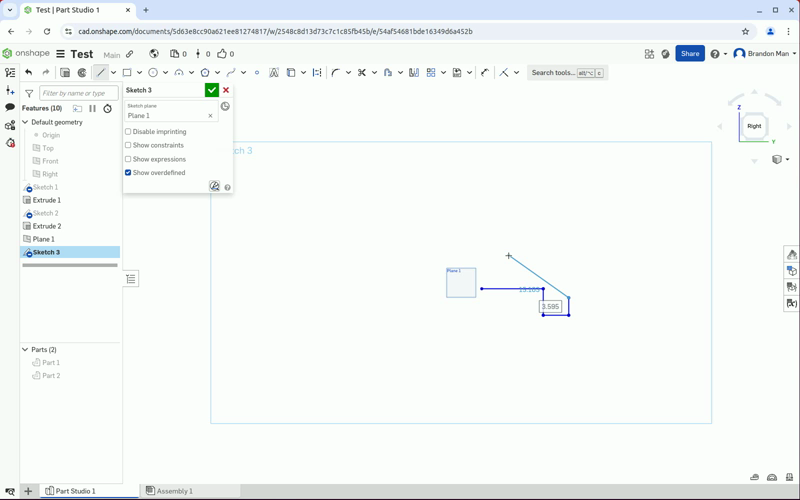
mouse_move(538, 255)
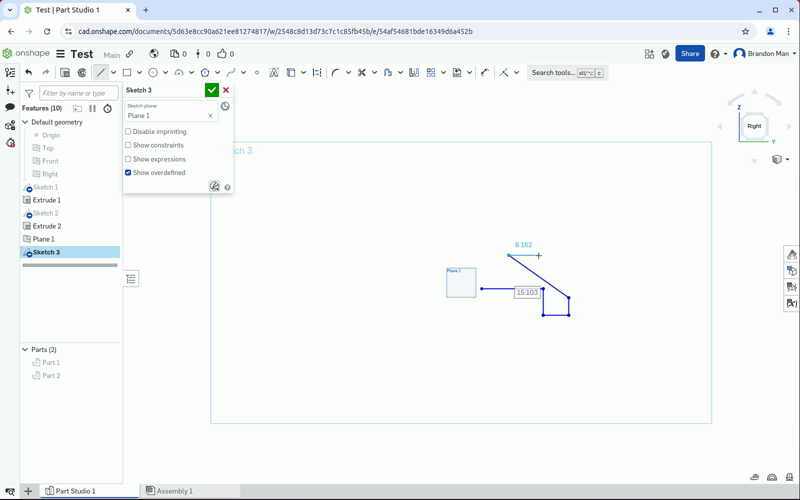
mouse_move(481, 255)
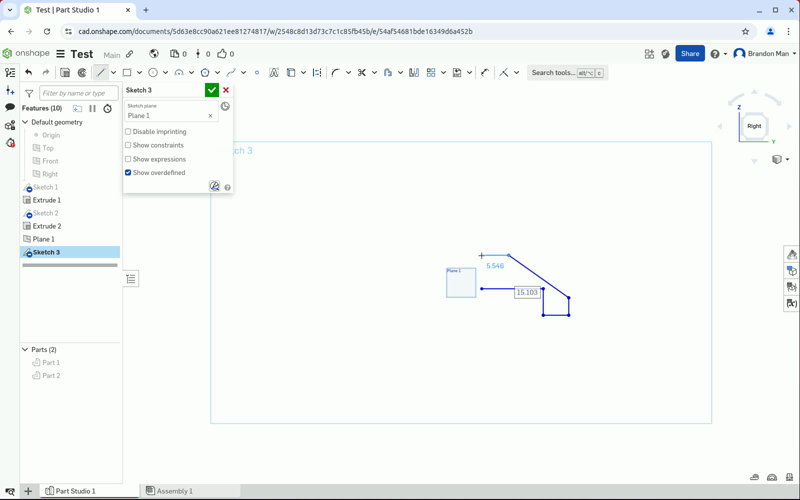
click(481, 255)
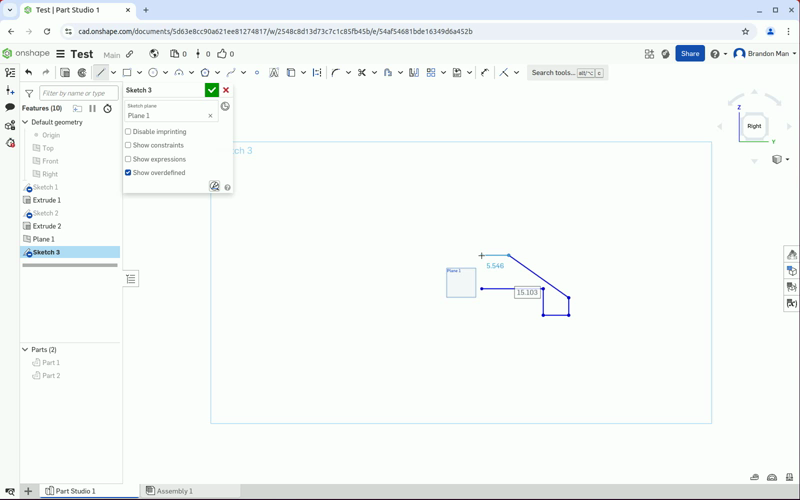
key_up(shift)
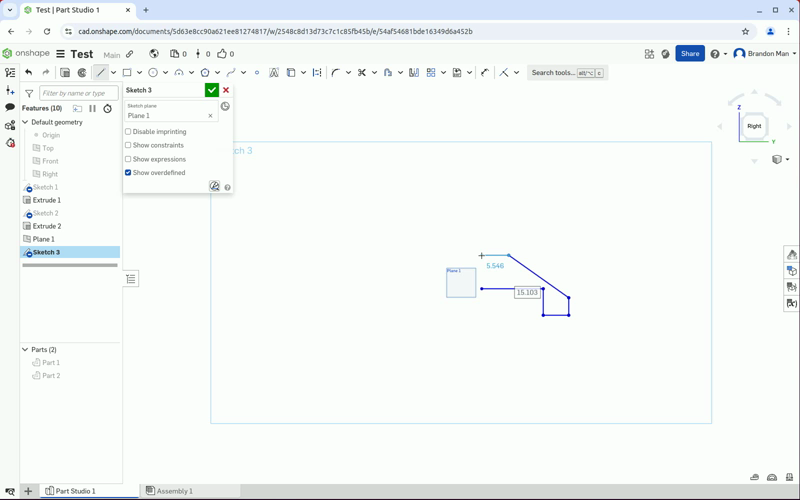
mouse_move(511, 255)
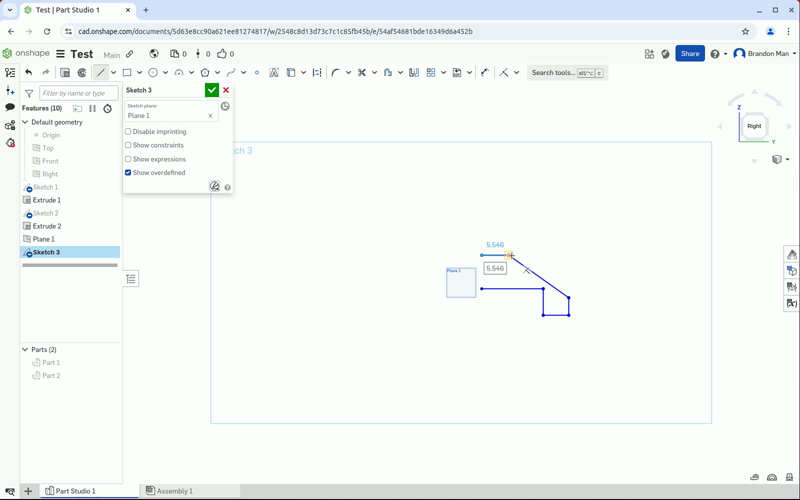
key_down(shift)
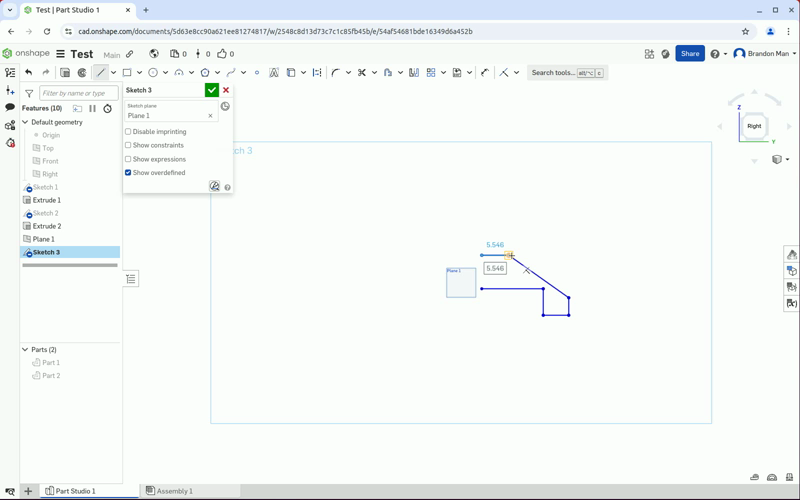
mouse_move(481, 288)
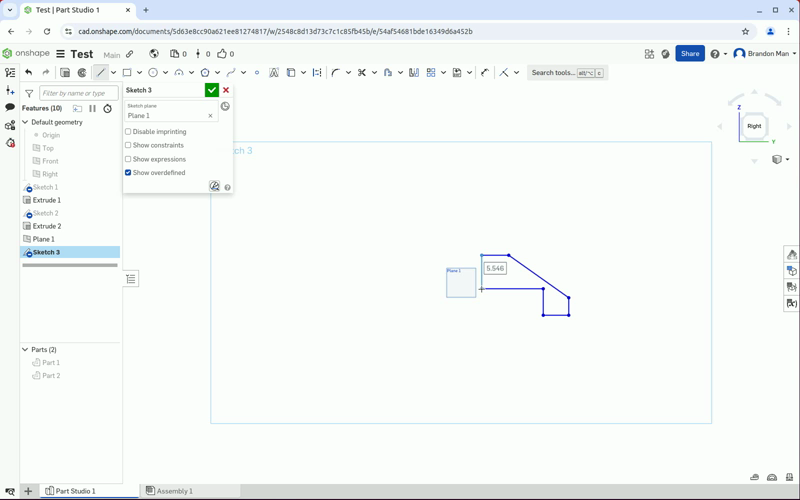
key_up(shift)
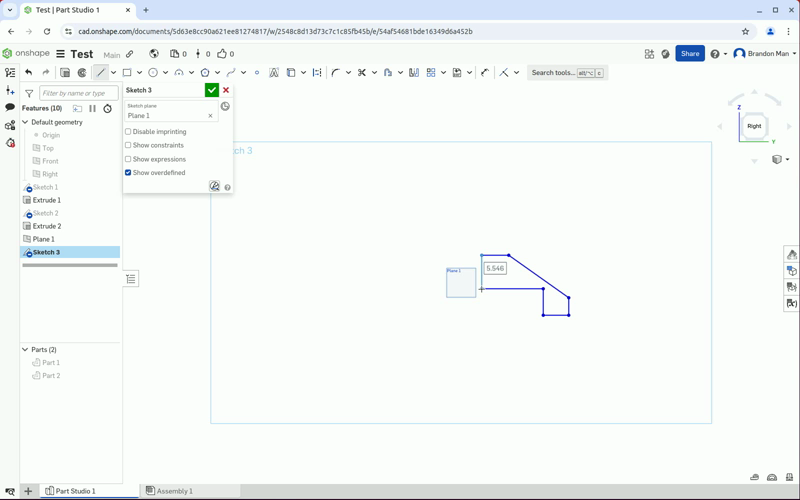
click(481, 288)
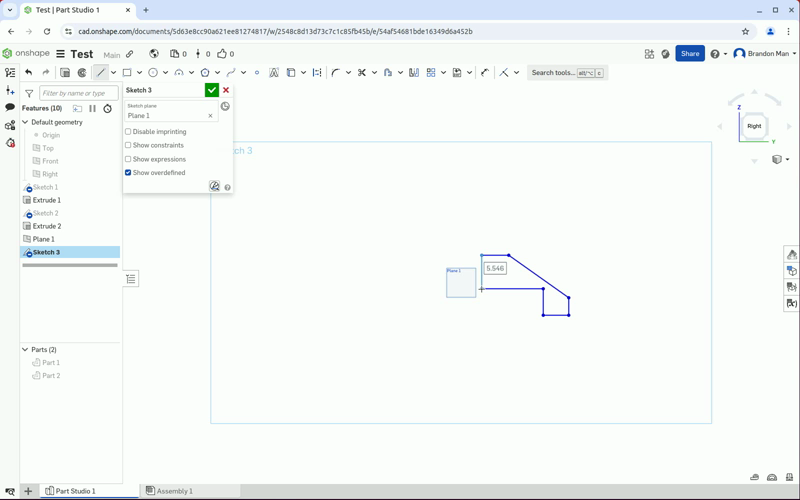
key(esc)
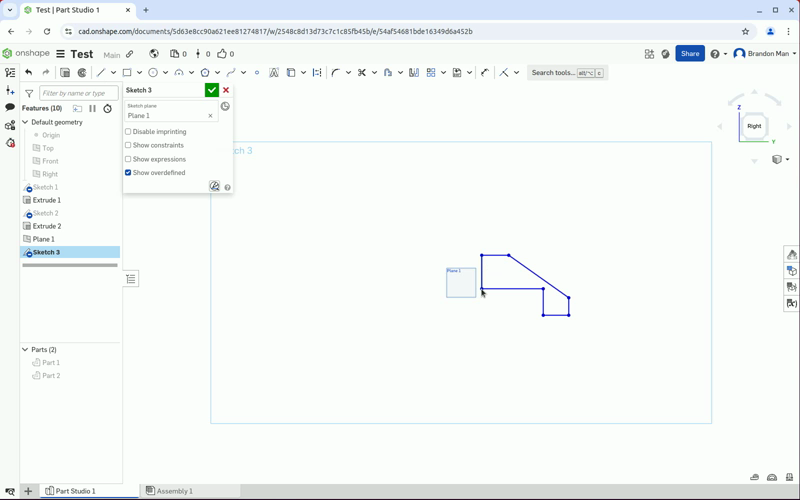
mouse_move(518, 270)
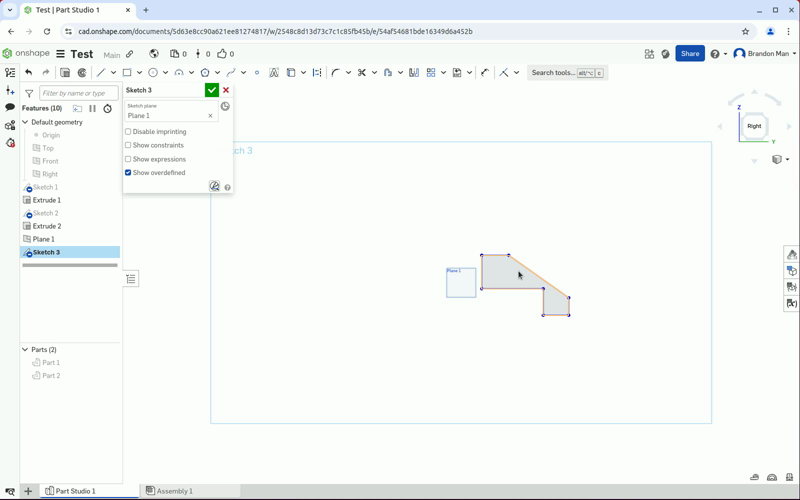
click(518, 270)
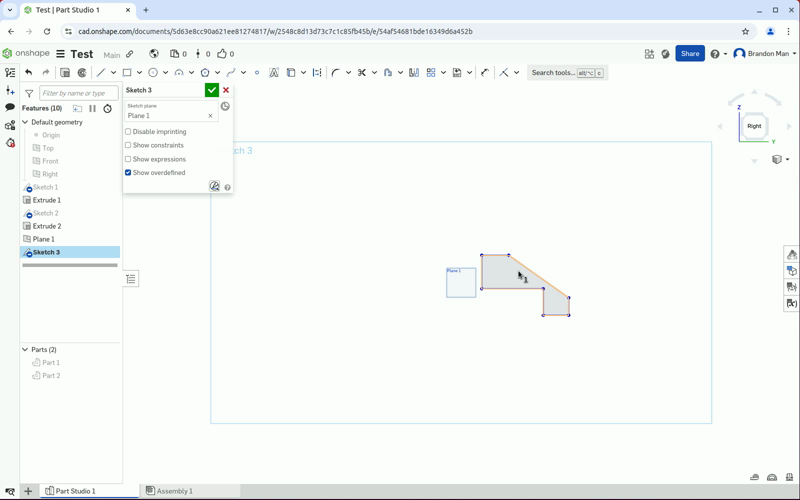
mouse_move(73, 352)
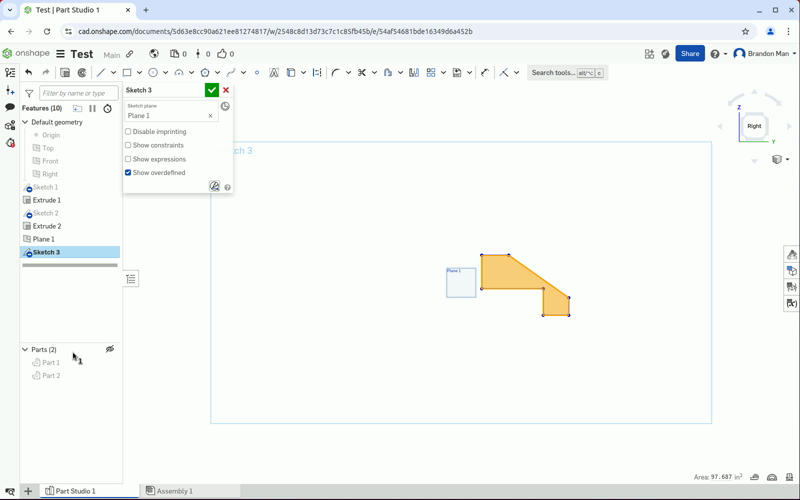
key(shift+y)
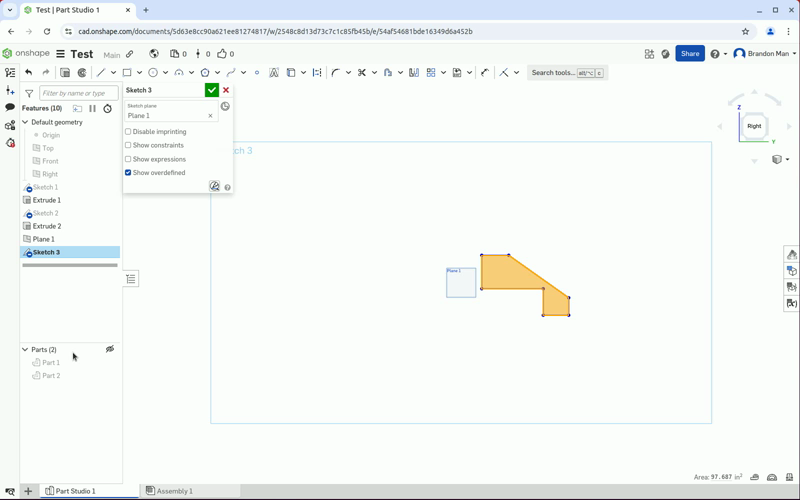
key(shift+e)
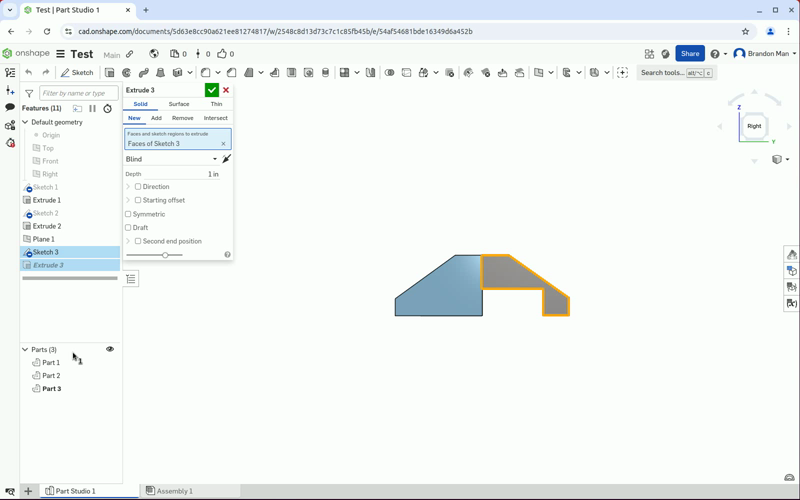
mouse_move(143, 106)
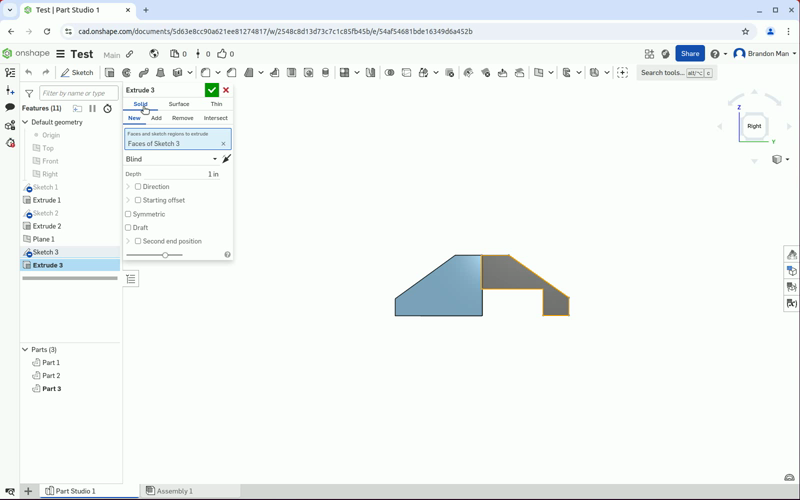
click(143, 106)
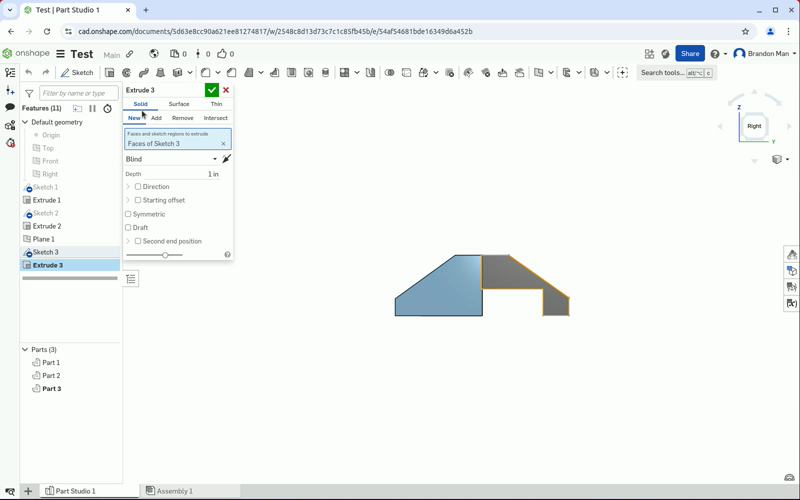
mouse_move(137, 120)
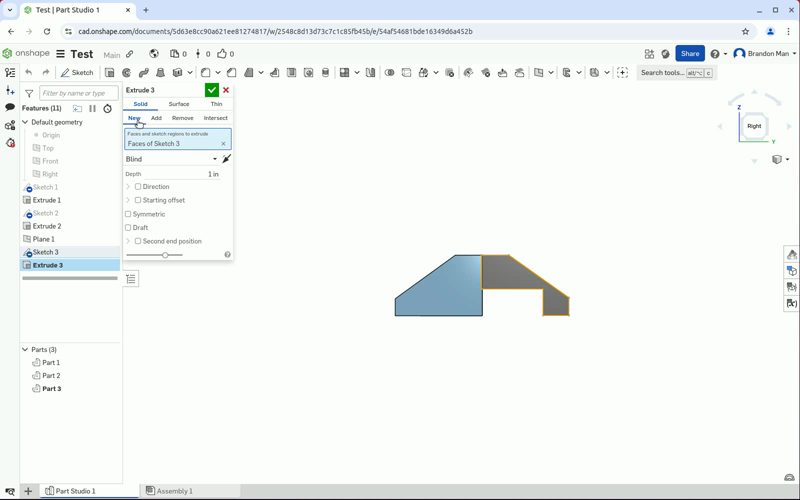
click(137, 120)
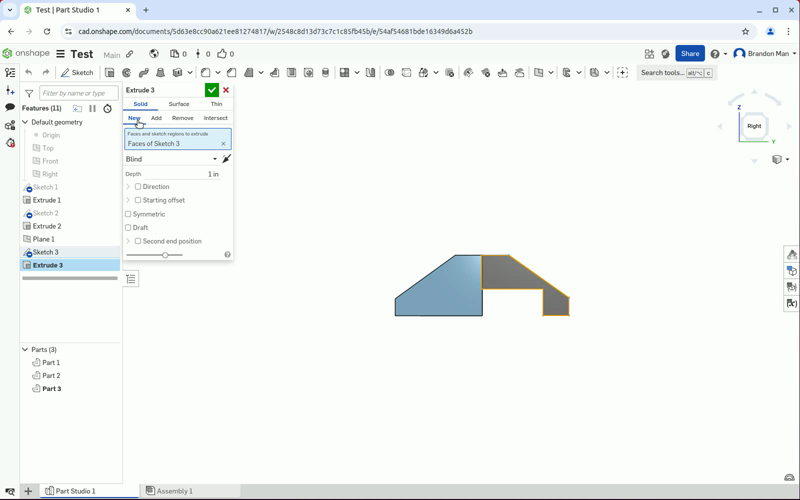
key(tab, 4)
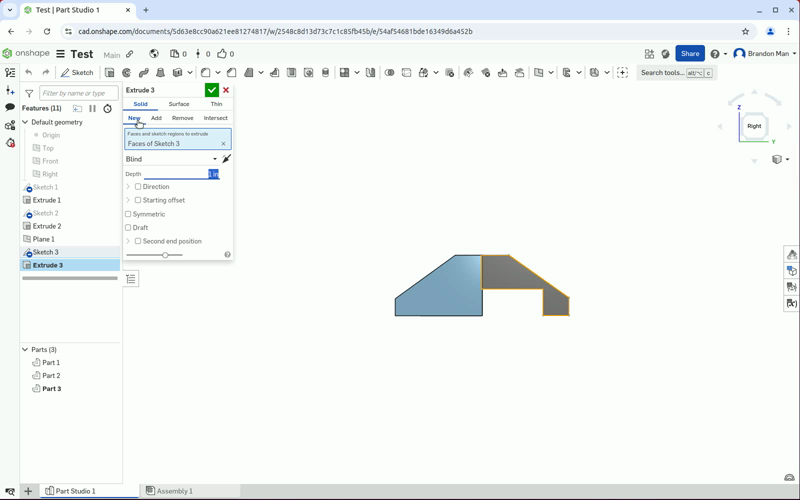
text(5.296)
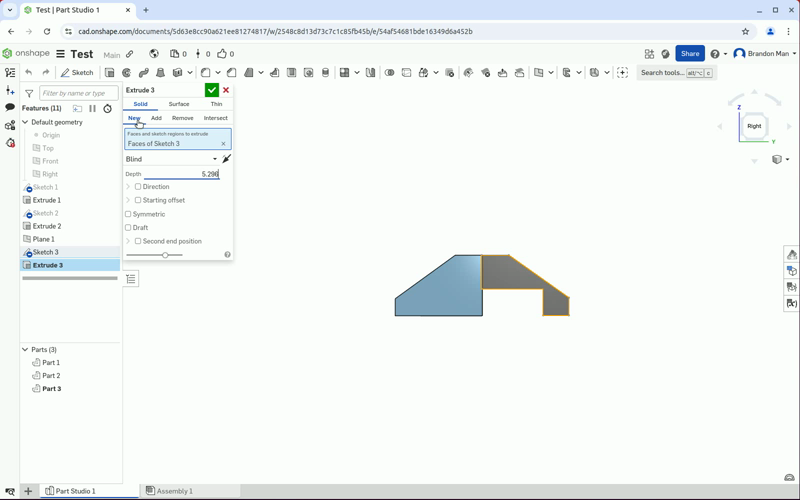
key(enter)
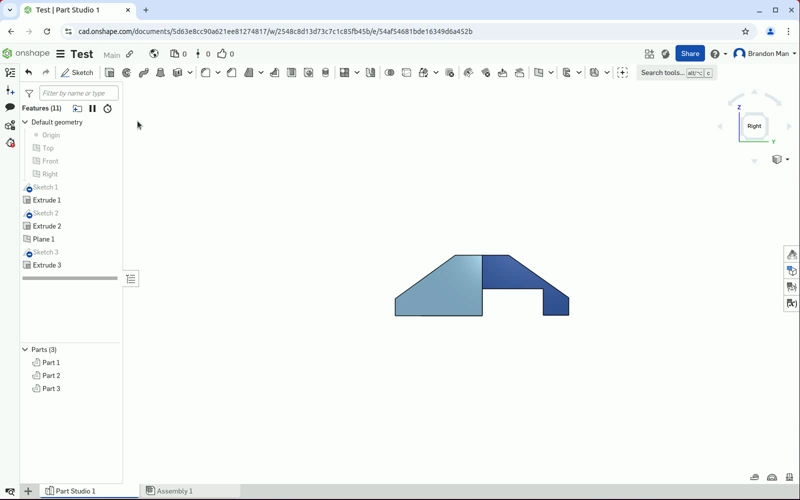
key(shift+h)
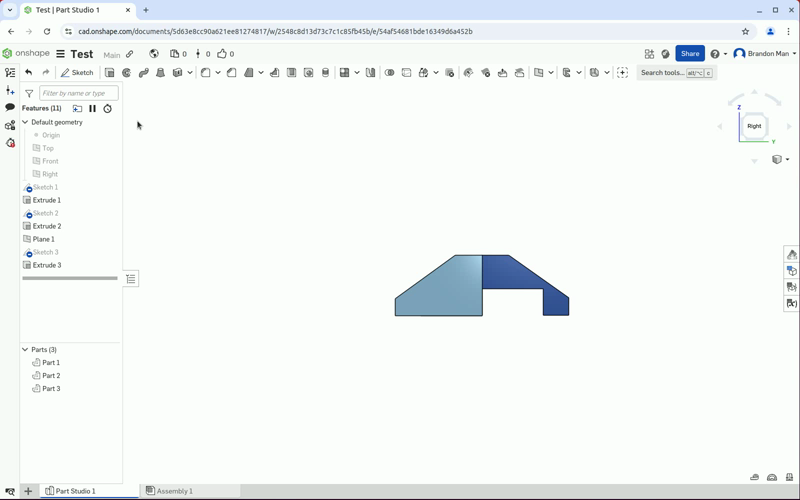
key(shift+h)
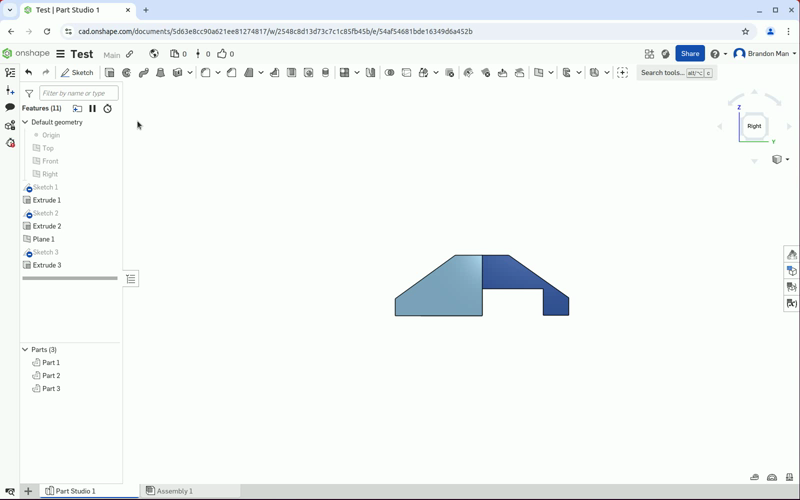
mouse_move(73, 189)
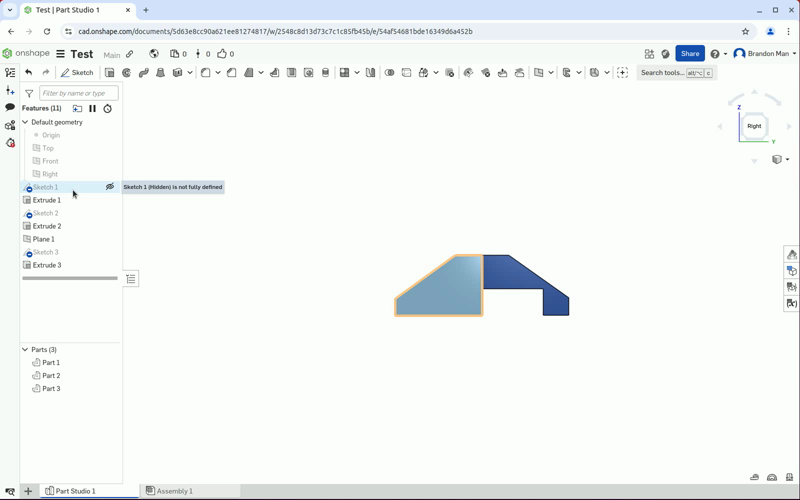
click(73, 189)
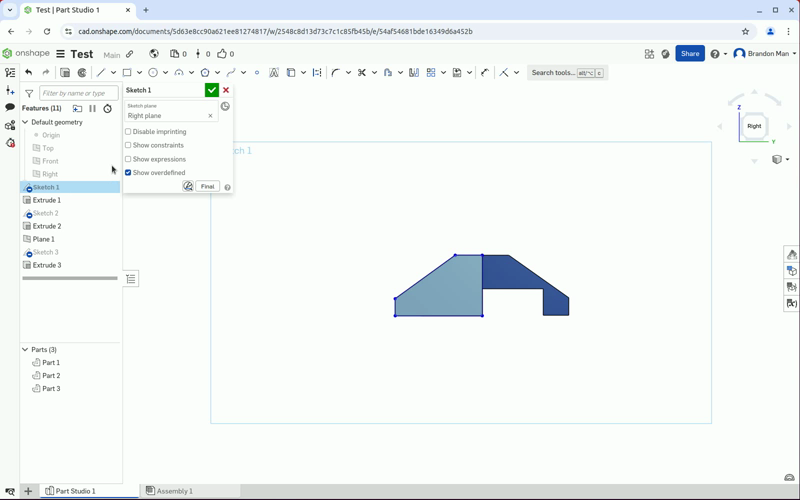
mouse_move(229, 92)
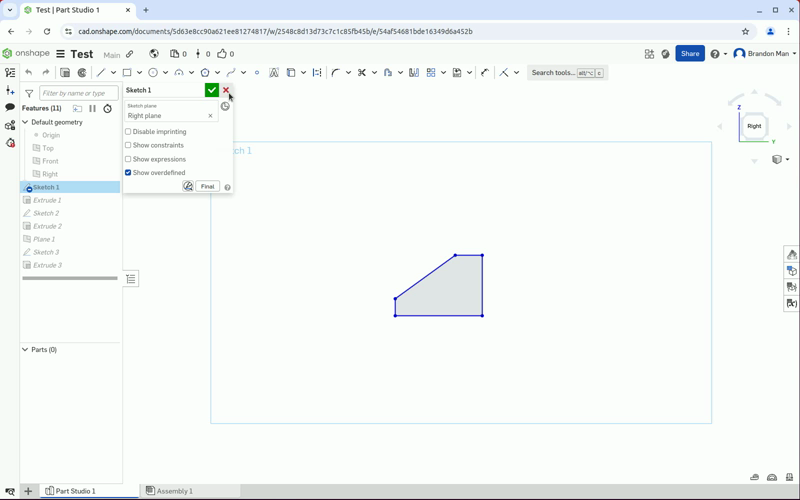
click(229, 92)
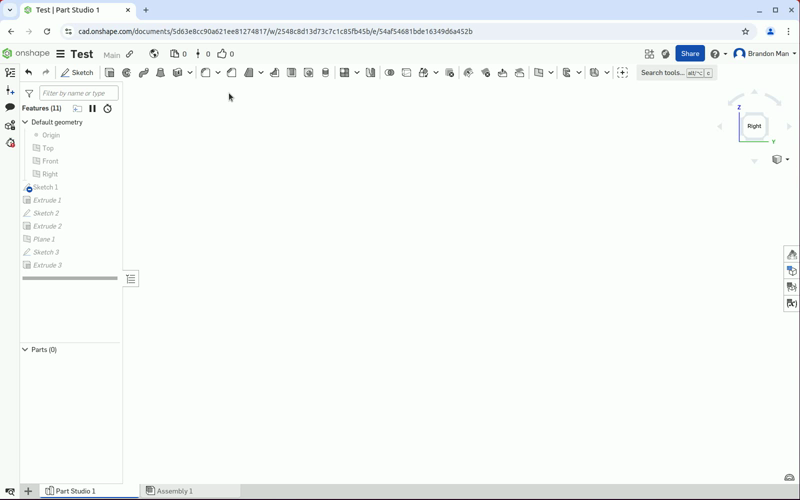
key(shift+s)
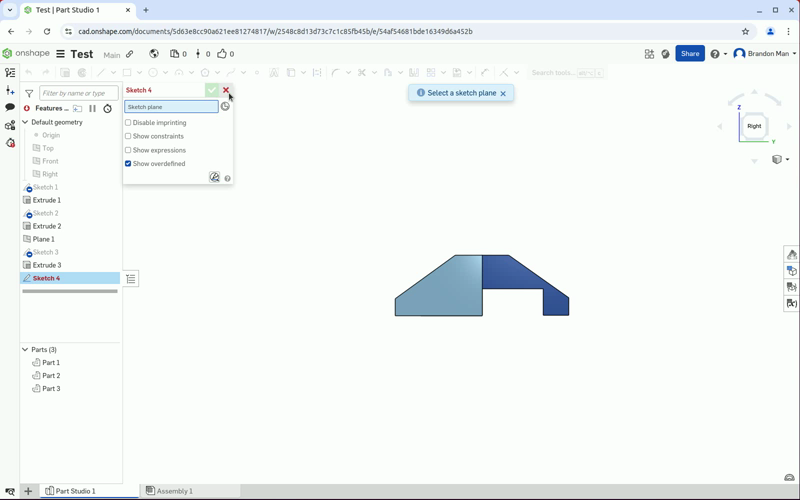
mouse_move(73, 241)
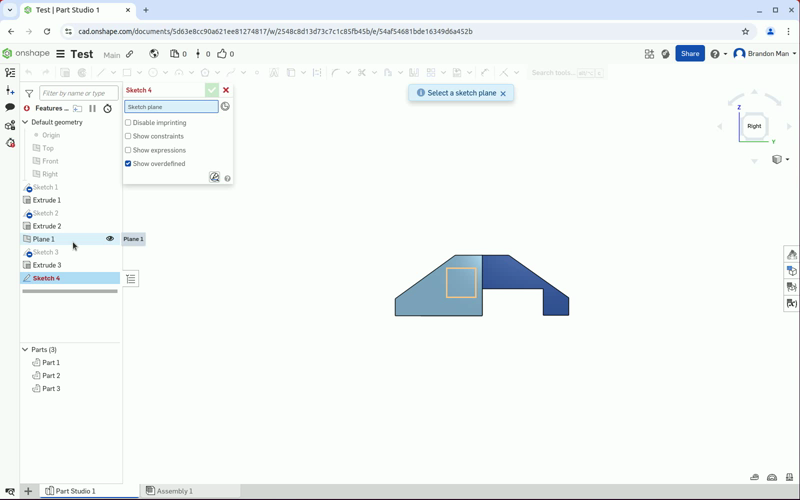
click(73, 241)
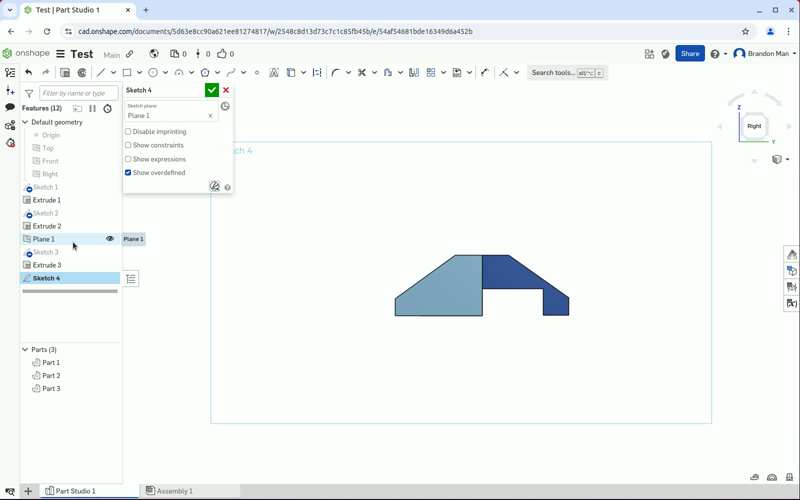
mouse_move(73, 352)
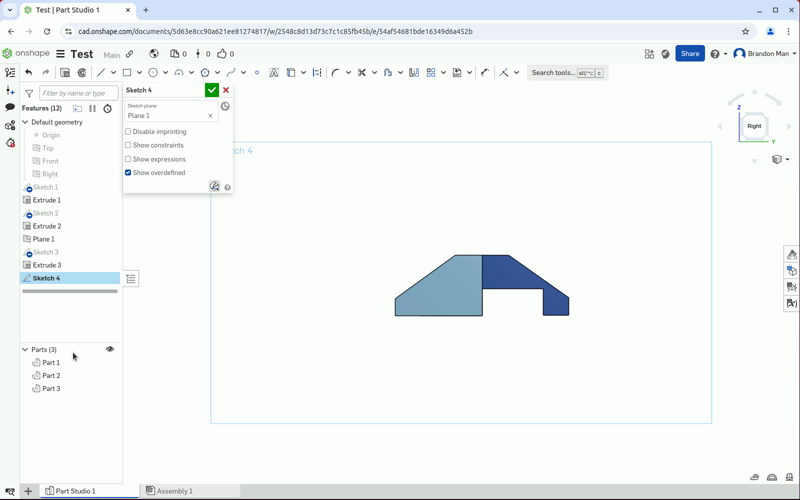
key(y)
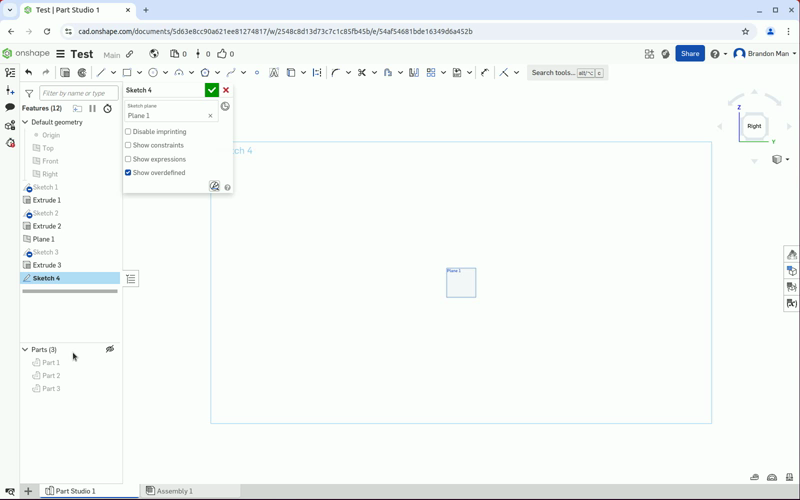
key(l)
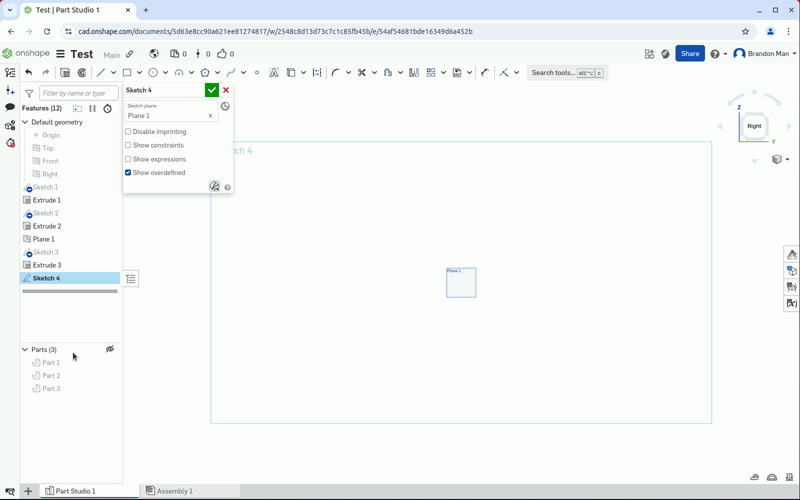
key_down(shift)
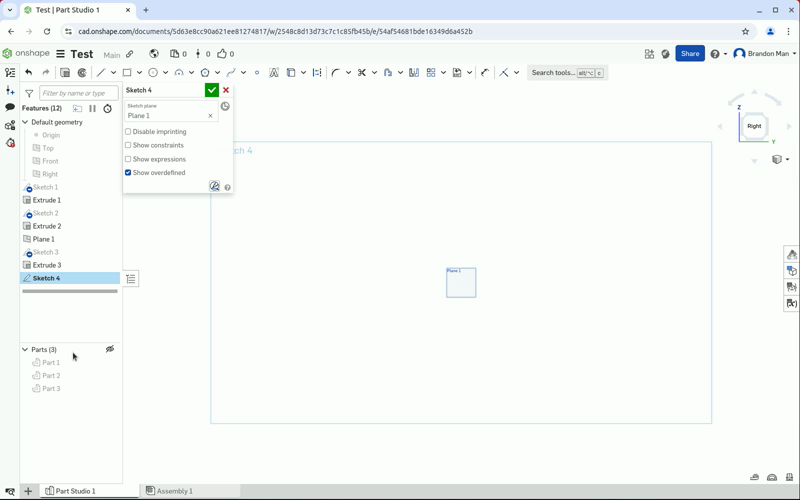
mouse_move(481, 315)
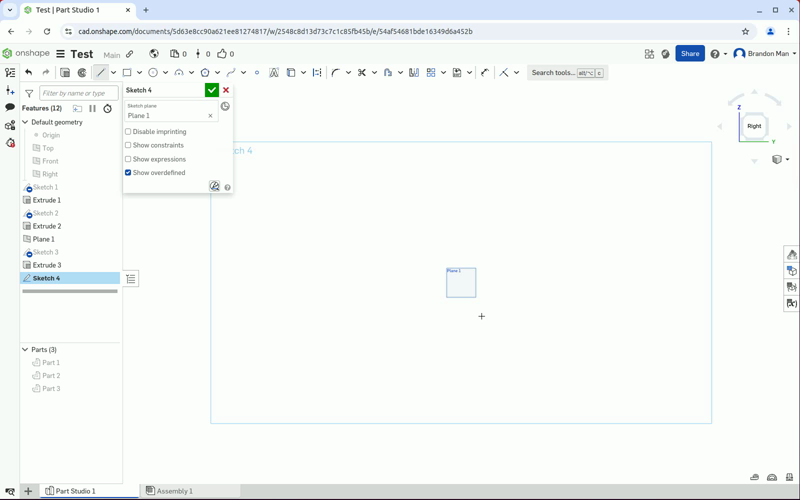
click(481, 315)
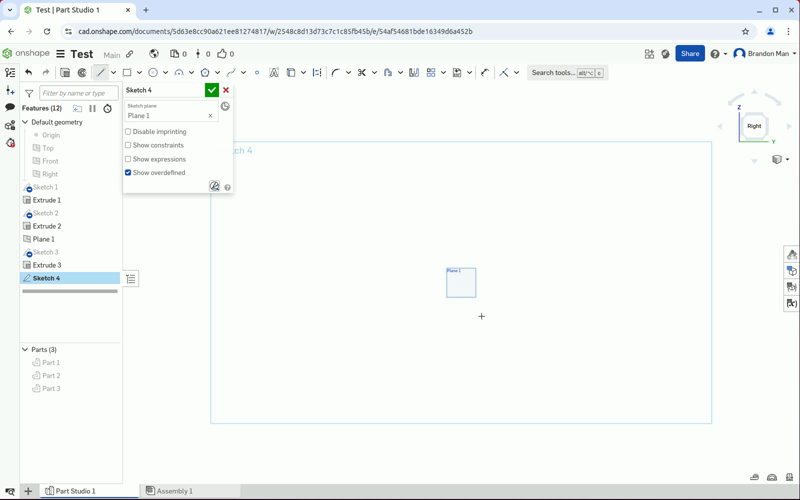
key_up(shift)
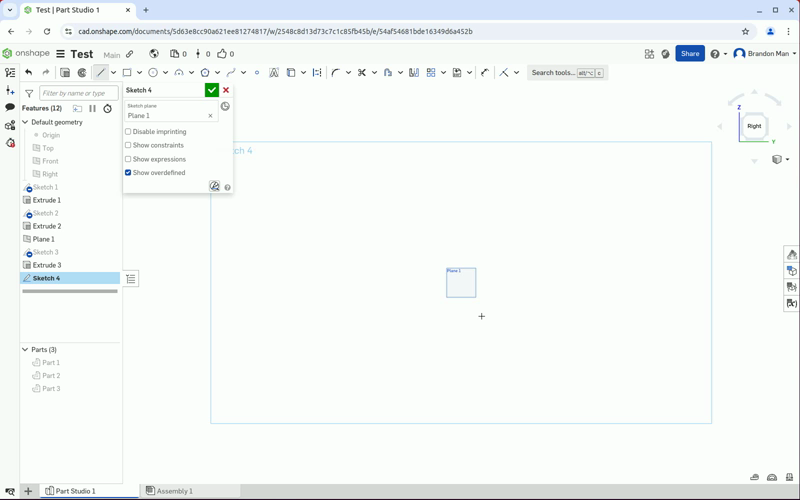
key_down(shift)
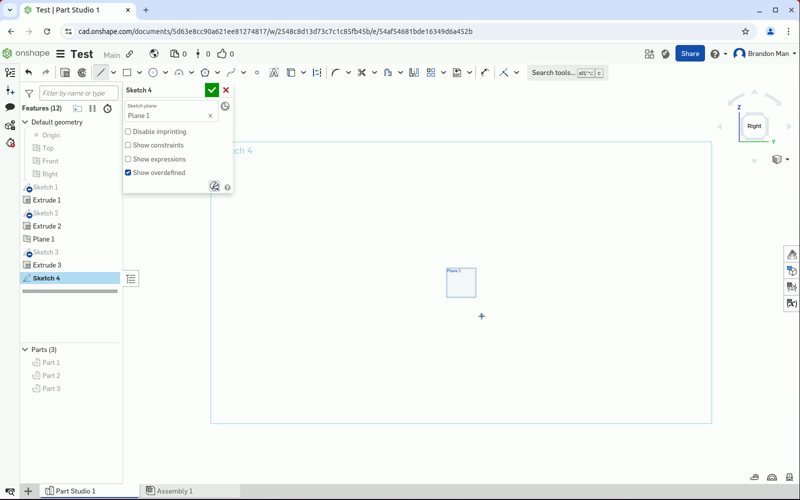
mouse_move(543, 315)
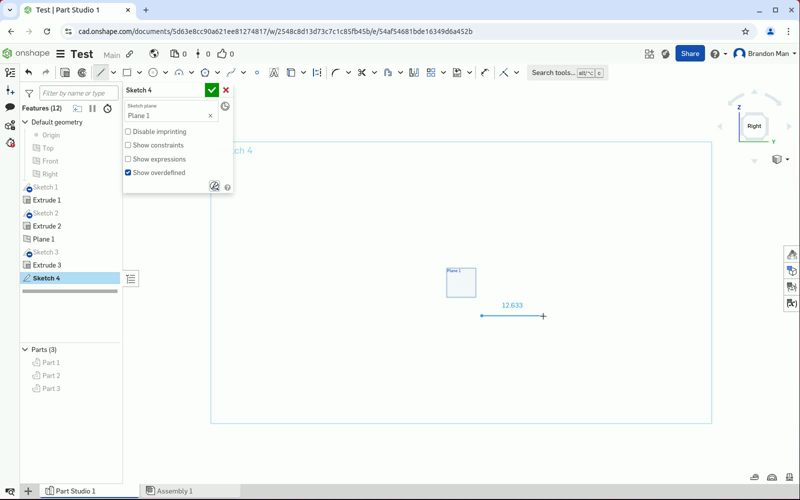
click(543, 315)
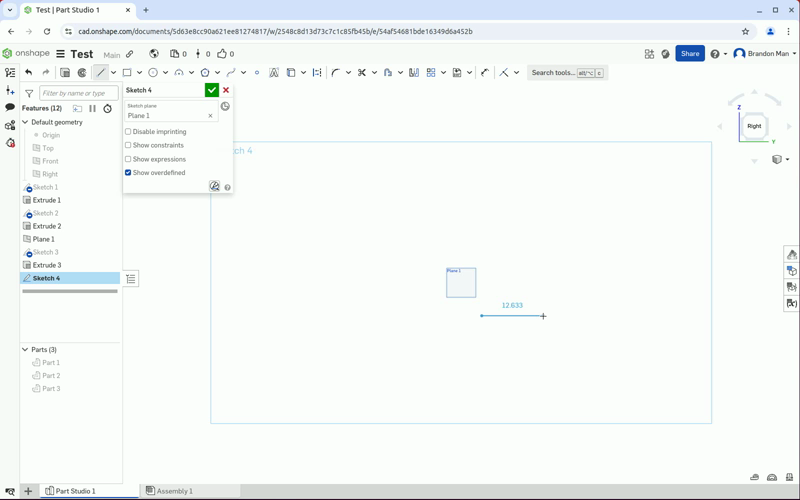
key_up(shift)
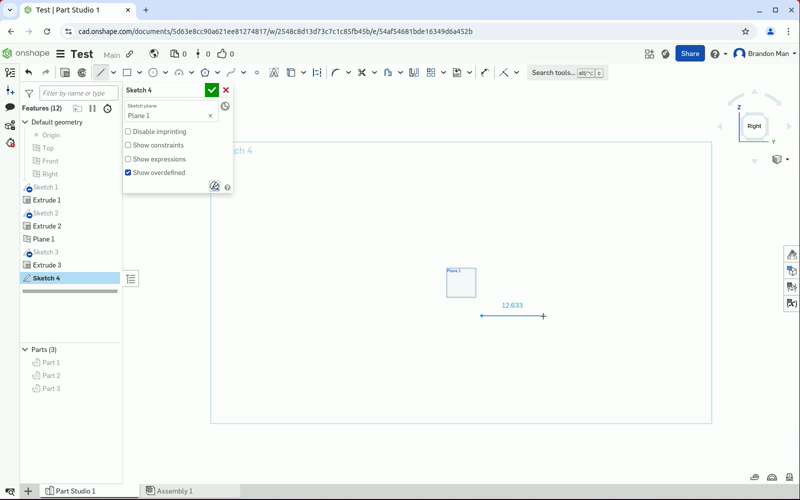
key_down(shift)
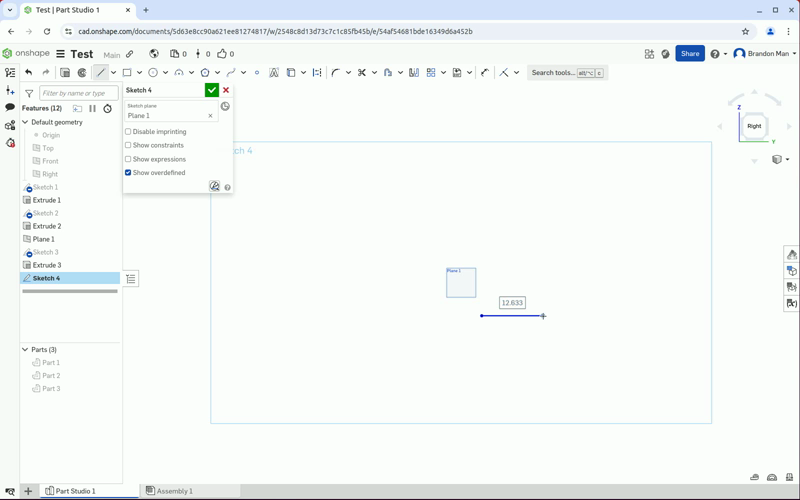
mouse_move(573, 315)
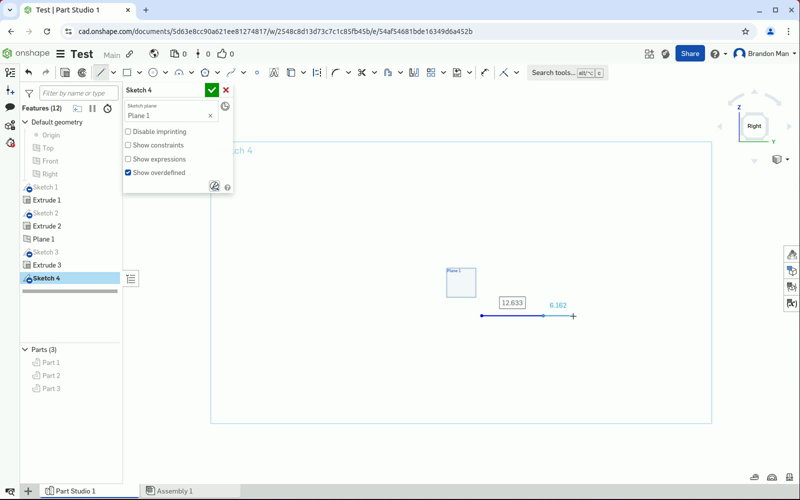
mouse_move(543, 289)
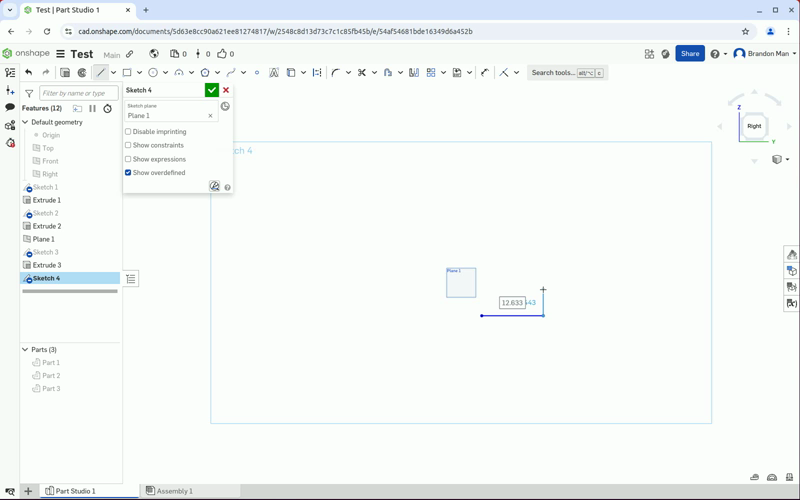
click(543, 289)
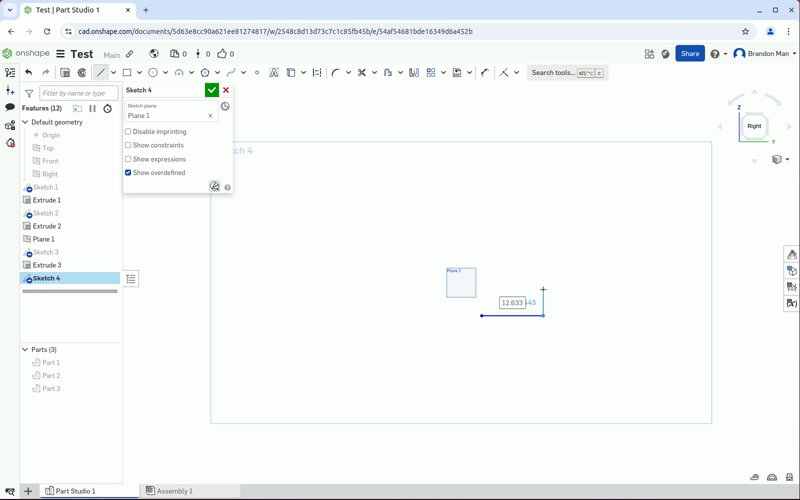
key_up(shift)
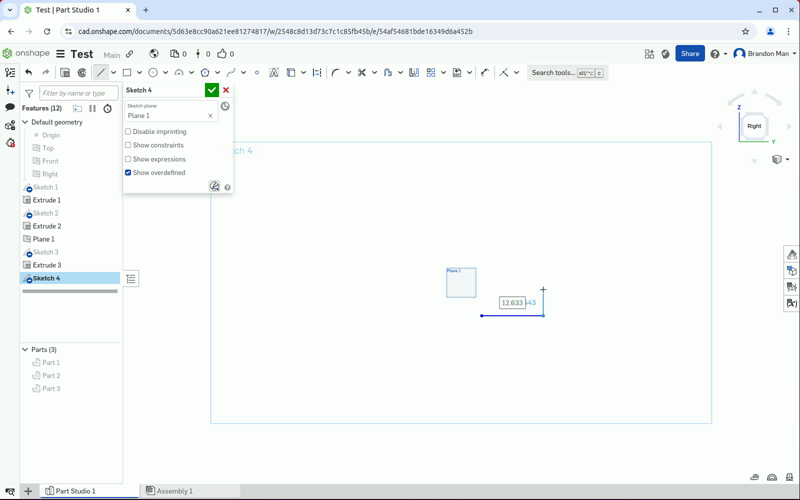
key_down(shift)
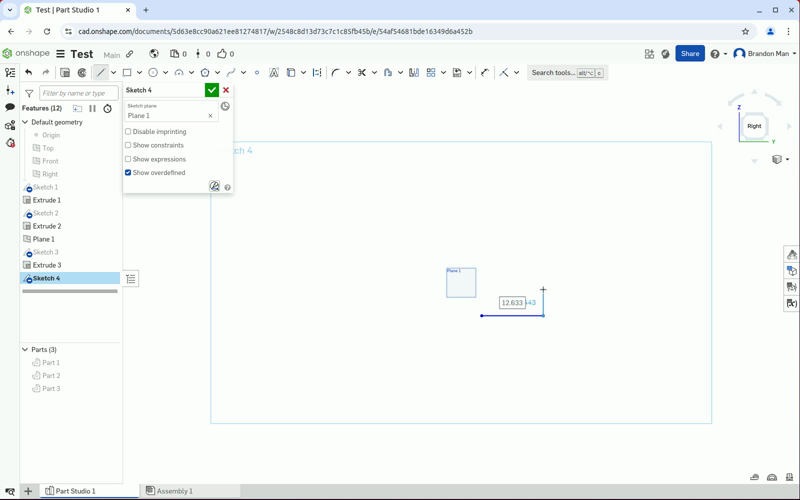
mouse_move(481, 289)
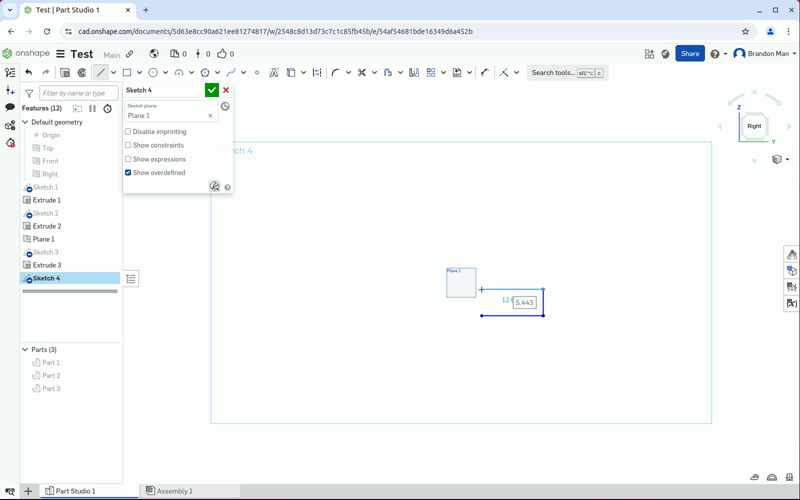
click(481, 289)
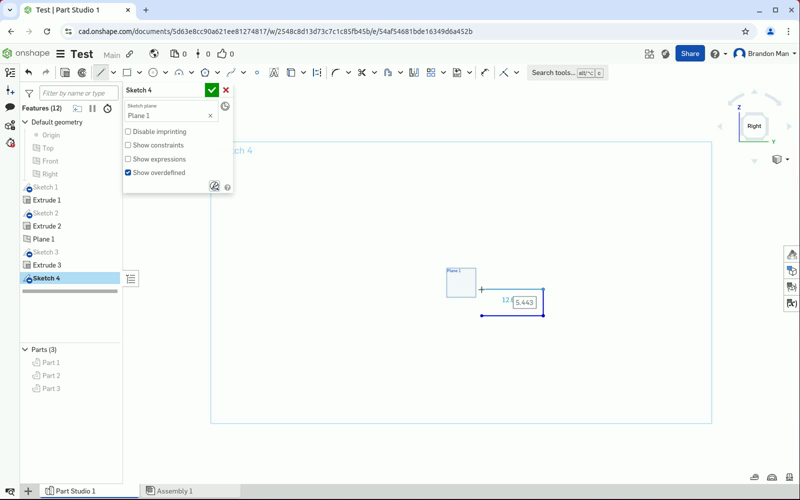
key_up(shift)
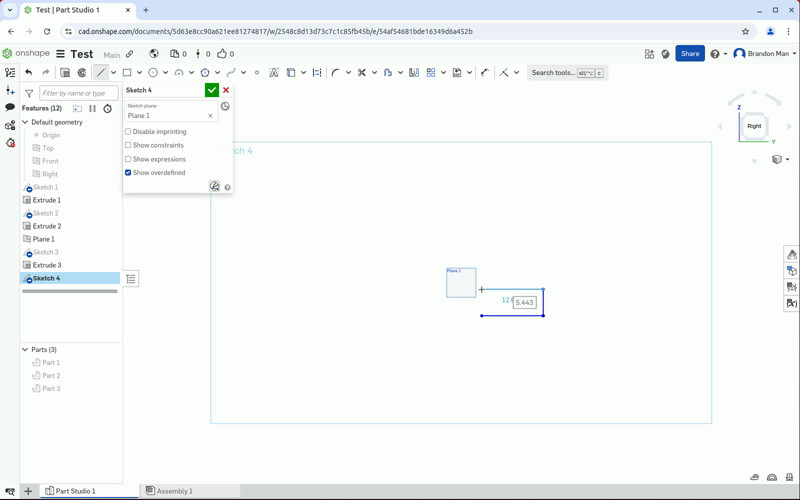
mouse_move(511, 289)
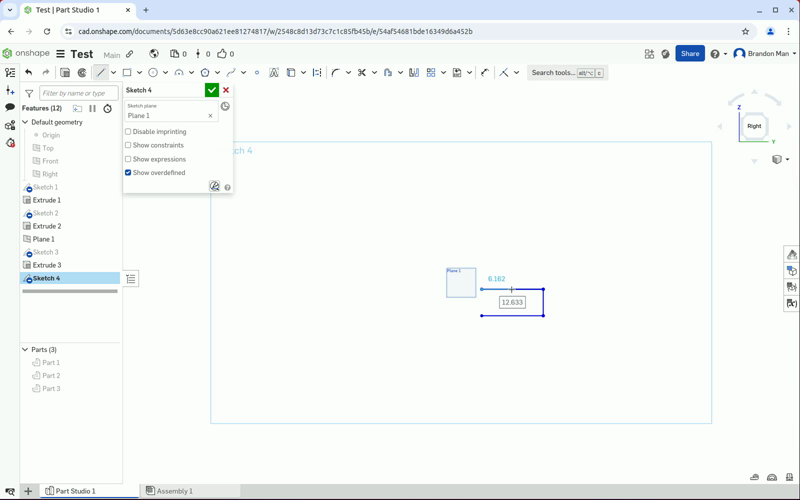
key_down(shift)
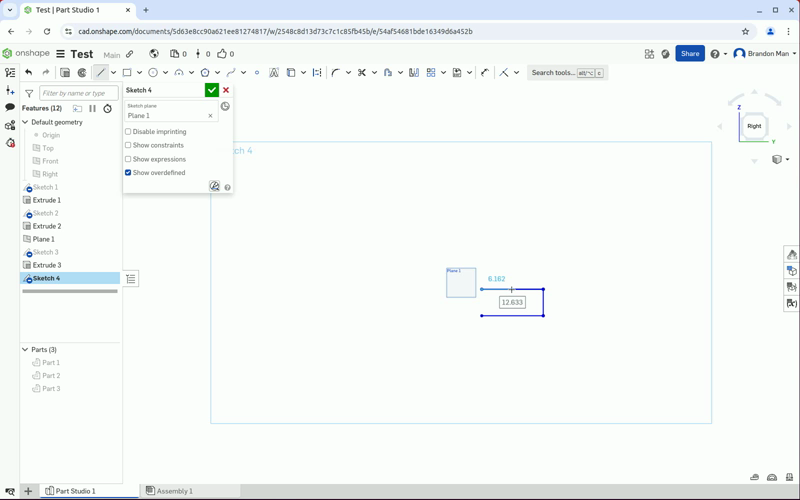
mouse_move(481, 315)
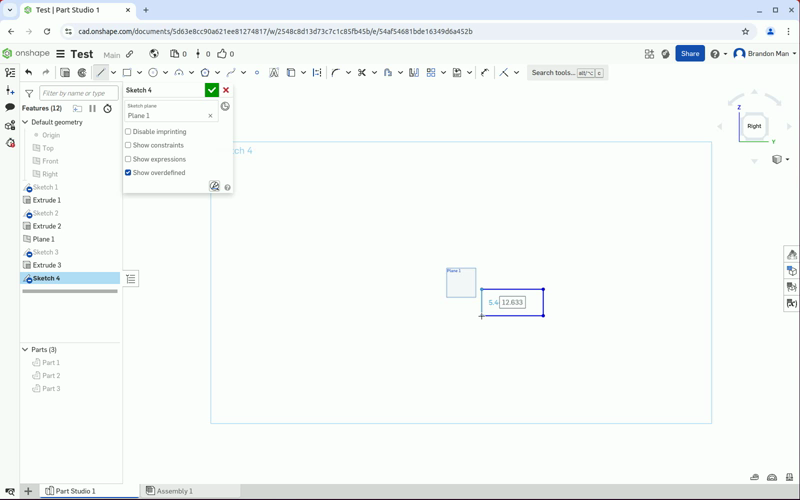
key_up(shift)
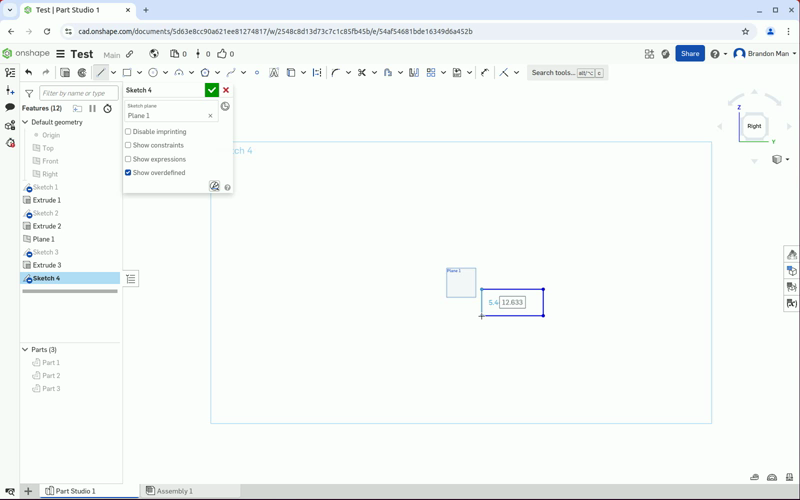
click(481, 315)
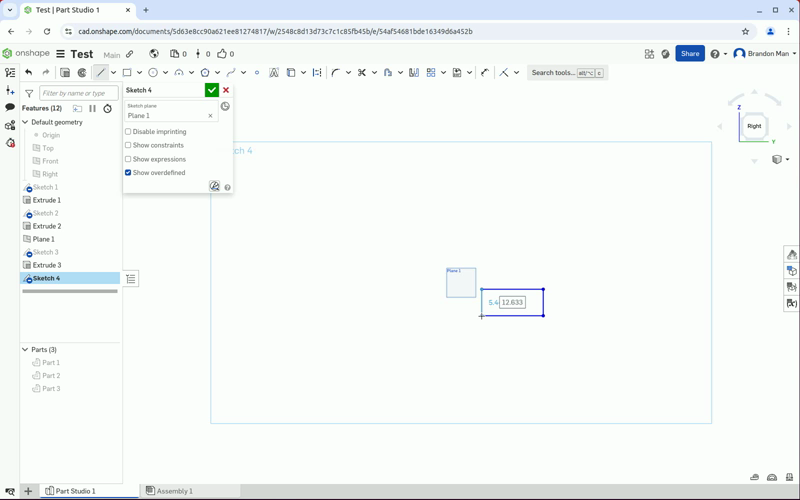
key(esc)
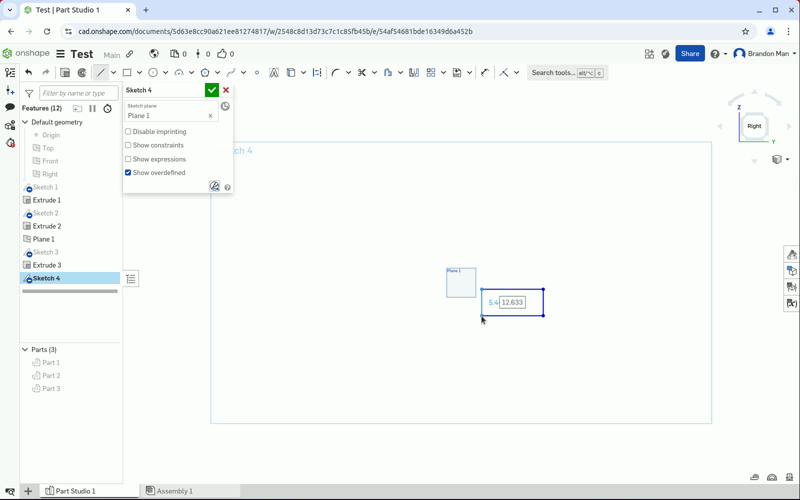
mouse_move(537, 300)
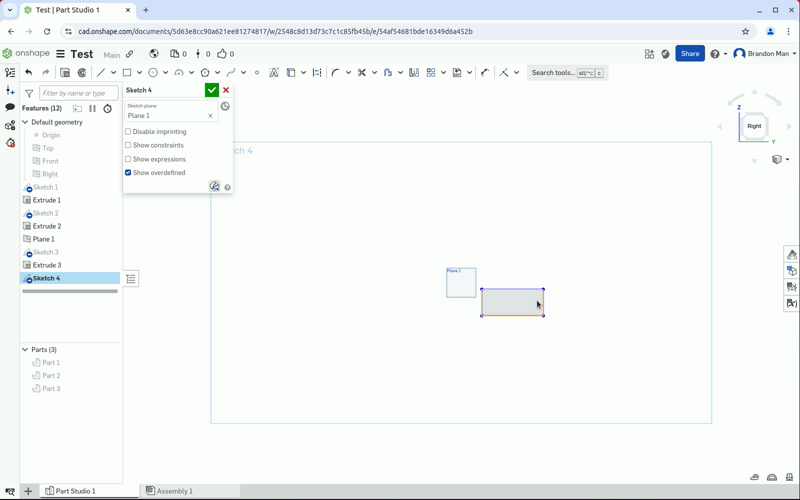
scroll(6)
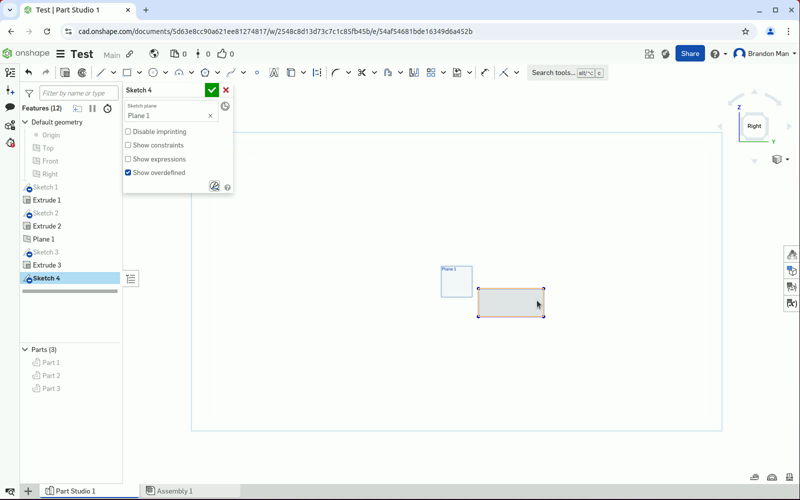
scroll(6)
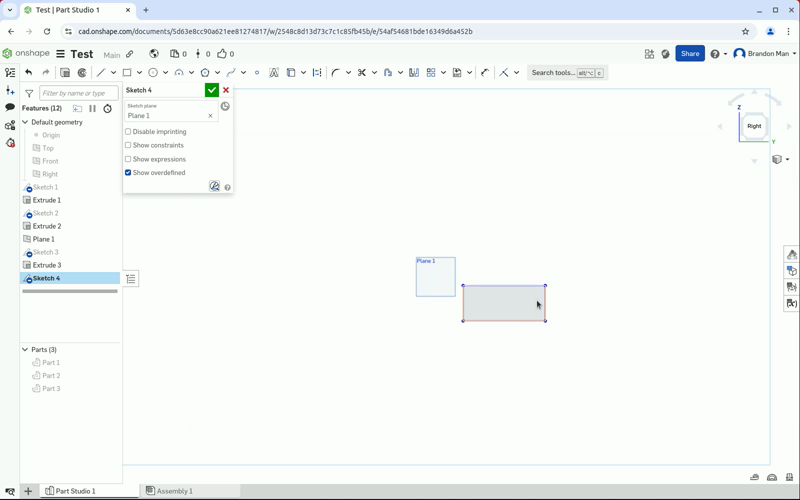
scroll(6)
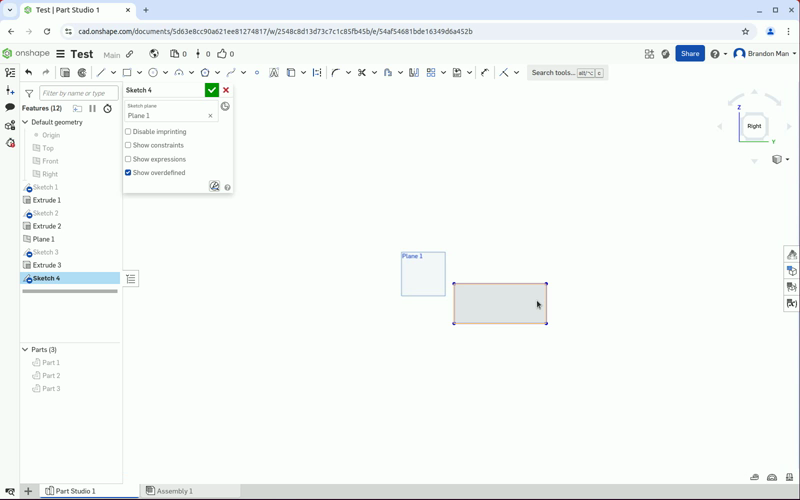
scroll(6)
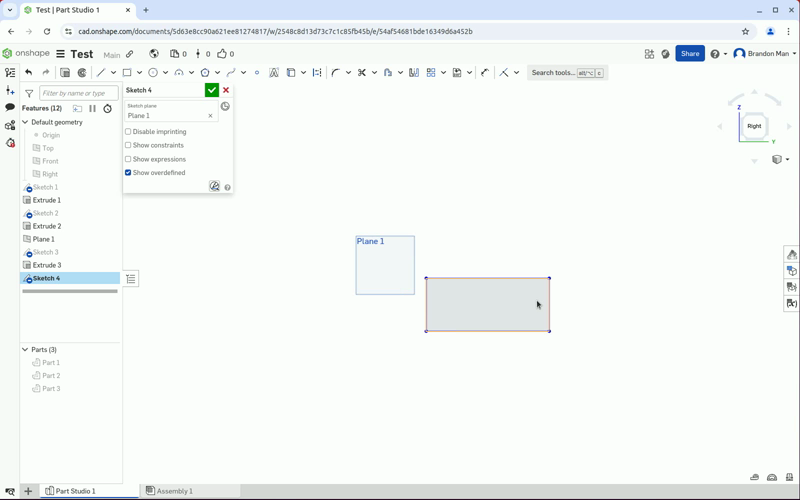
scroll(6)
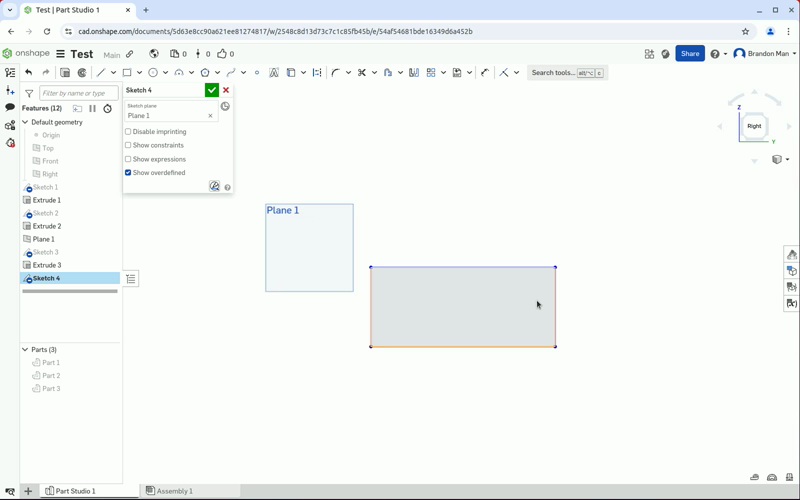
scroll(6)
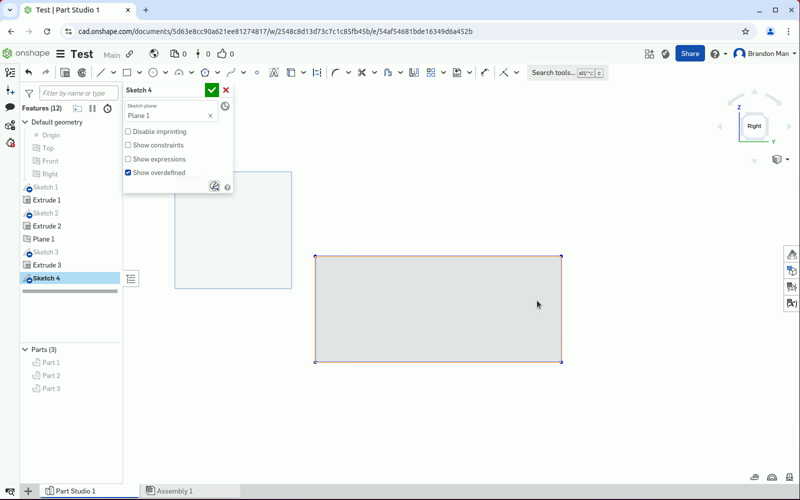
scroll(6)
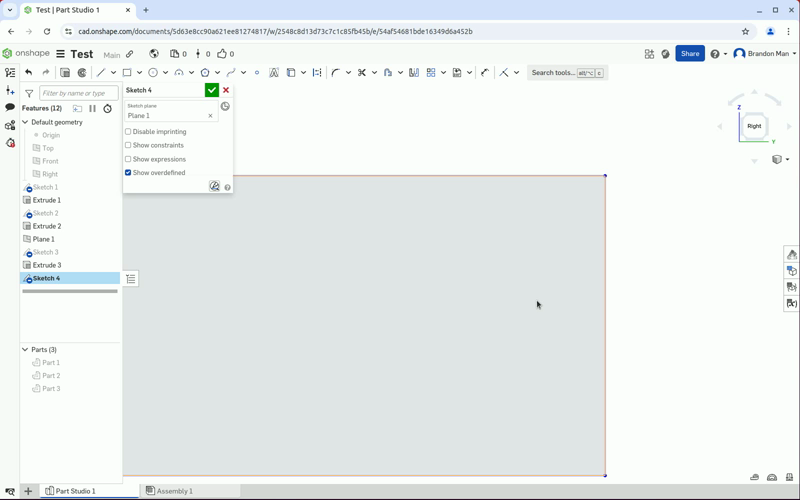
click(537, 300)
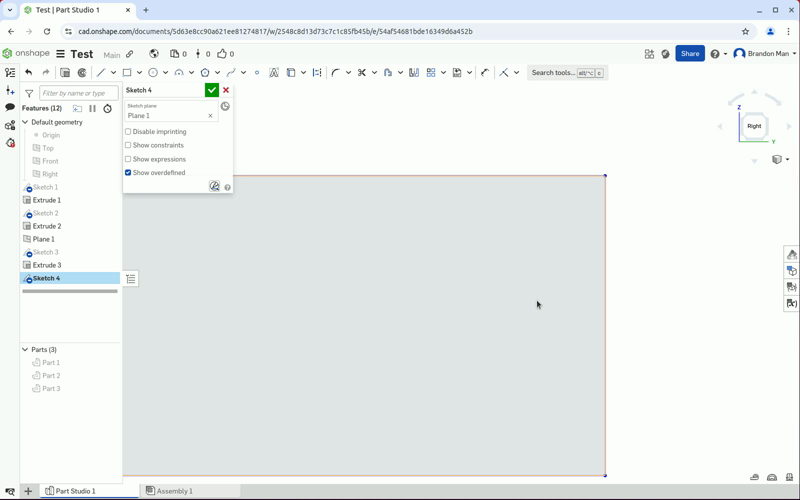
scroll(-6)
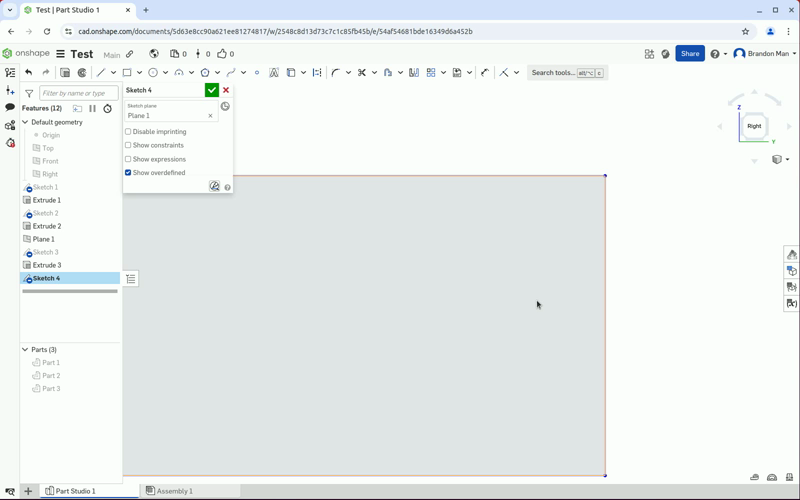
scroll(-6)
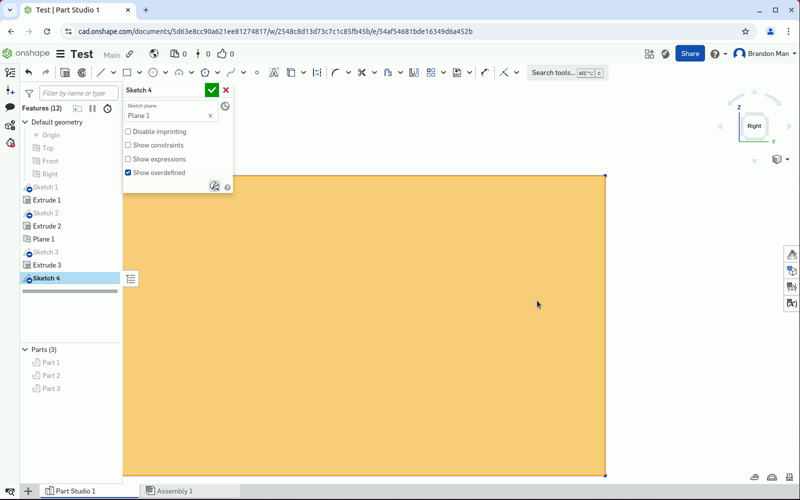
scroll(-6)
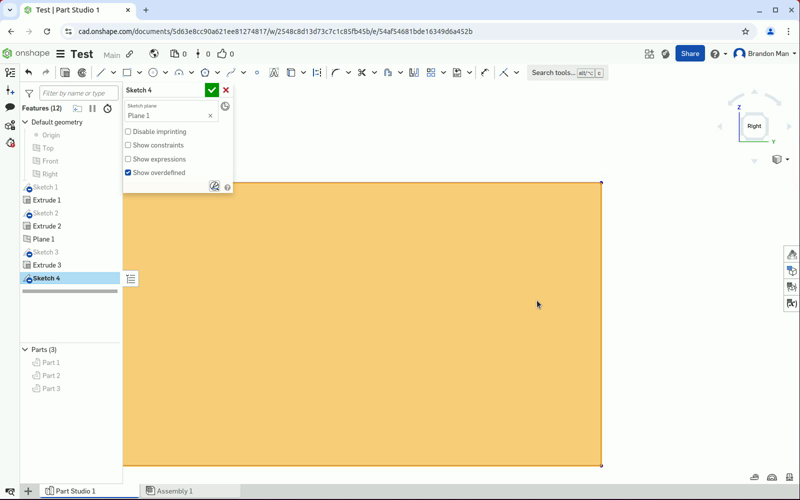
scroll(-6)
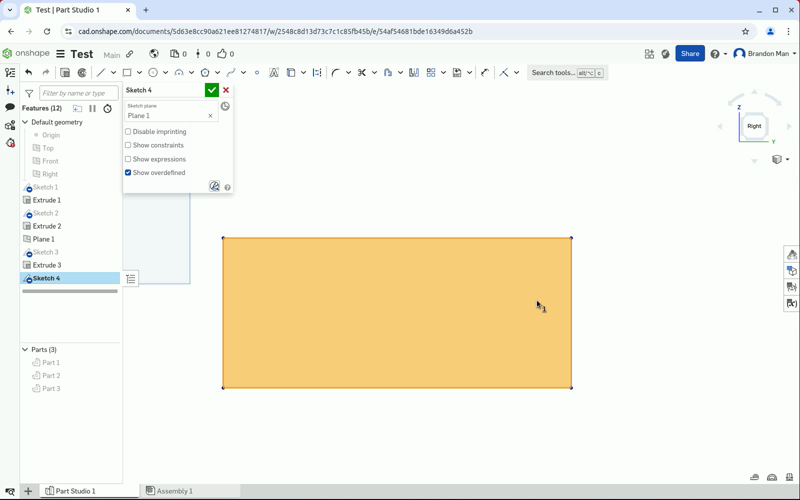
scroll(-6)
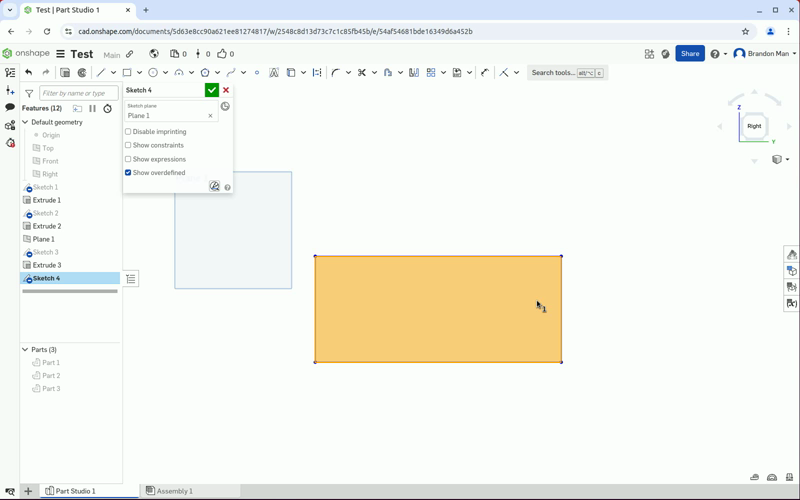
scroll(-6)
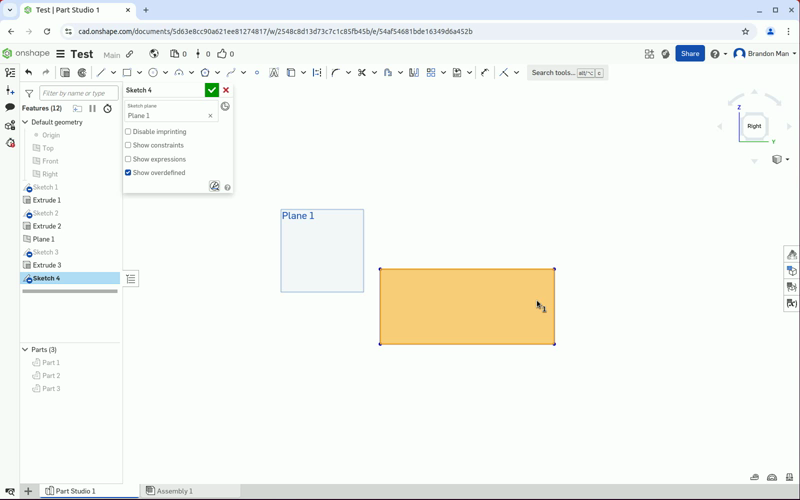
scroll(-6)
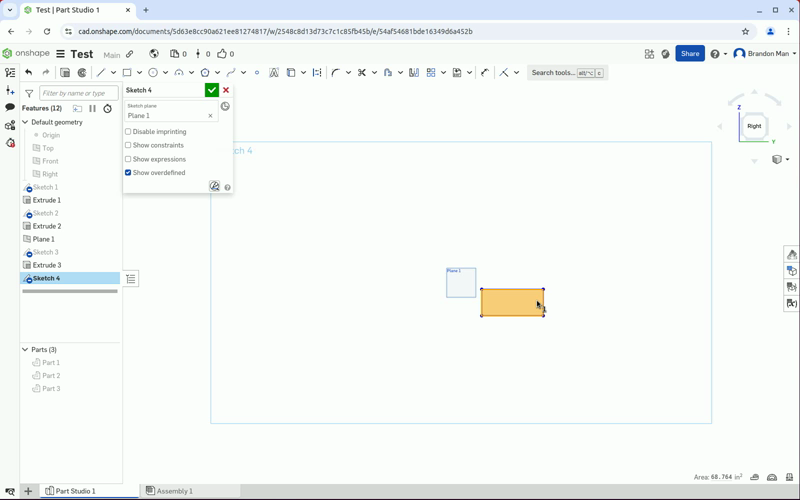
mouse_move(73, 352)
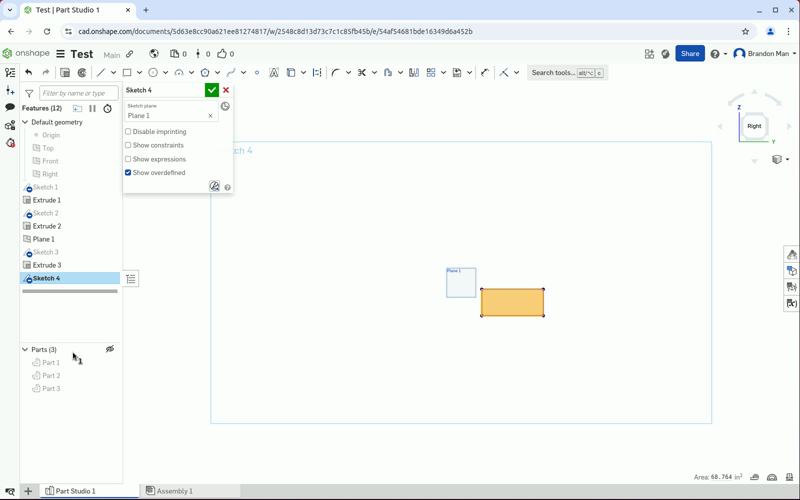
key(shift+y)
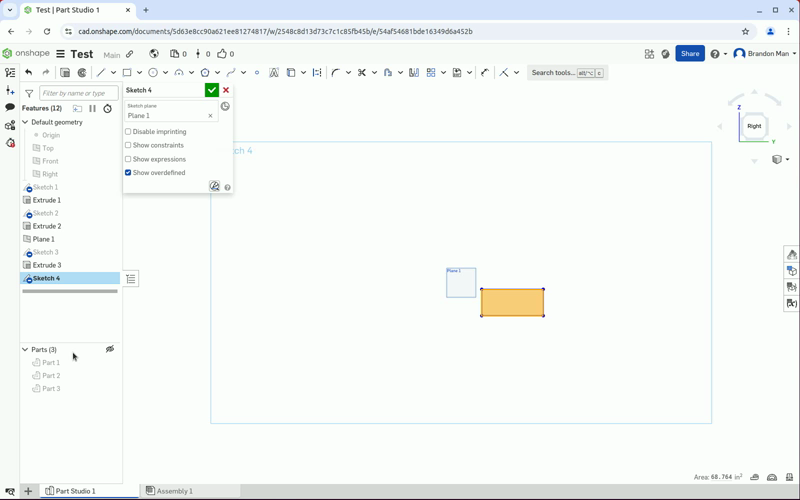
key(shift+e)
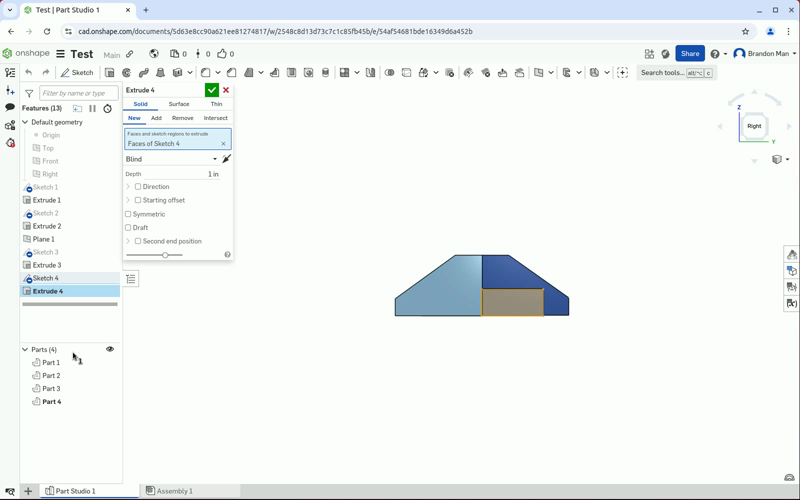
mouse_move(143, 106)
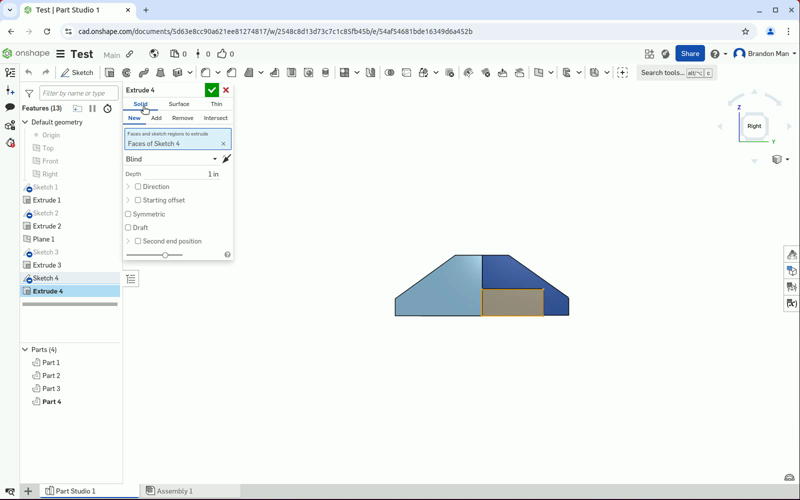
click(143, 106)
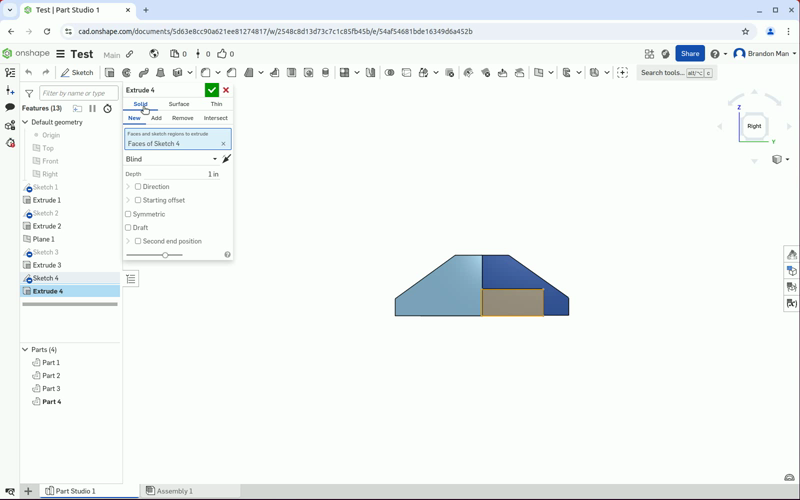
mouse_move(137, 120)
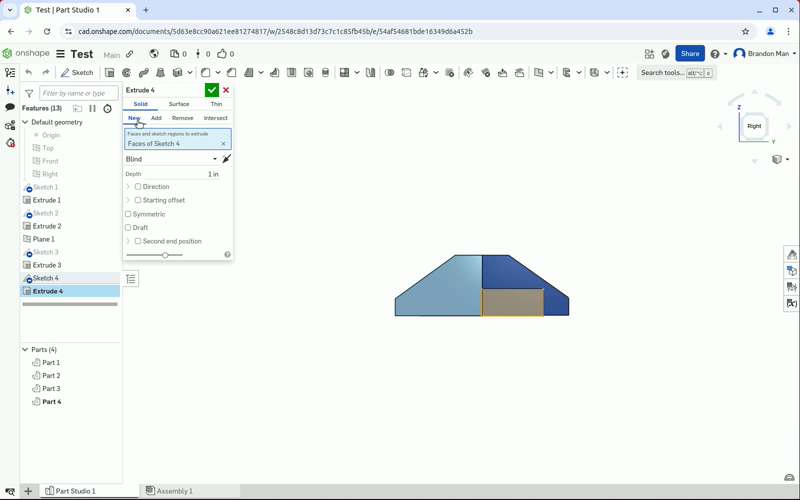
click(137, 120)
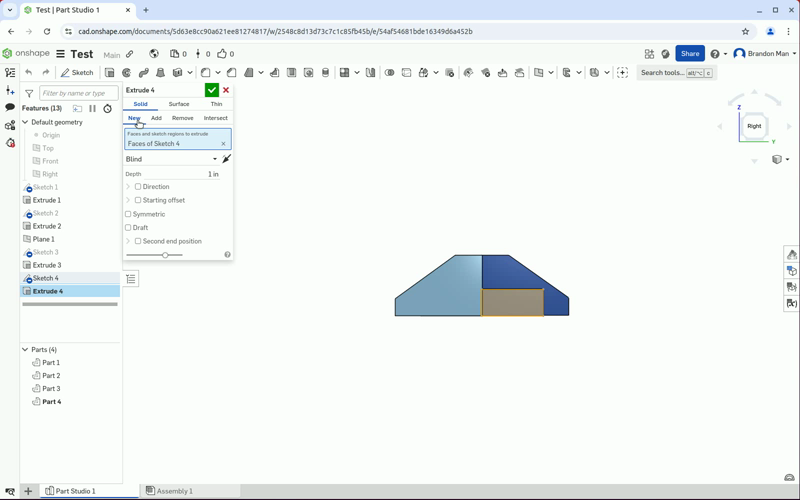
key(tab, 4)
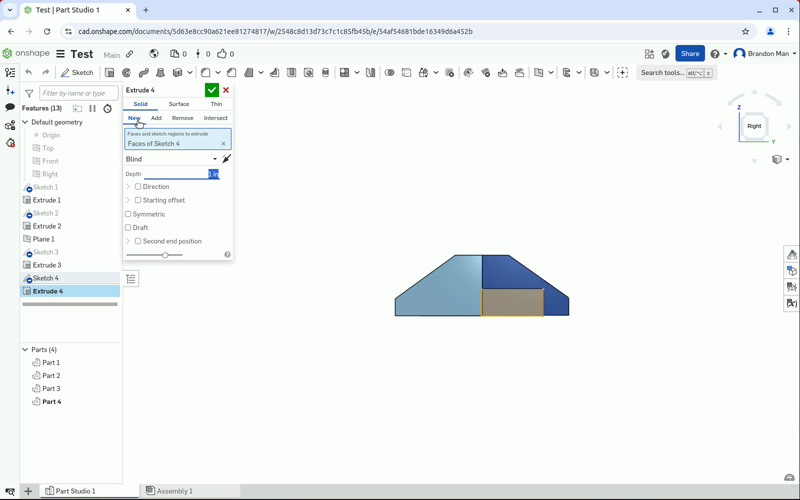
text(5.296)
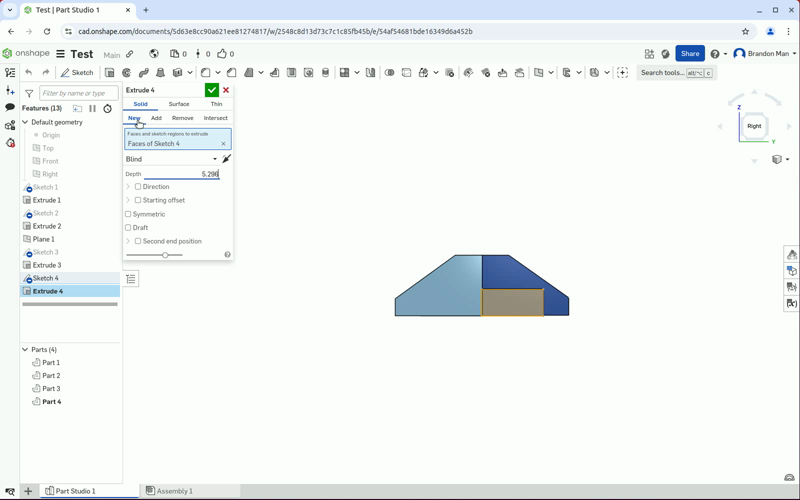
key(enter)
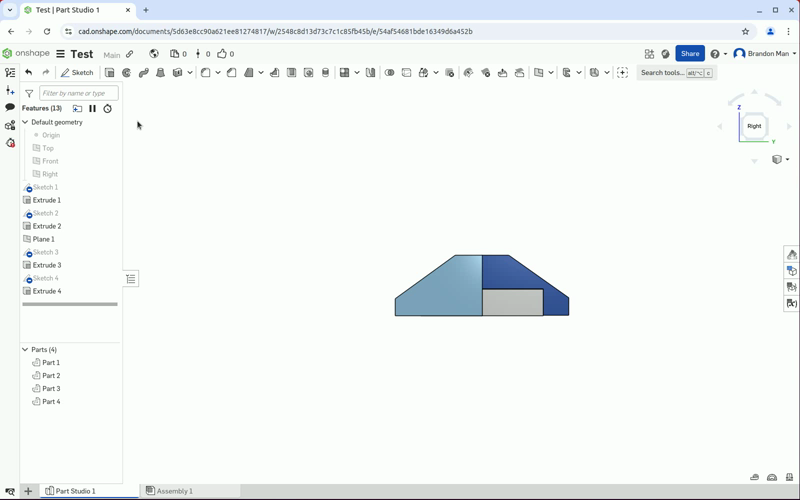
key(shift+h)
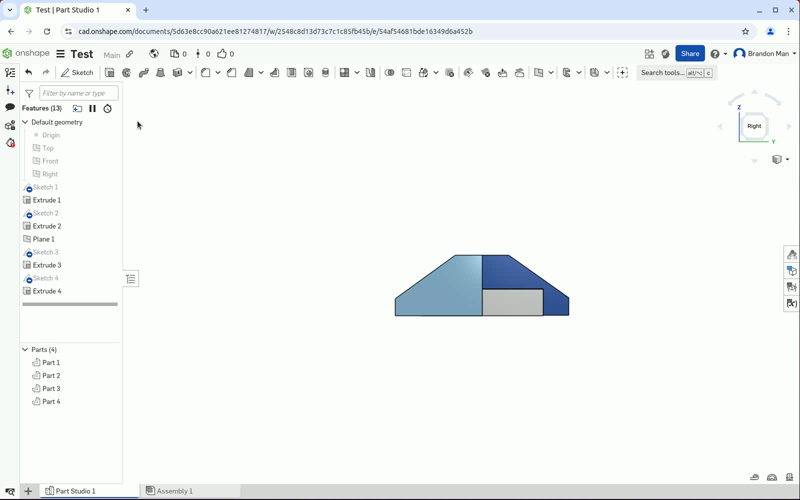
key(shift+h)
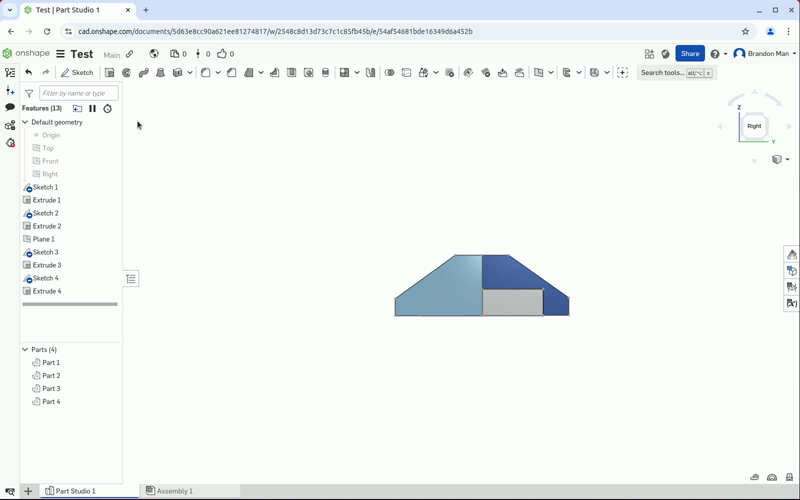
key(shift+7)
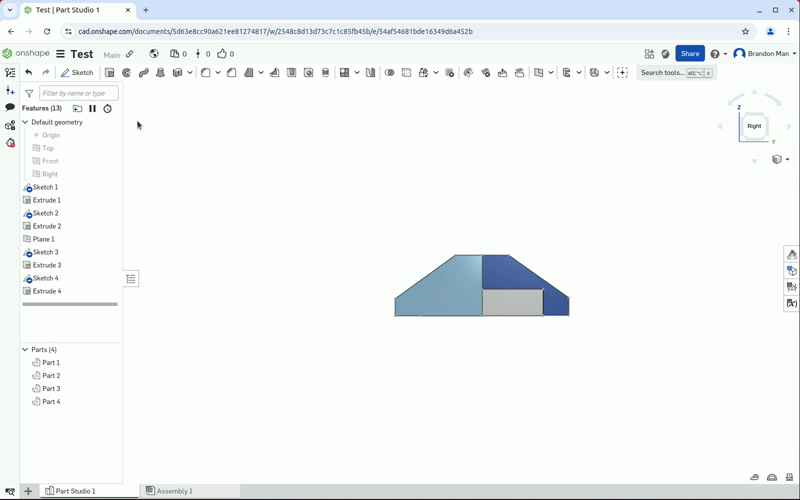
key(right, 2)
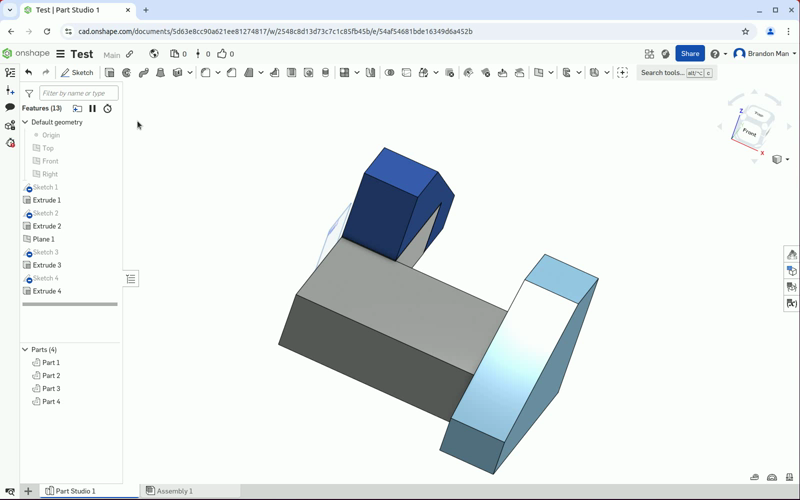
key(down, 2)
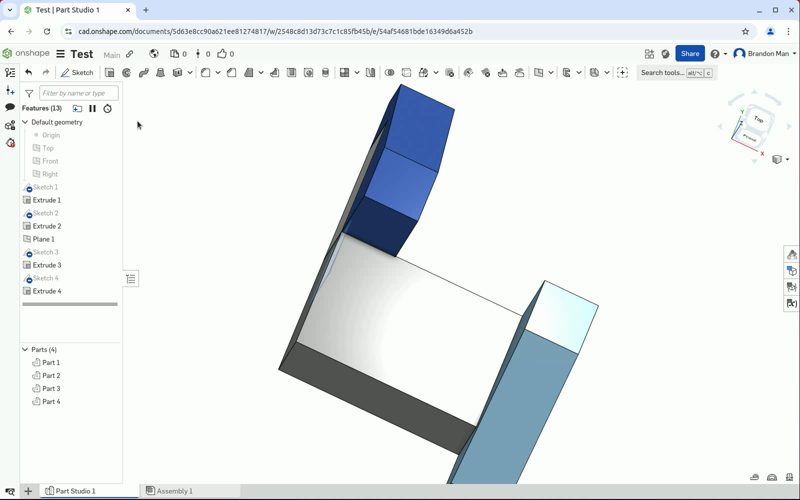
key(up, 2)
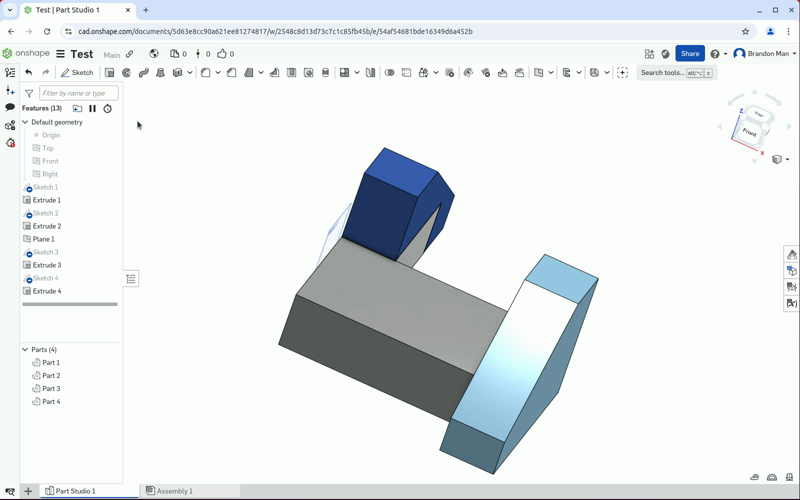
key(left, 2)
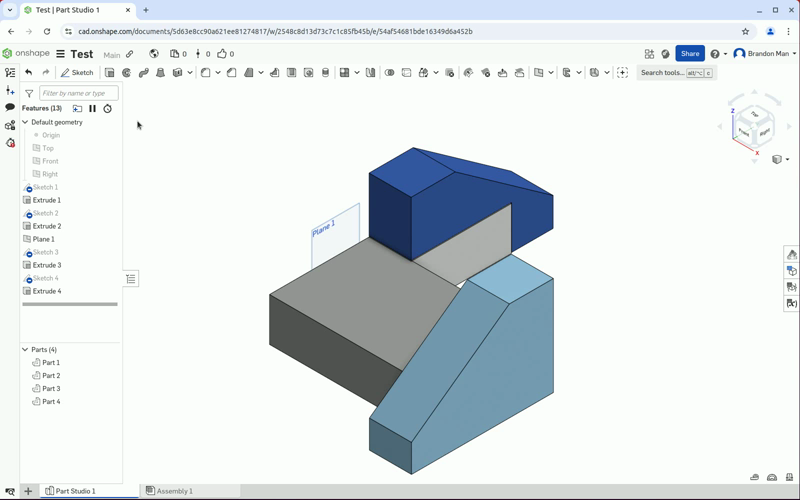
mouse_move(73, 189)
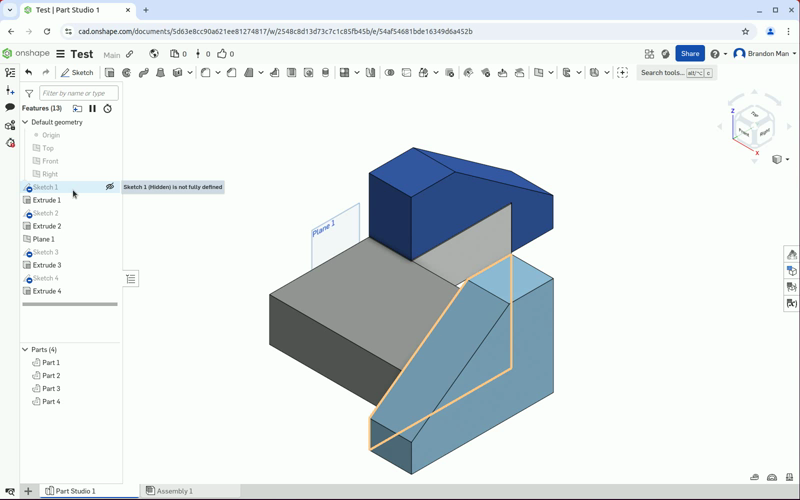
click(73, 189)